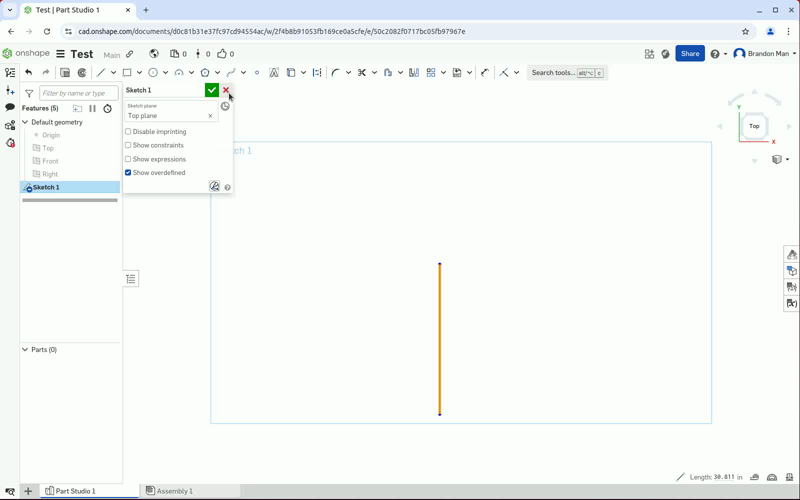
key(shift+h)
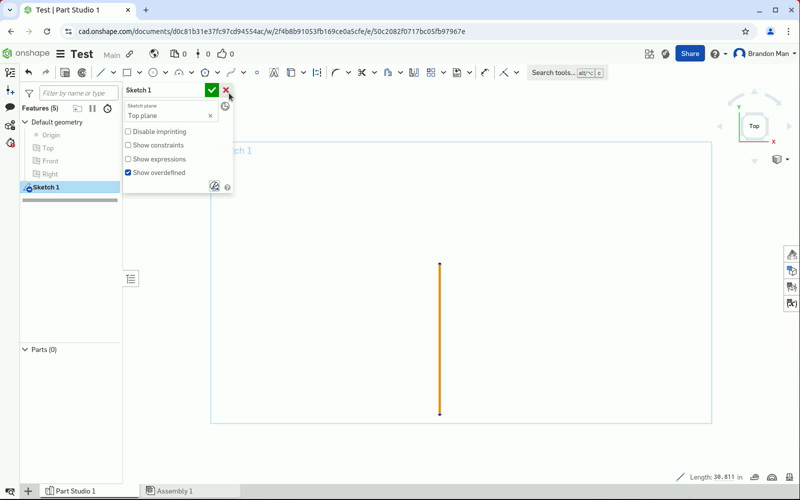
key(shift+s)
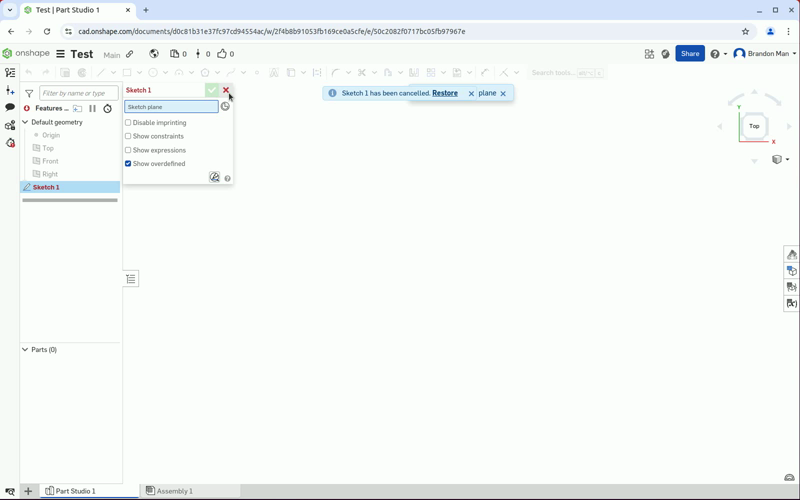
mouse_move(73, 150)
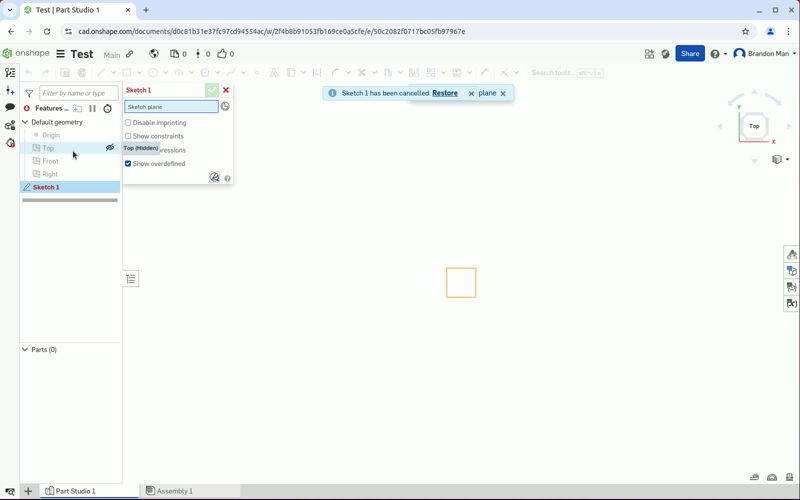
click(73, 150)
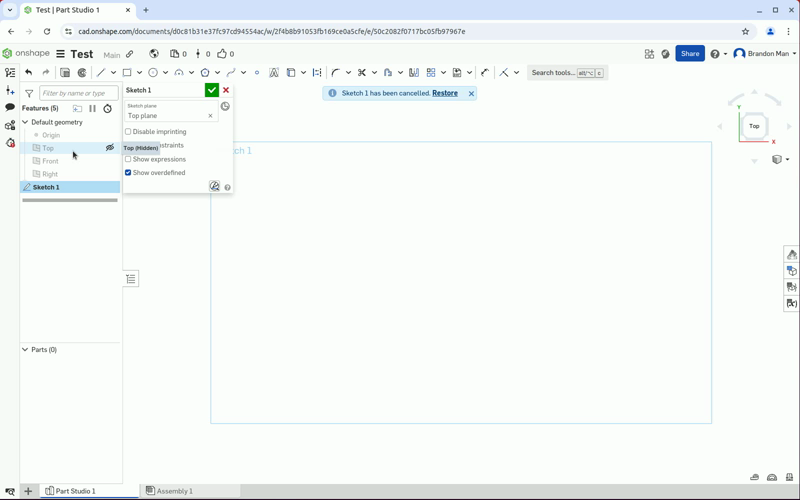
mouse_move(73, 352)
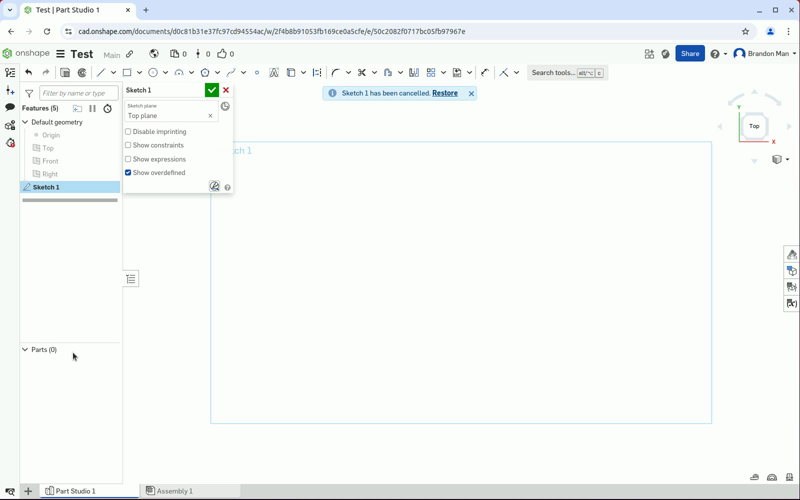
key(y)
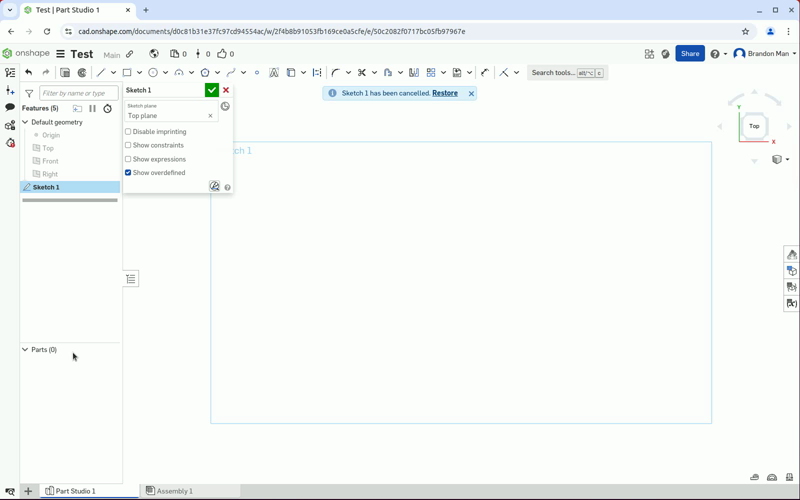
key(l)
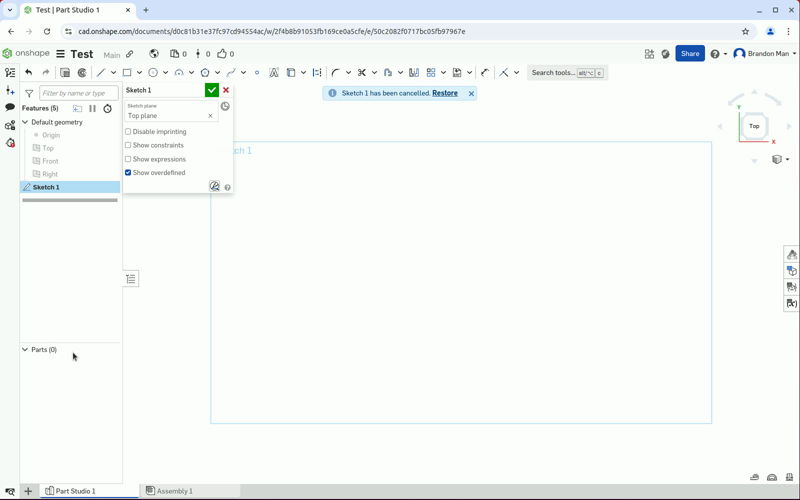
key_down(shift)
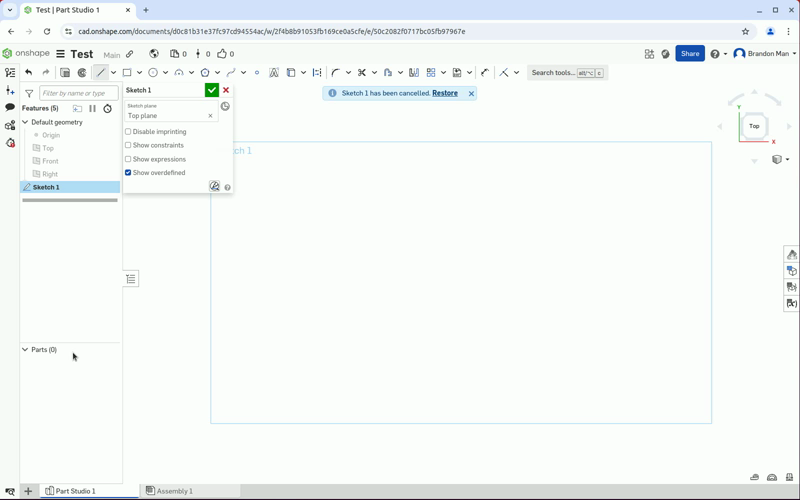
mouse_move(379, 395)
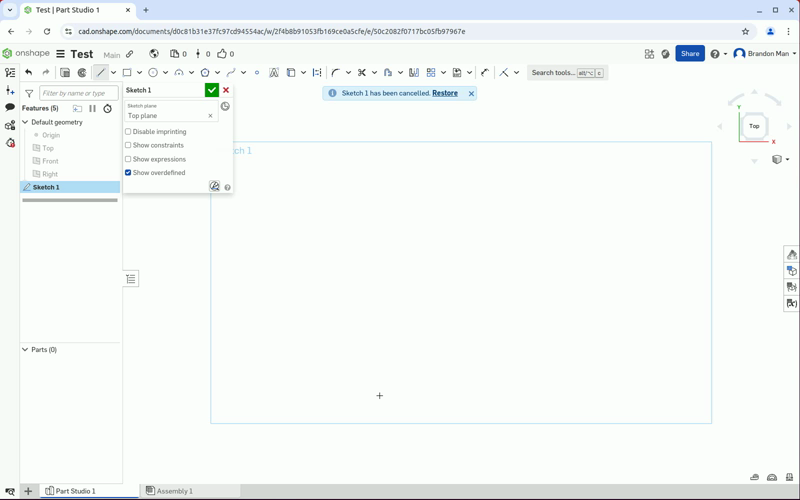
click(379, 395)
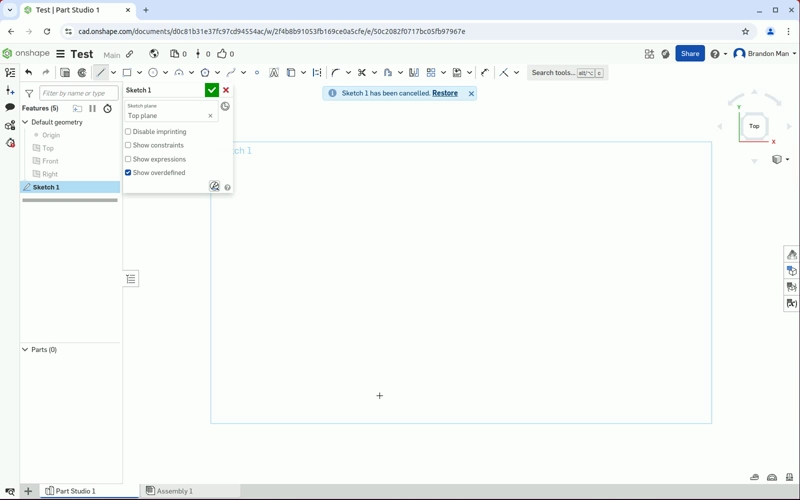
key_up(shift)
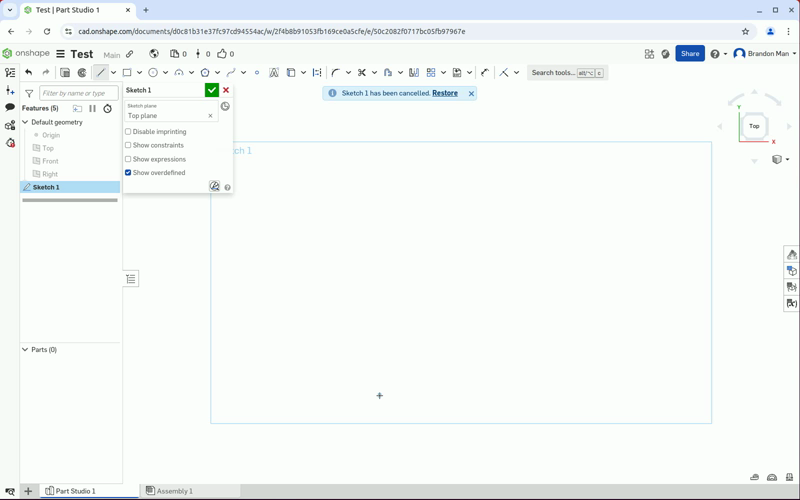
key_down(shift)
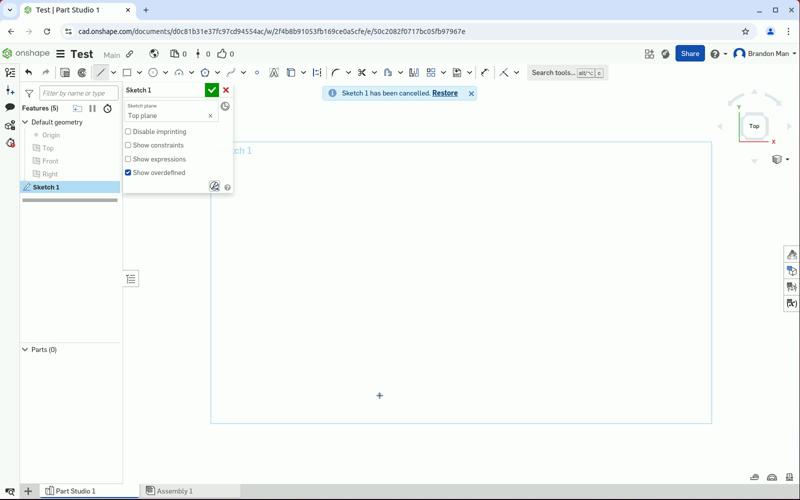
mouse_move(540, 395)
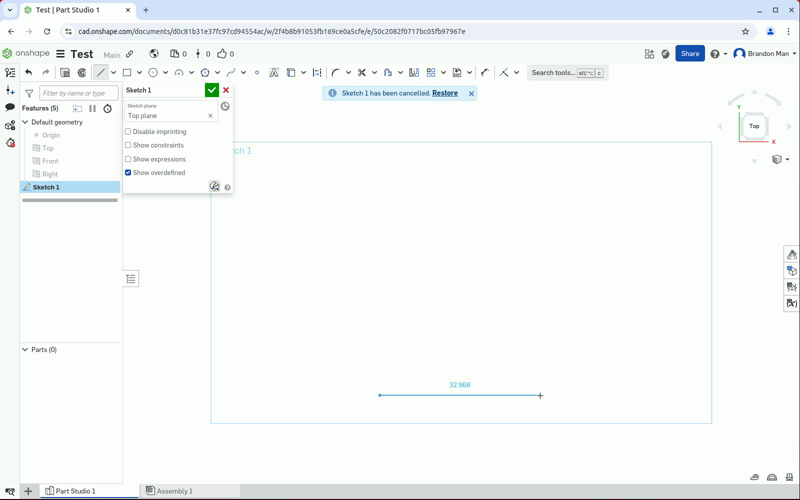
click(540, 395)
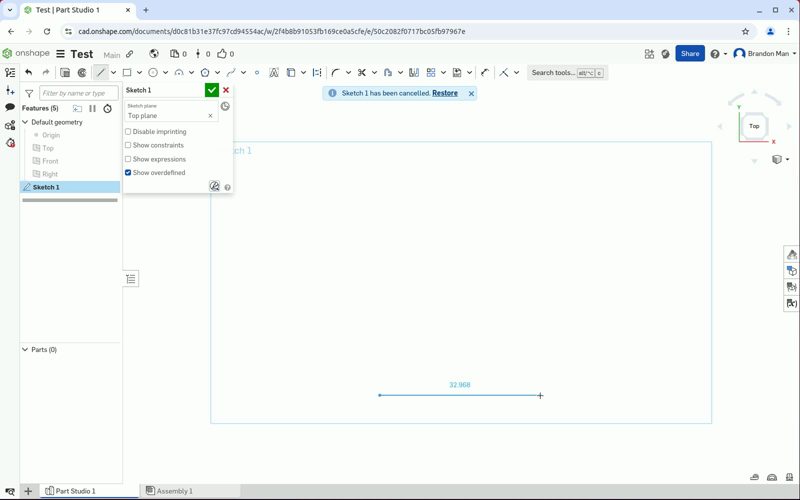
key_up(shift)
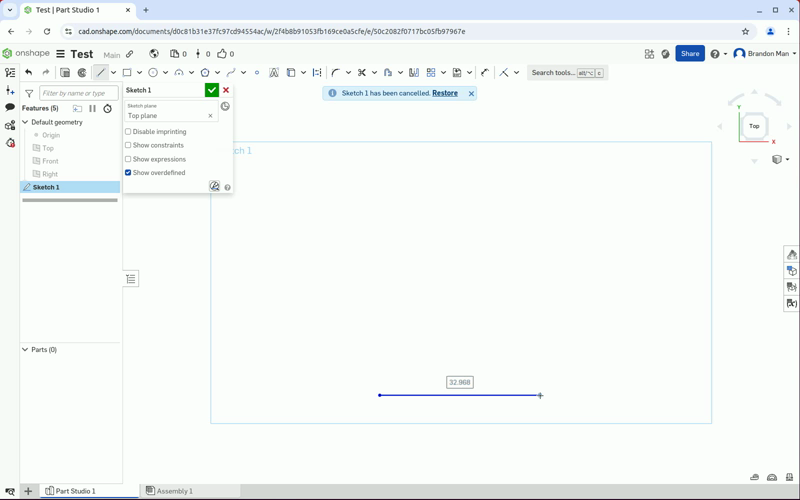
key_down(shift)
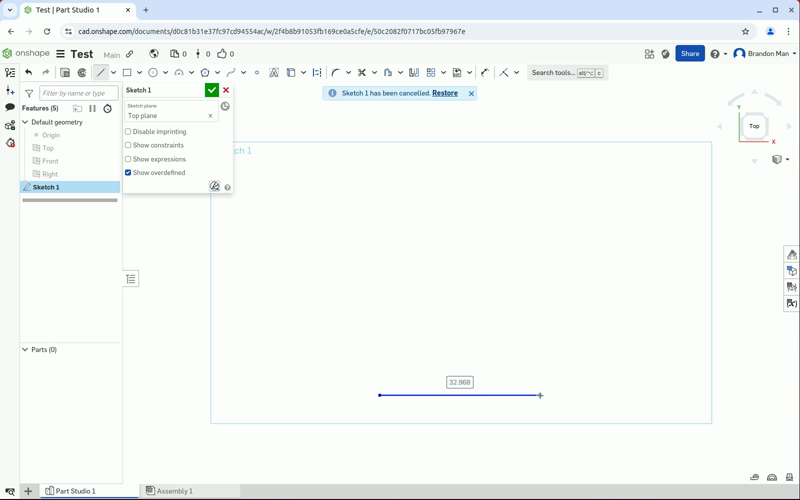
mouse_move(570, 395)
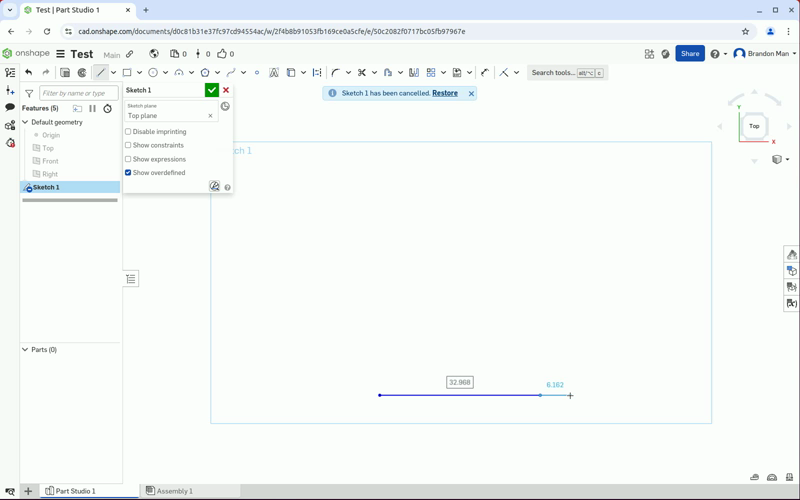
mouse_move(540, 363)
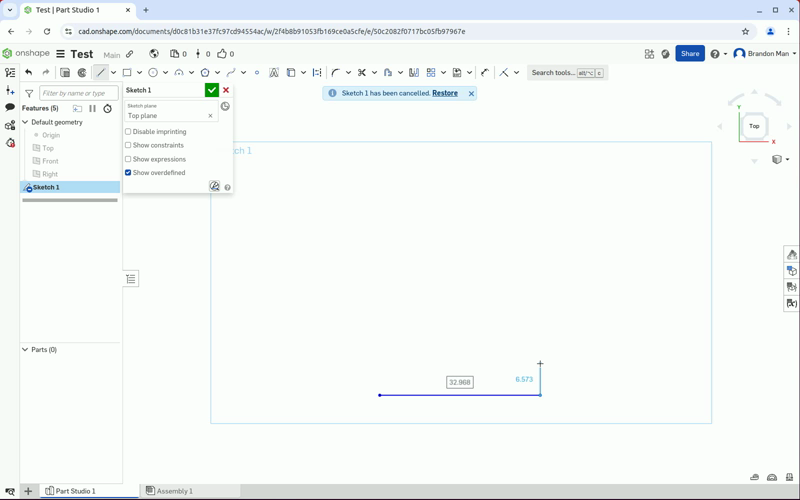
click(540, 363)
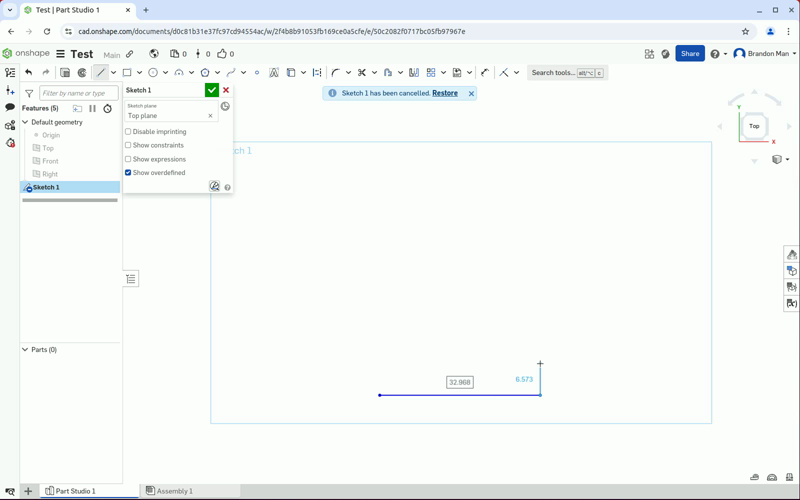
key_up(shift)
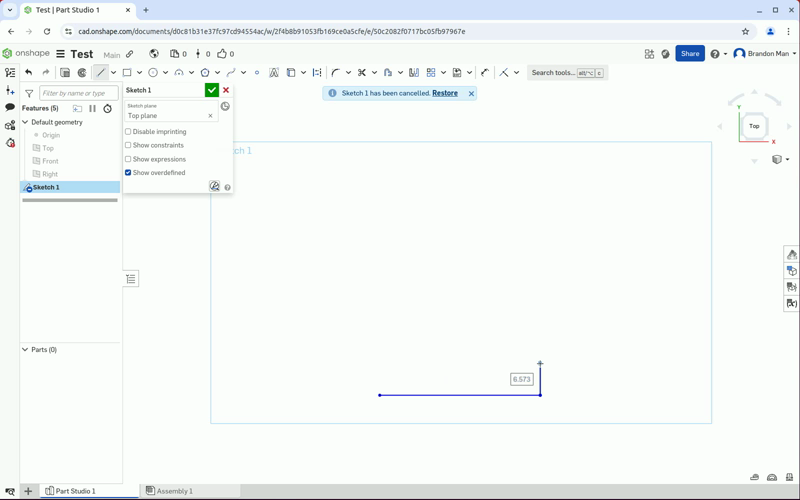
key_down(shift)
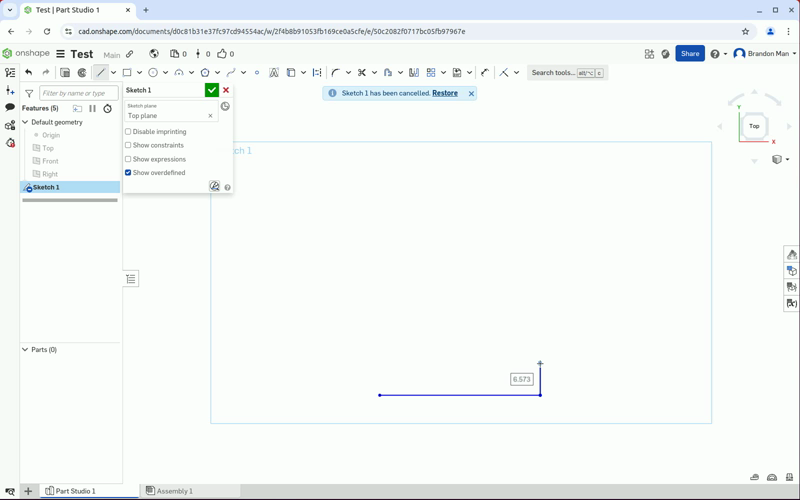
mouse_move(460, 363)
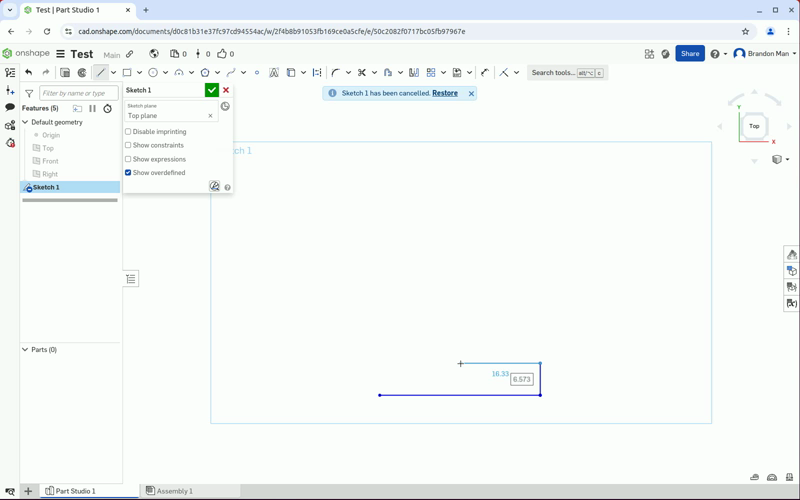
click(460, 363)
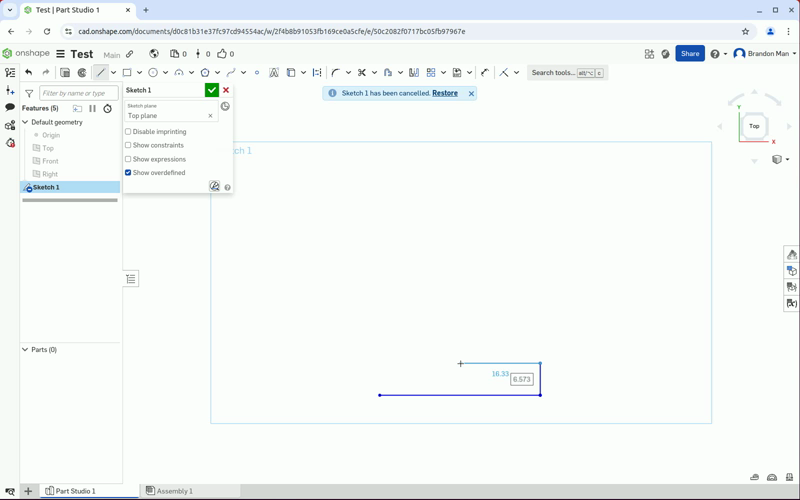
key_up(shift)
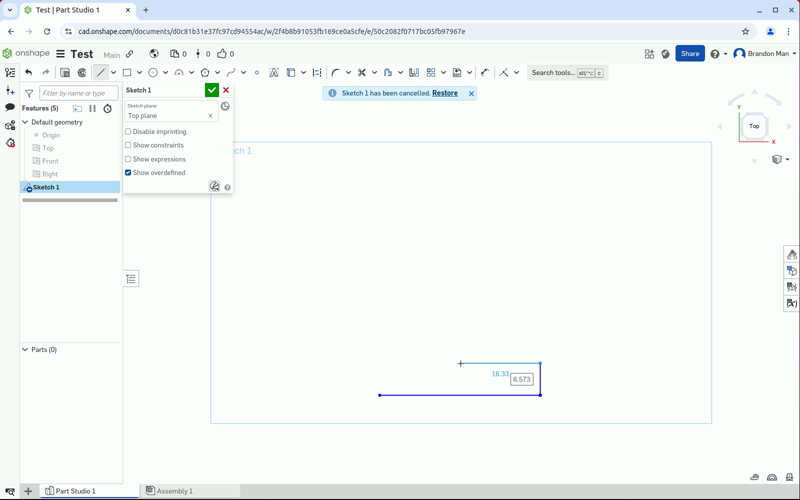
key_down(shift)
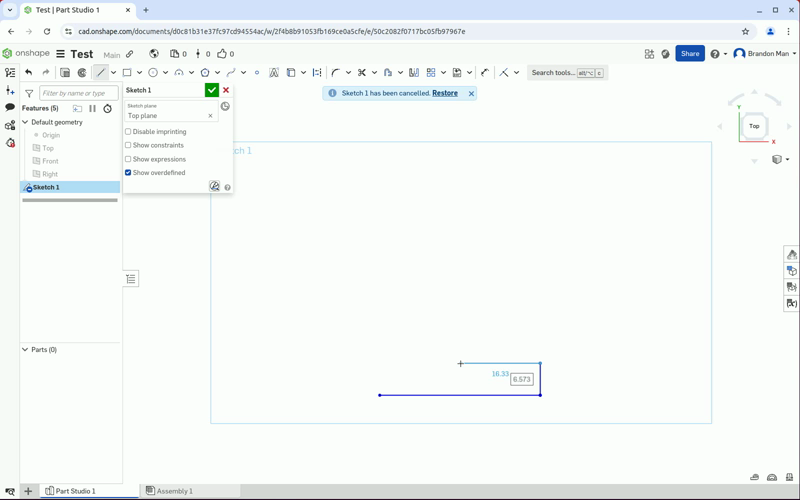
mouse_move(379, 363)
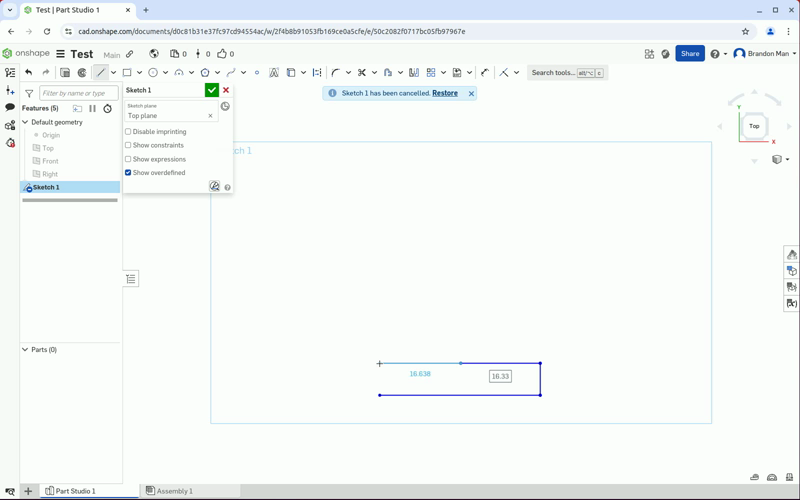
click(379, 363)
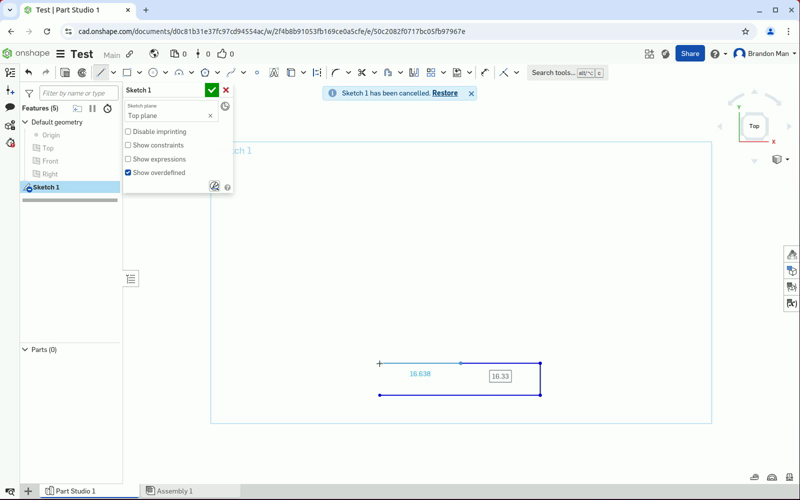
key_up(shift)
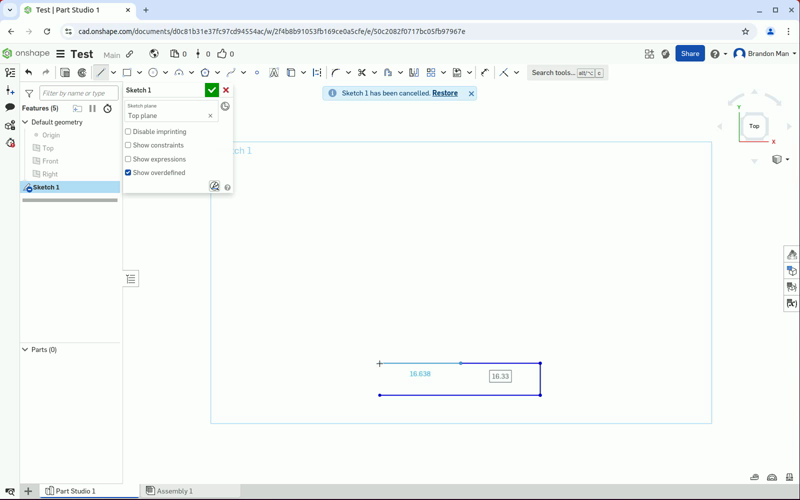
mouse_move(409, 363)
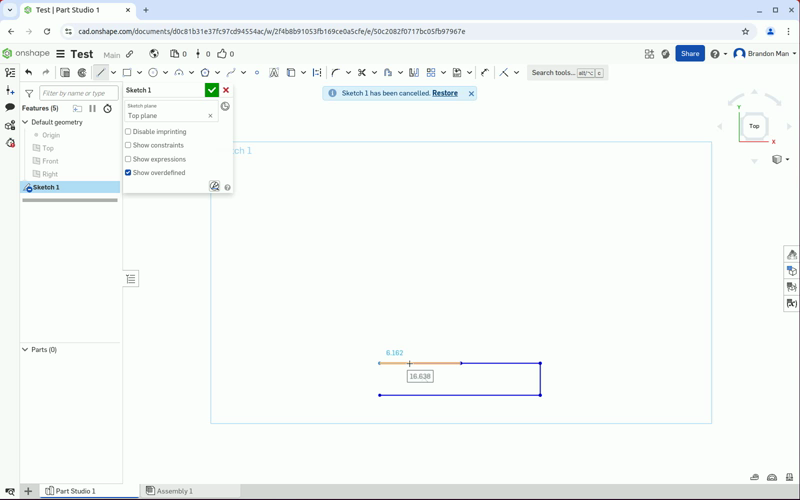
key_down(shift)
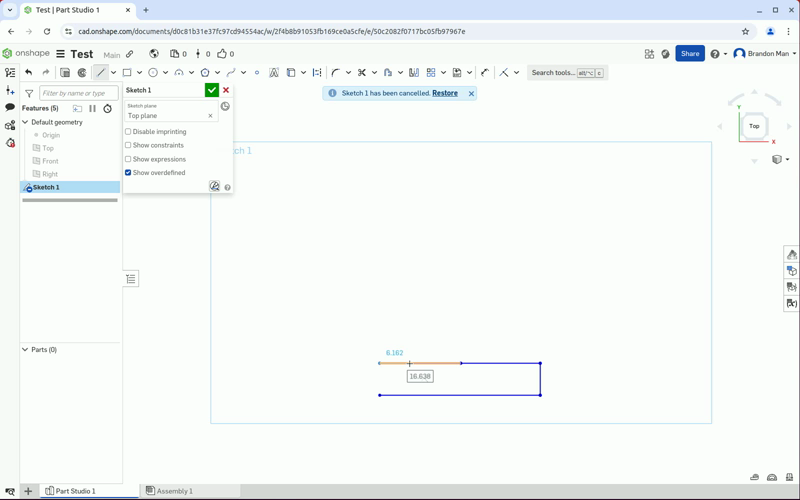
mouse_move(379, 395)
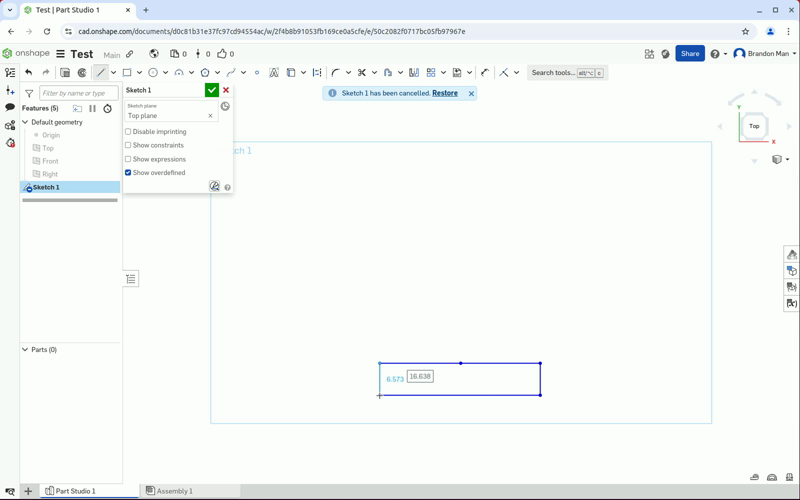
key_up(shift)
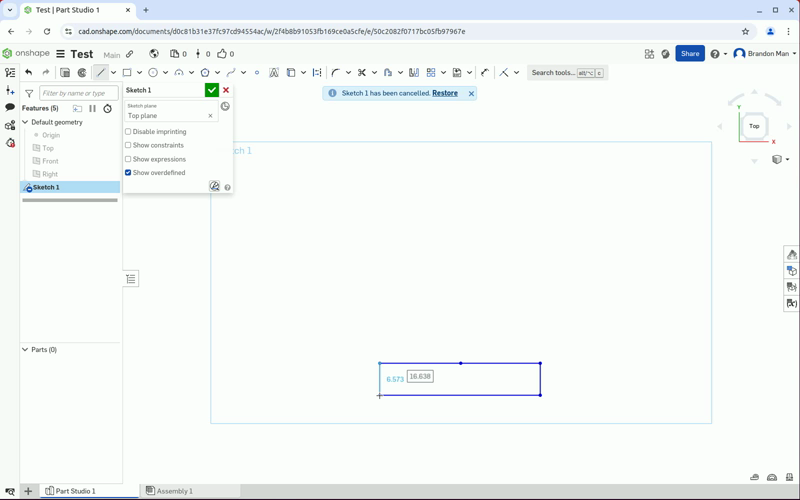
click(379, 395)
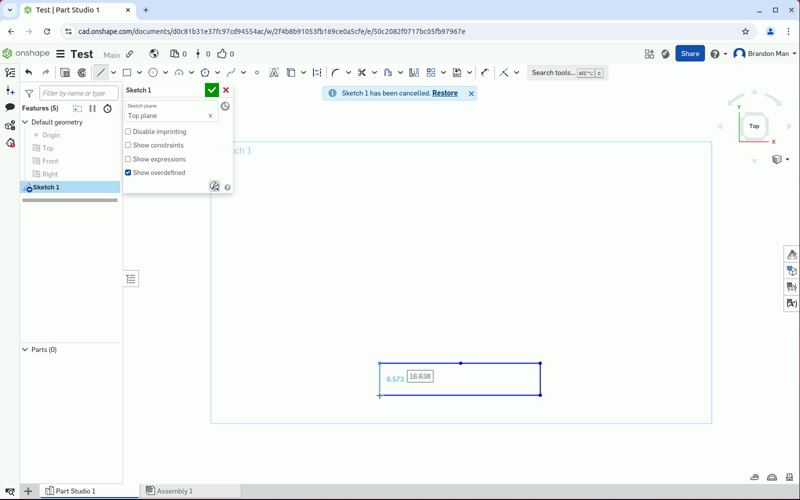
key(esc)
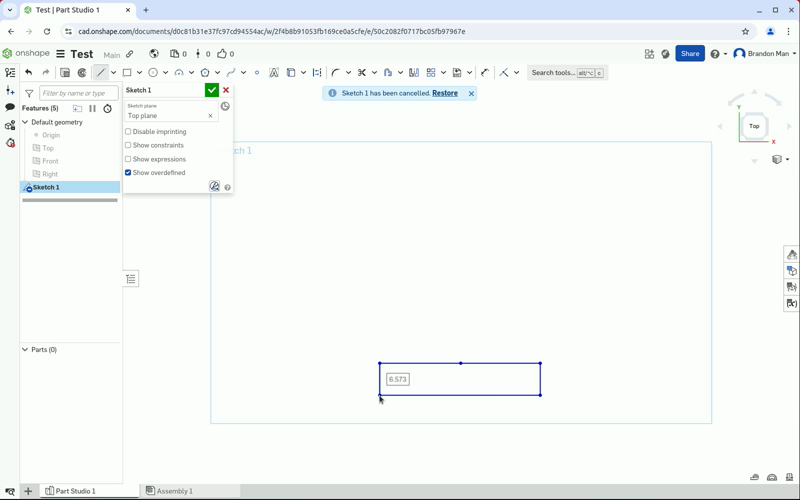
mouse_move(529, 381)
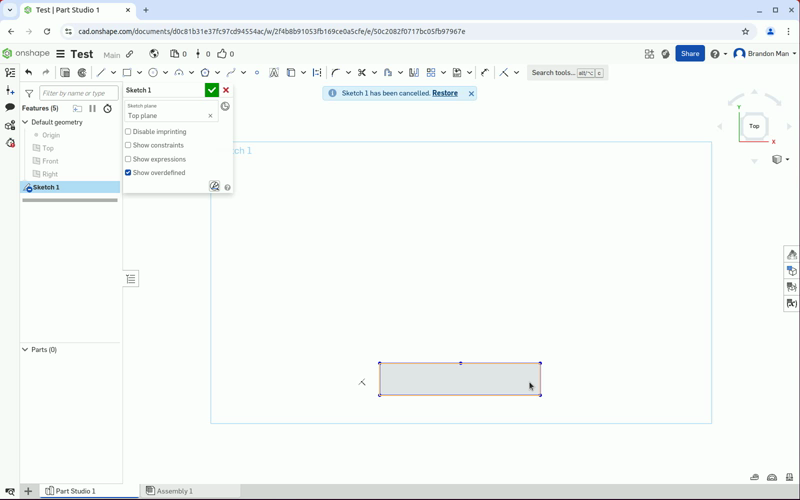
click(529, 381)
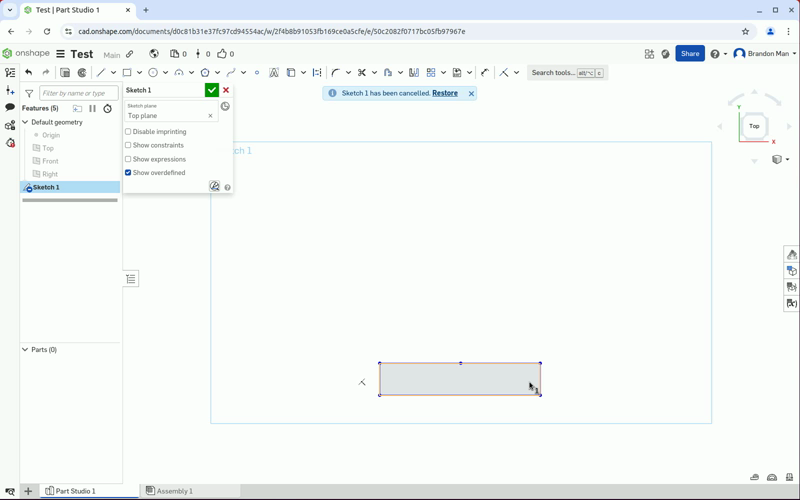
mouse_move(73, 352)
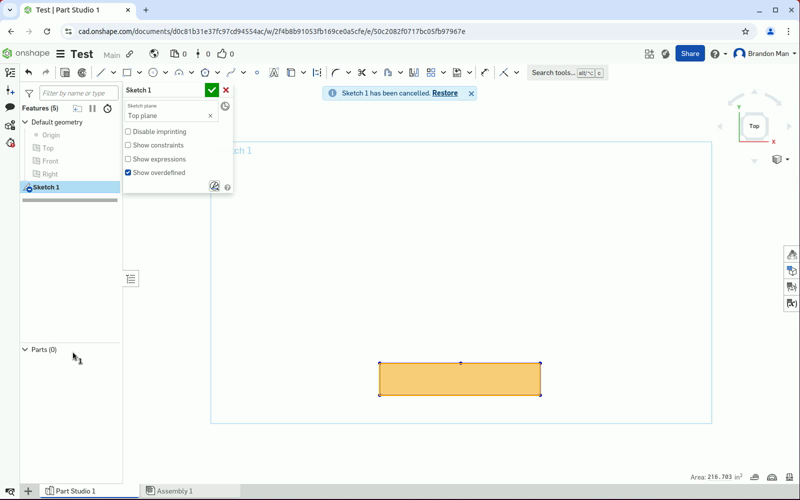
key(shift+y)
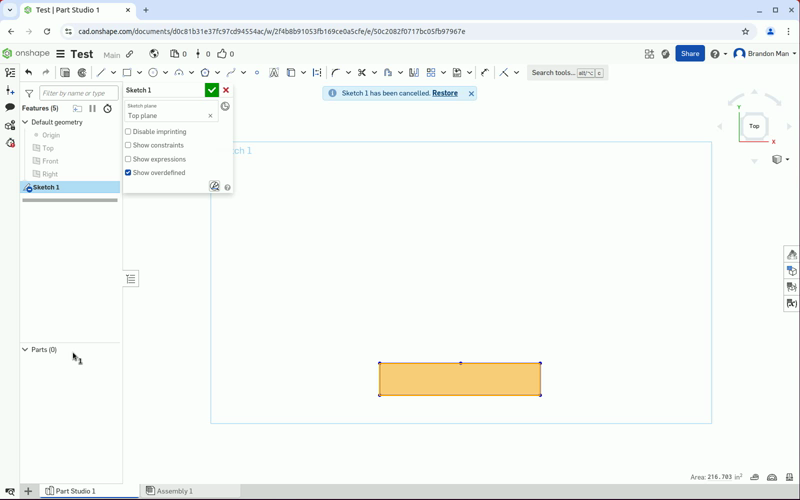
key(shift+e)
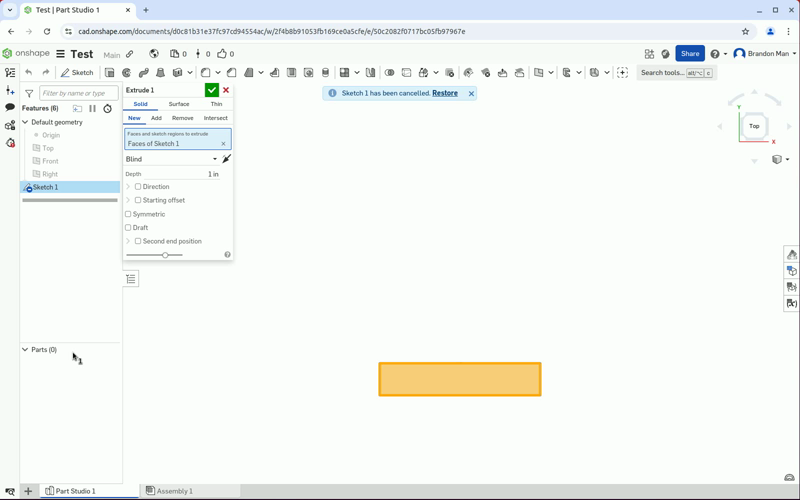
mouse_move(143, 106)
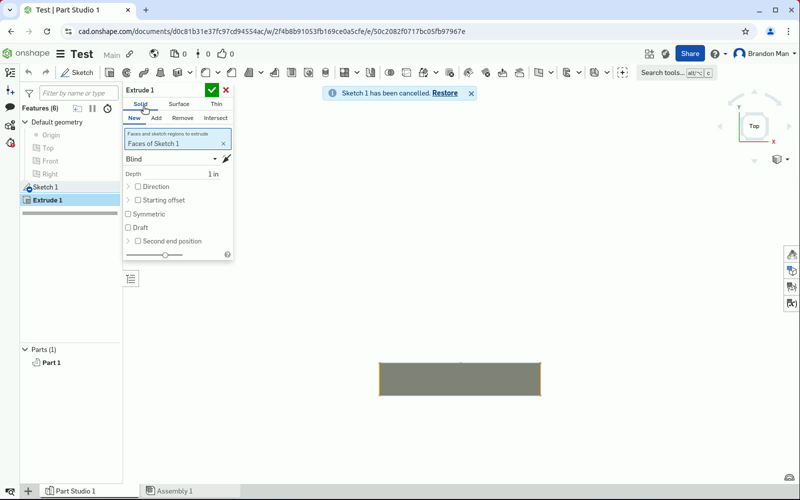
click(143, 106)
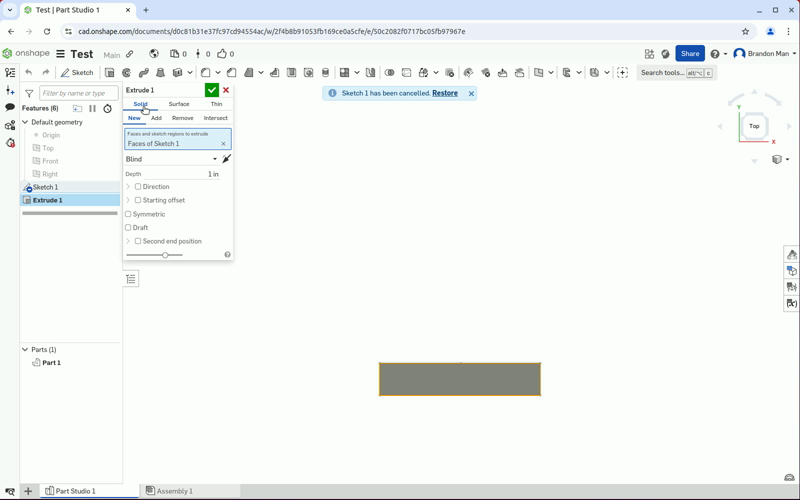
mouse_move(137, 120)
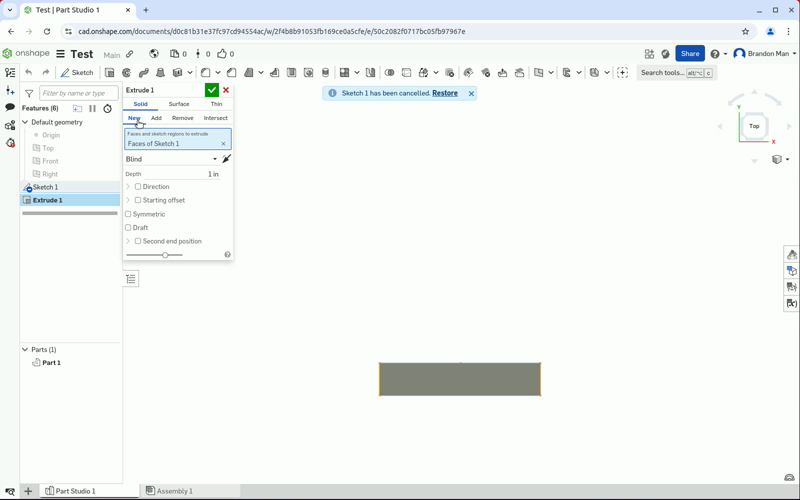
click(137, 120)
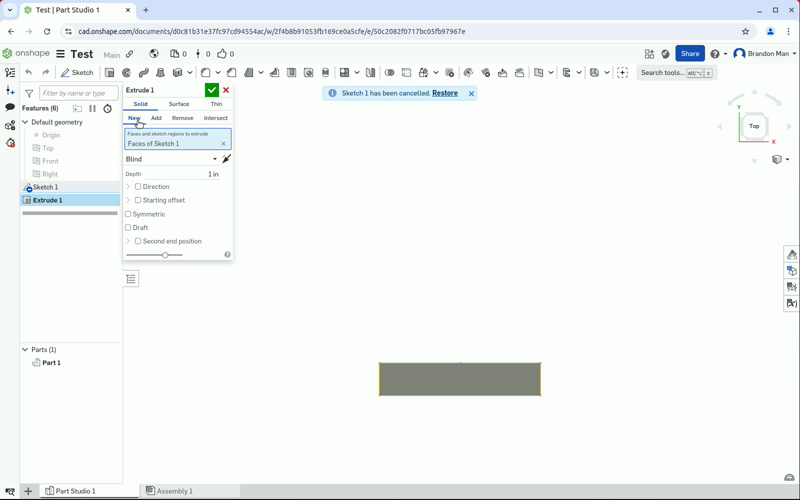
key(tab, 4)
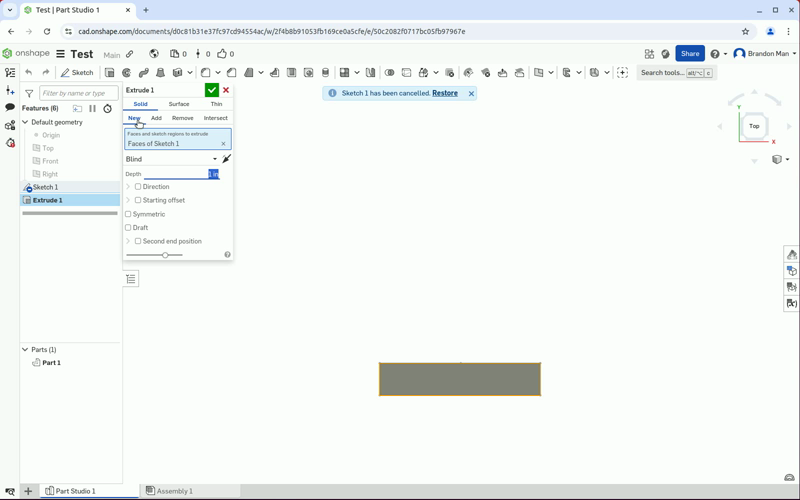
text(6.981)
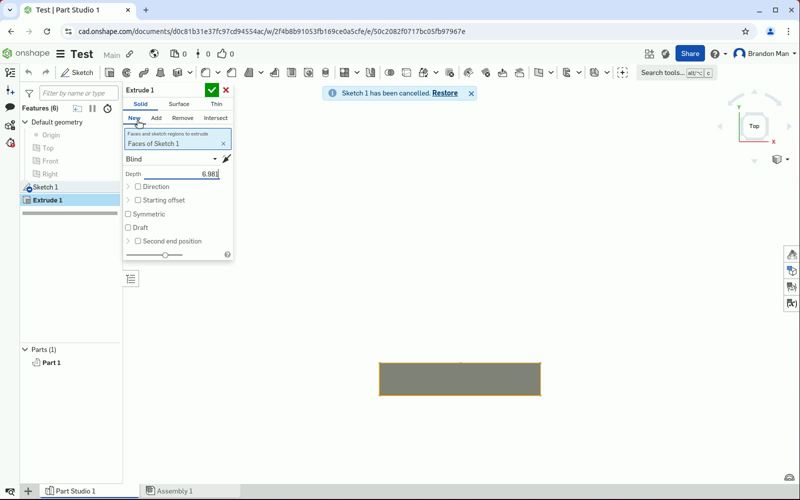
key(enter)
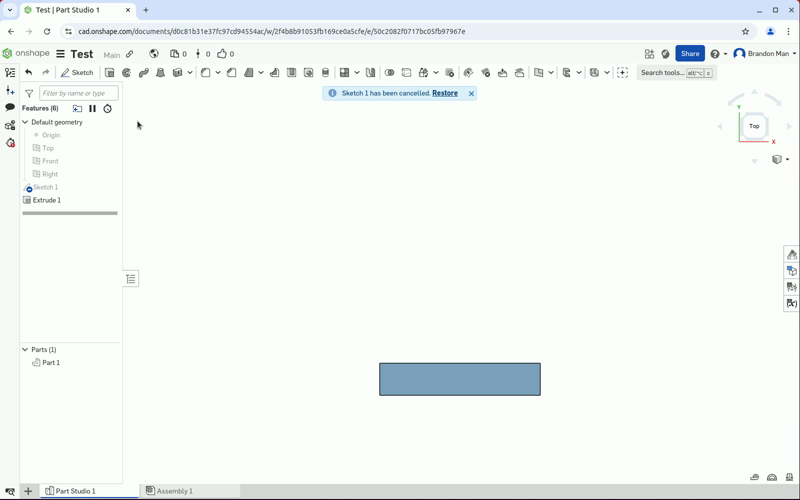
key(shift+h)
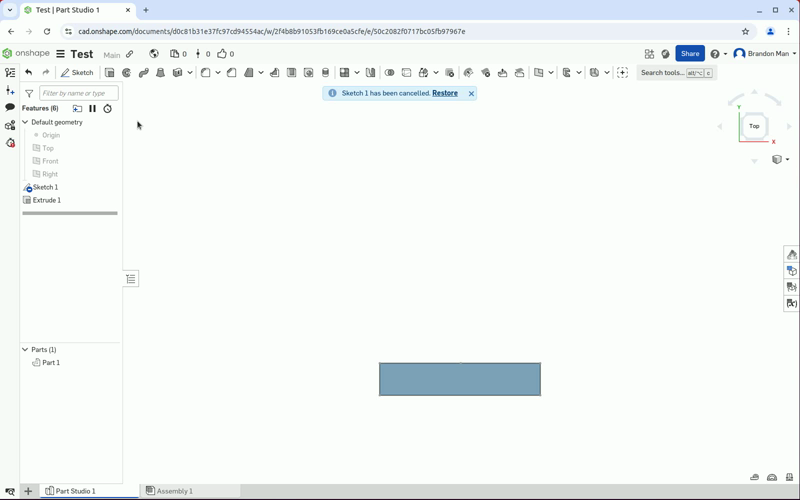
key(shift+h)
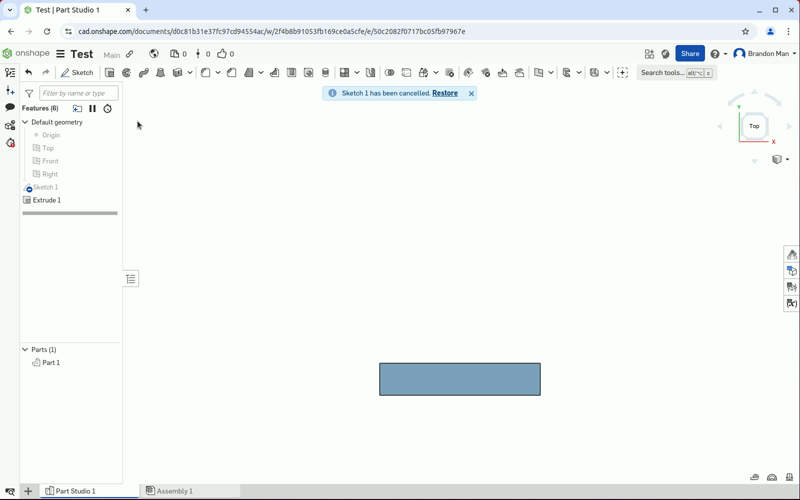
mouse_move(73, 189)
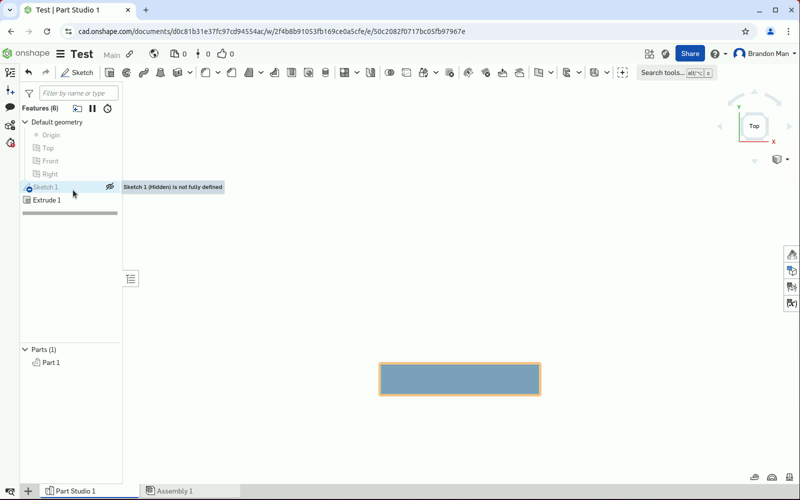
click(73, 189)
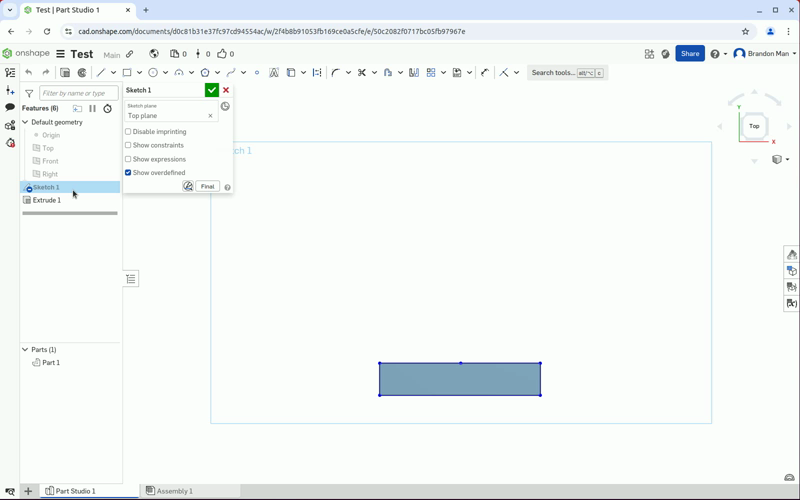
mouse_move(229, 92)
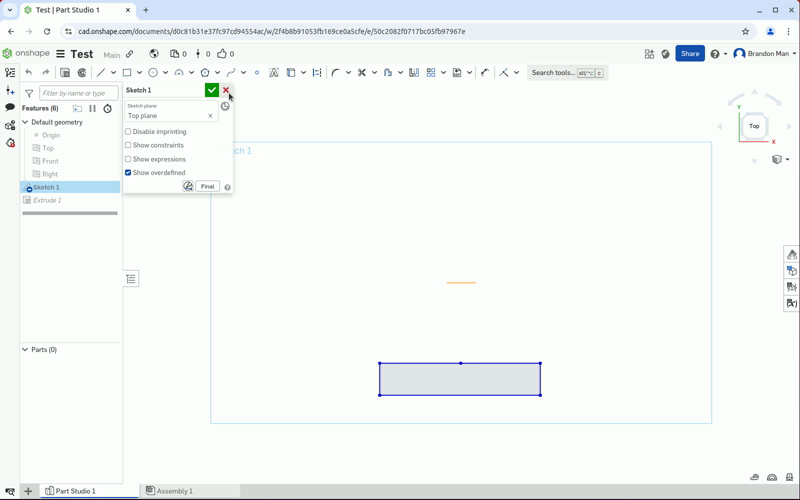
click(229, 92)
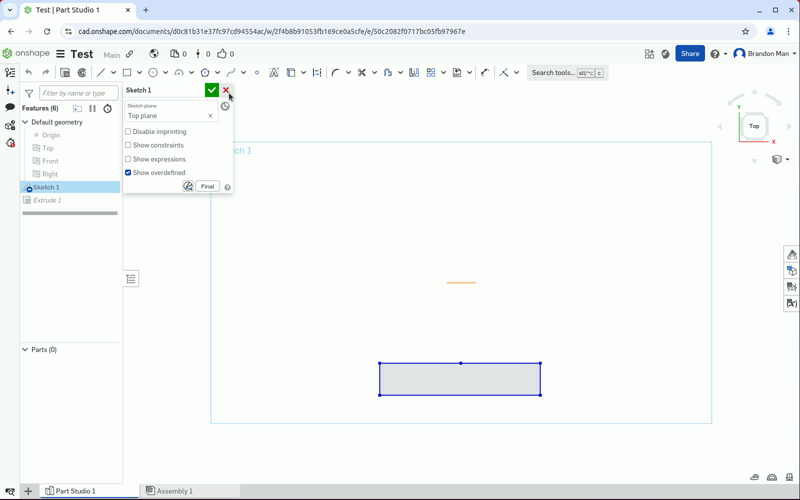
key(shift+s)
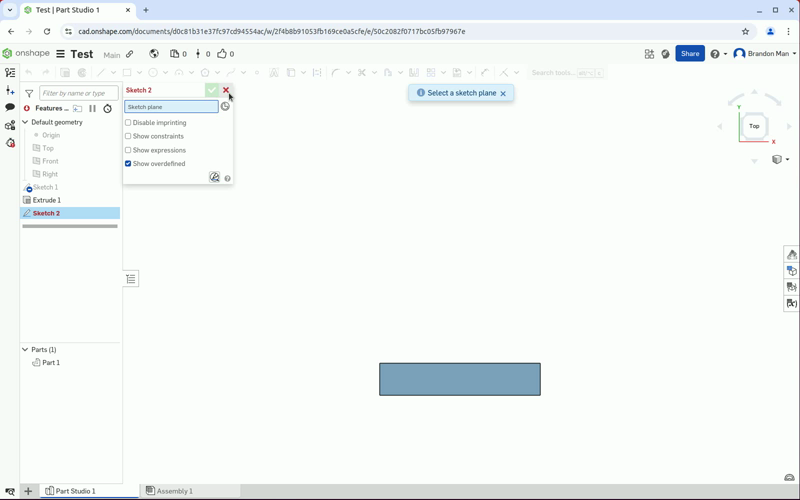
mouse_move(73, 150)
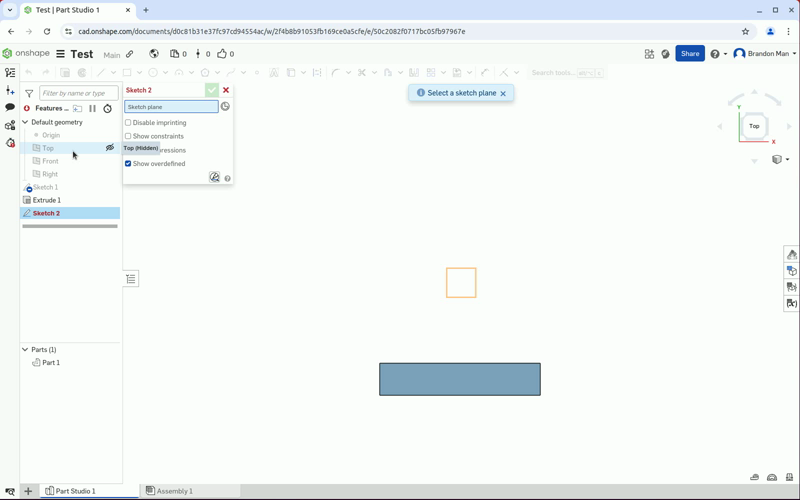
click(73, 150)
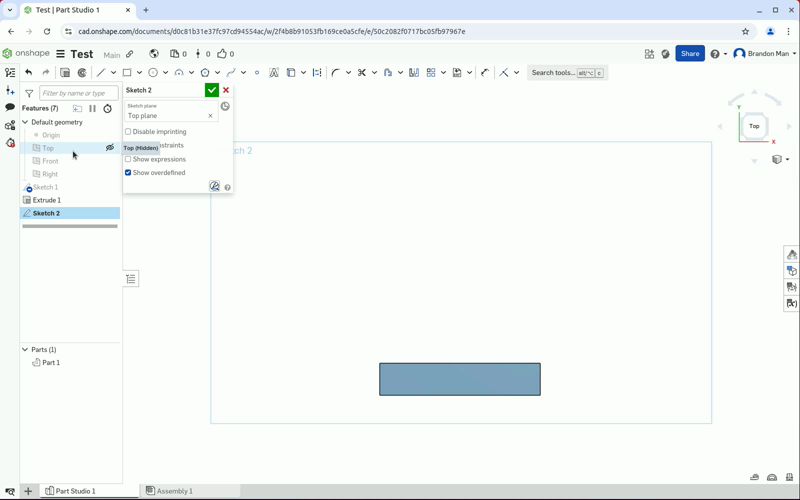
mouse_move(73, 352)
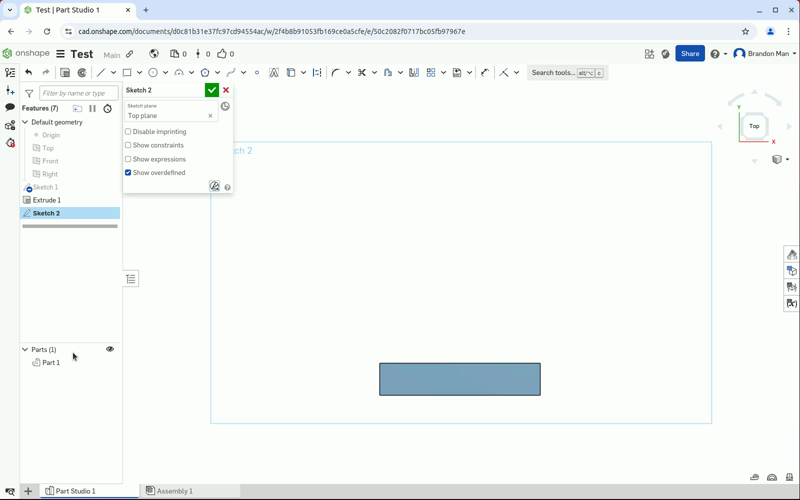
key(y)
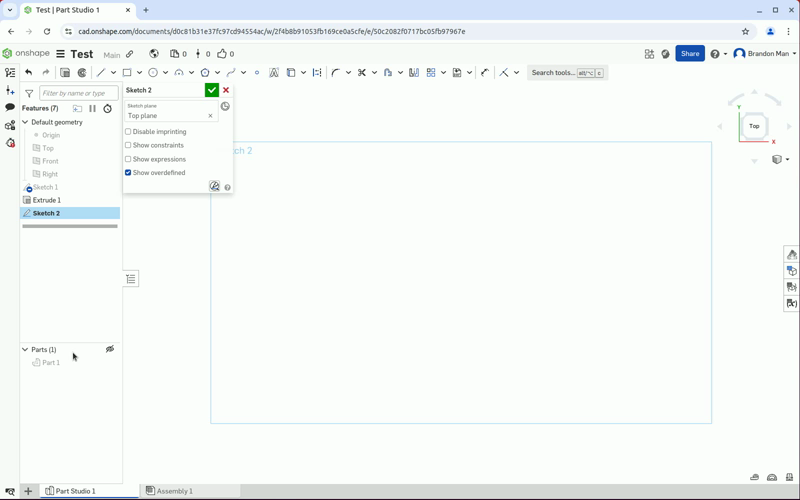
key(l)
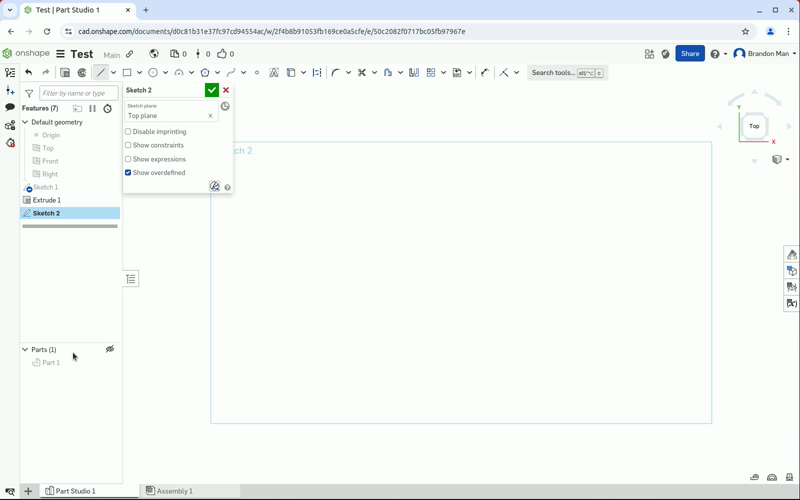
key_down(shift)
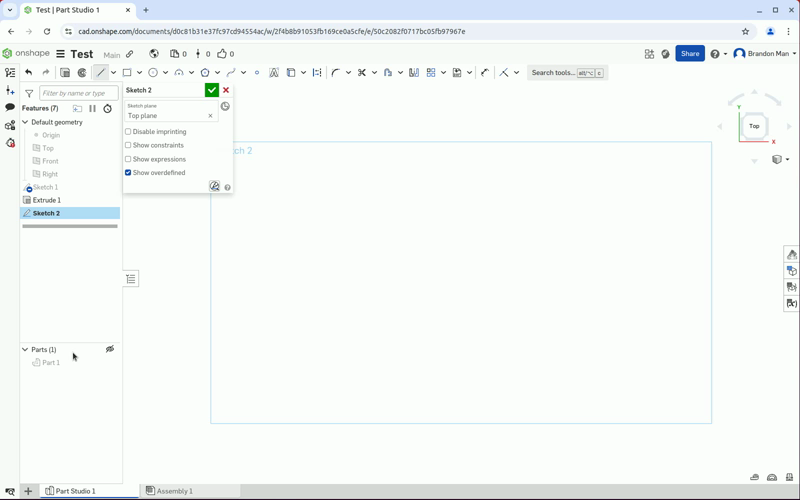
mouse_move(379, 201)
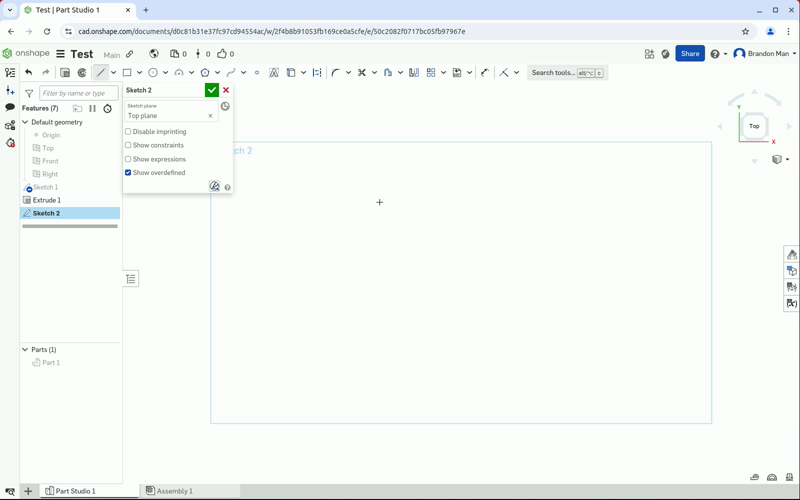
click(379, 201)
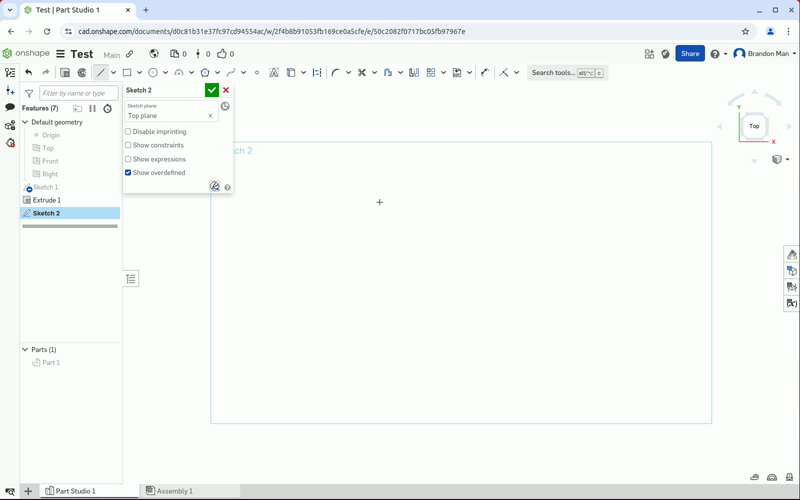
key_up(shift)
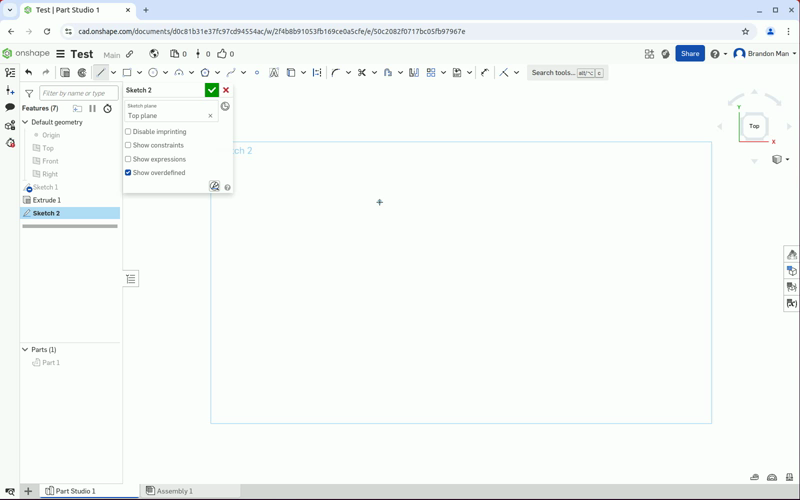
key_down(shift)
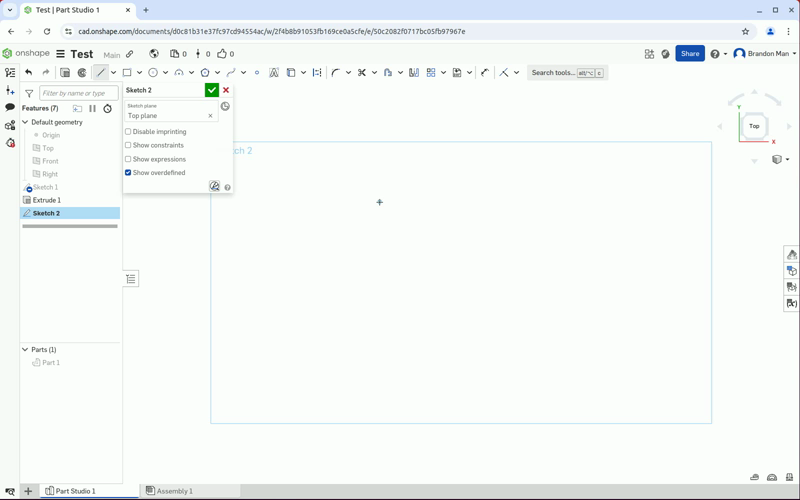
mouse_move(460, 201)
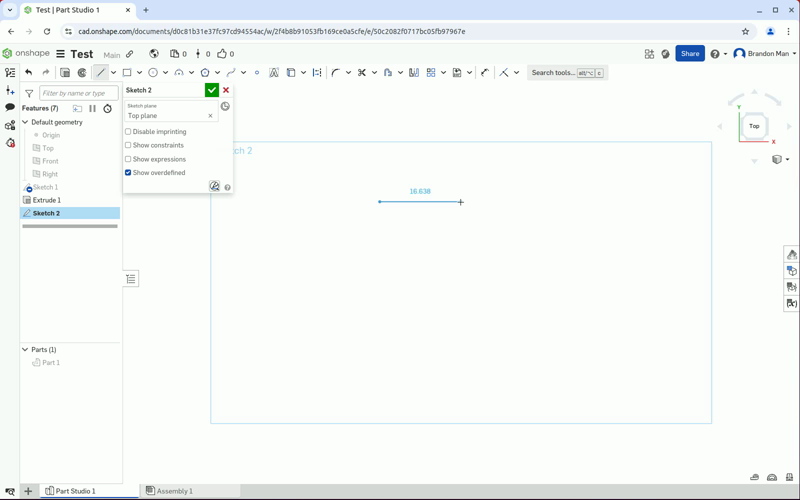
click(460, 201)
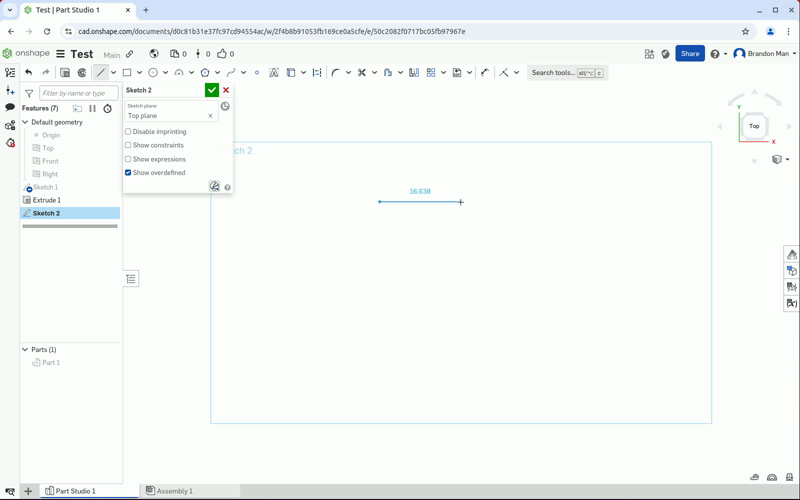
key_up(shift)
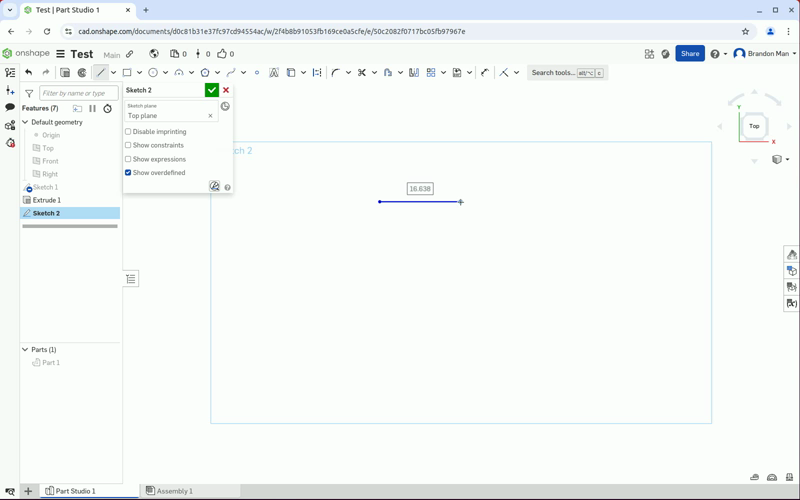
key_down(shift)
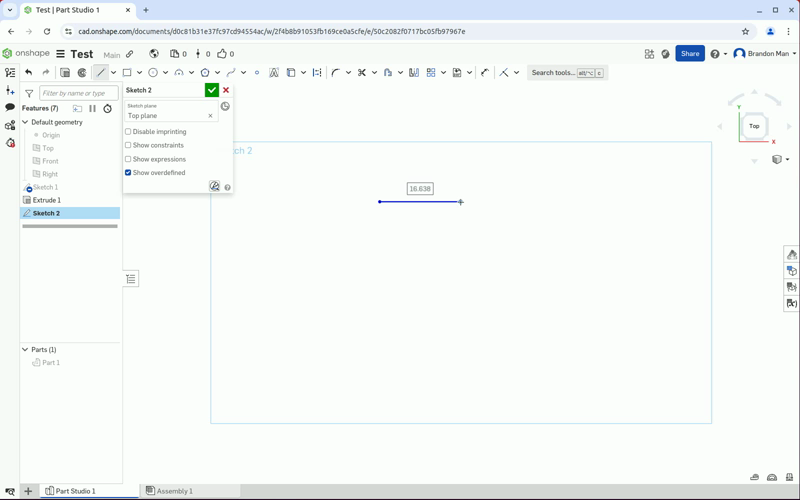
mouse_move(540, 201)
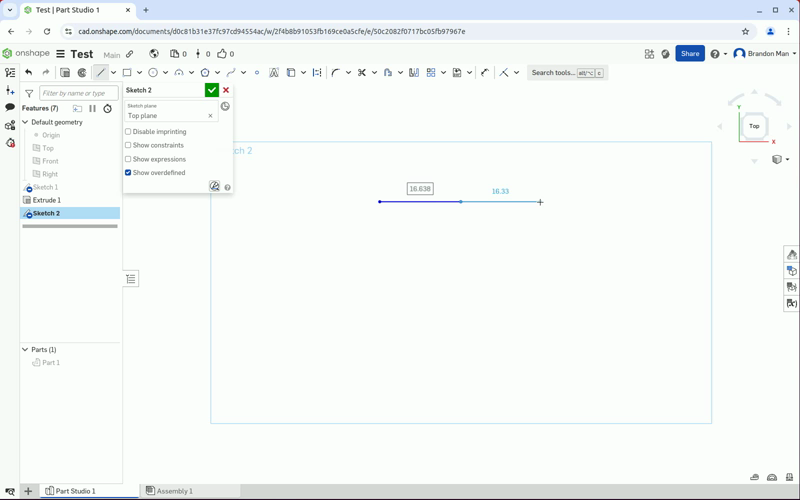
click(540, 201)
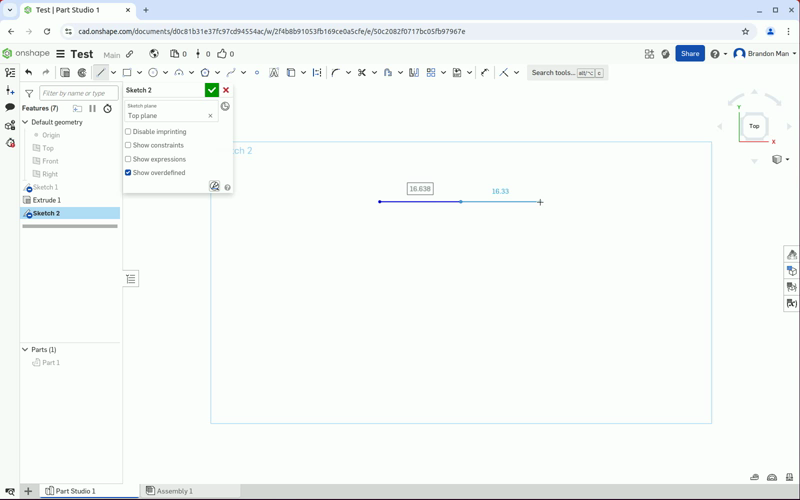
key_up(shift)
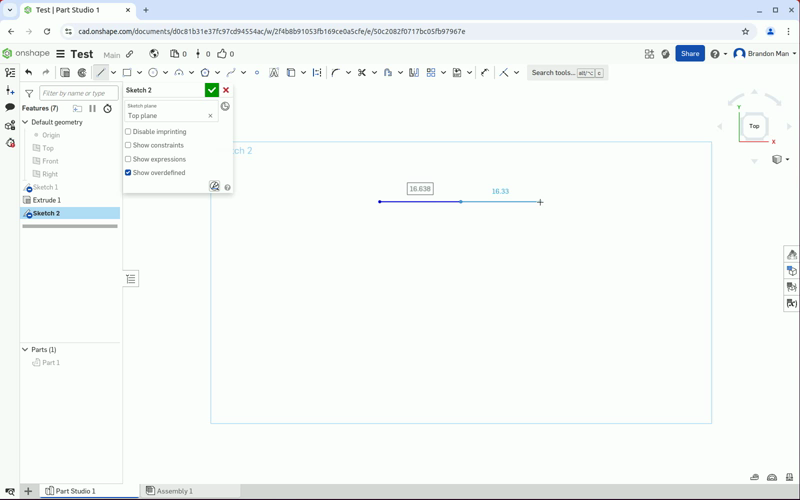
key_down(shift)
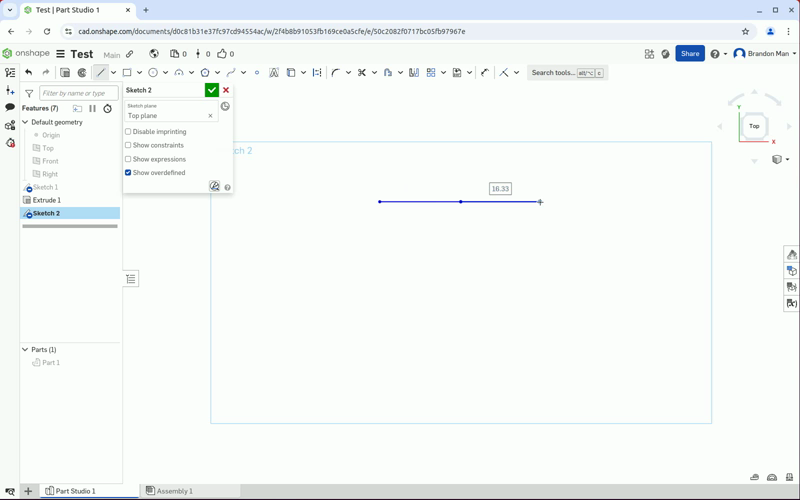
mouse_move(570, 201)
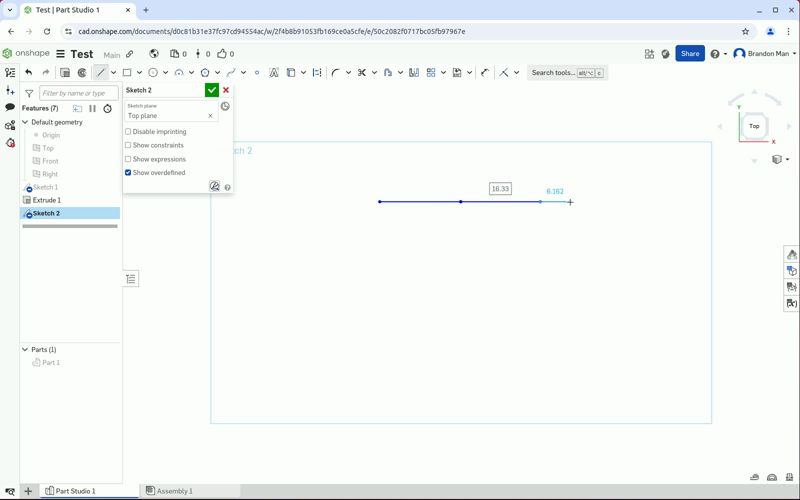
mouse_move(540, 170)
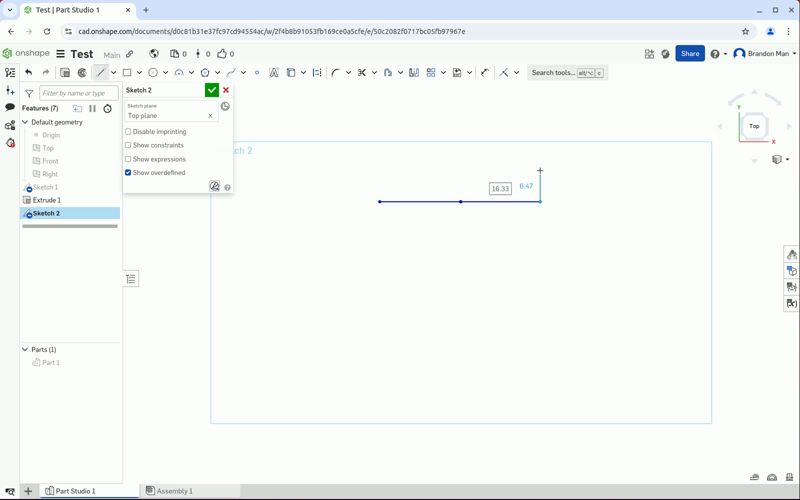
click(540, 170)
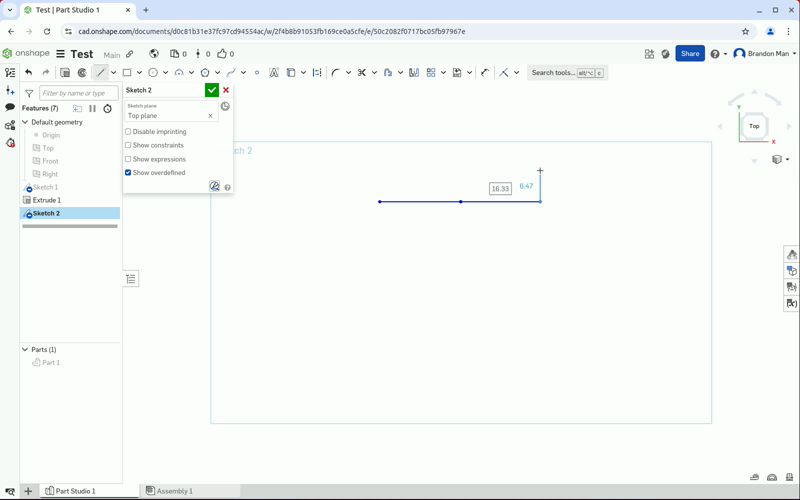
key_up(shift)
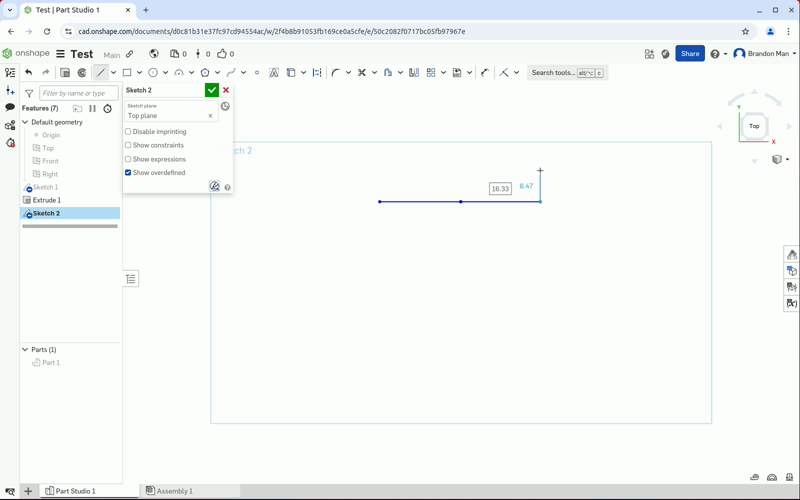
key_down(shift)
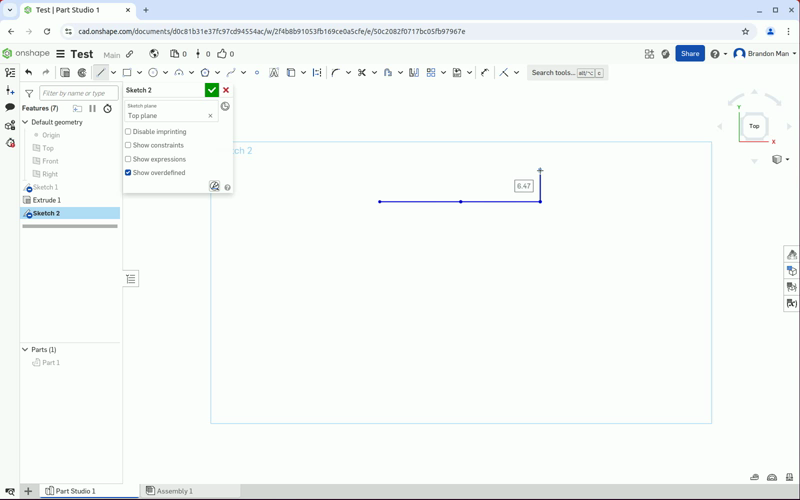
mouse_move(379, 170)
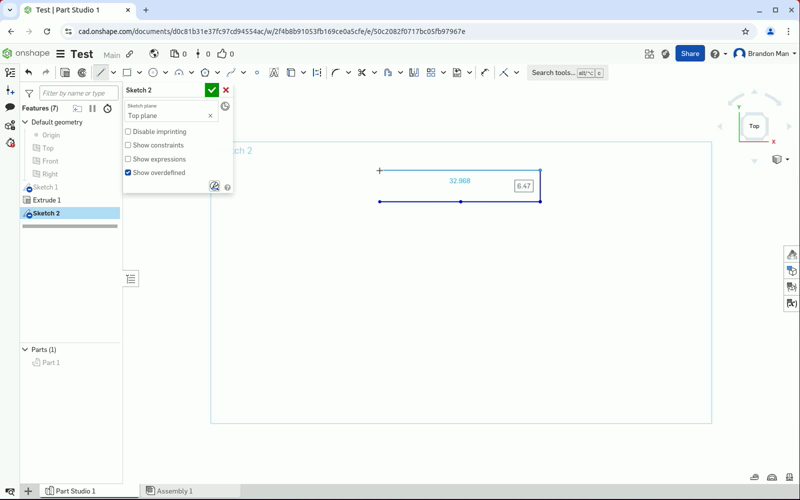
click(379, 170)
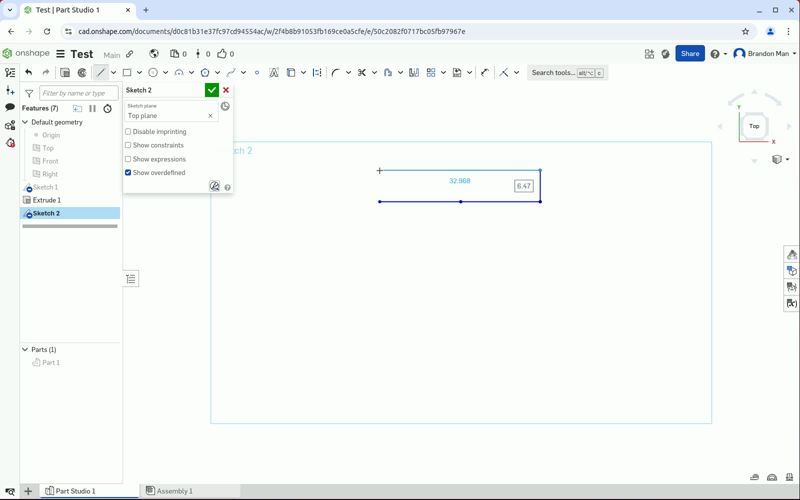
key_up(shift)
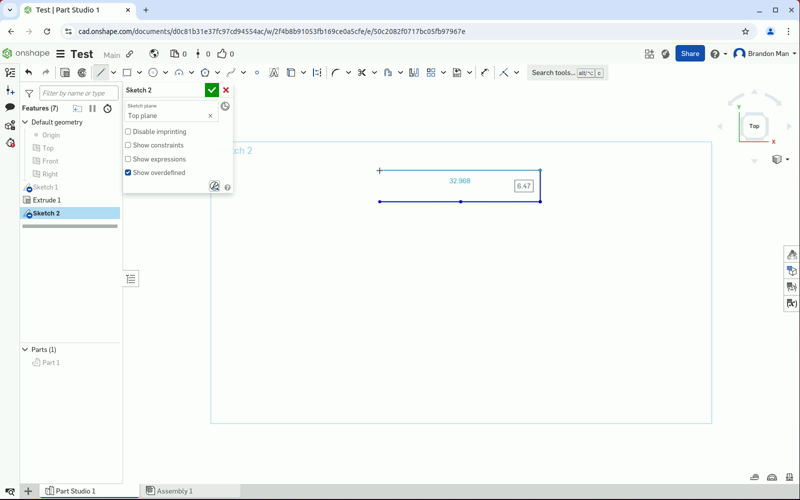
mouse_move(409, 170)
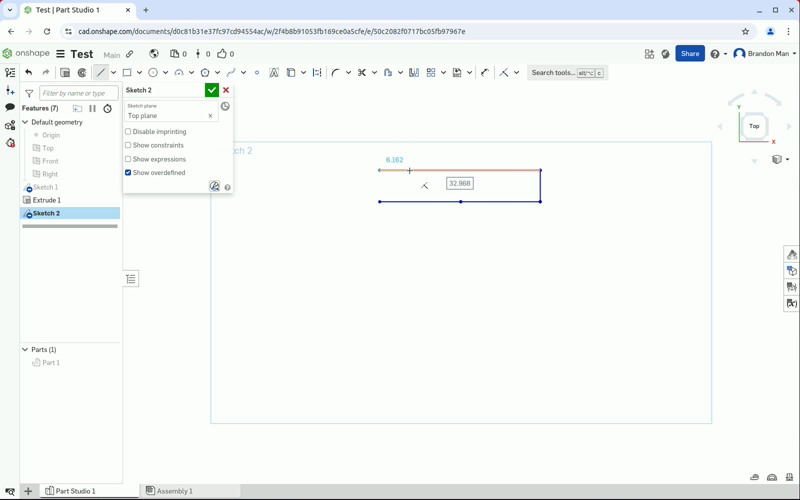
key_down(shift)
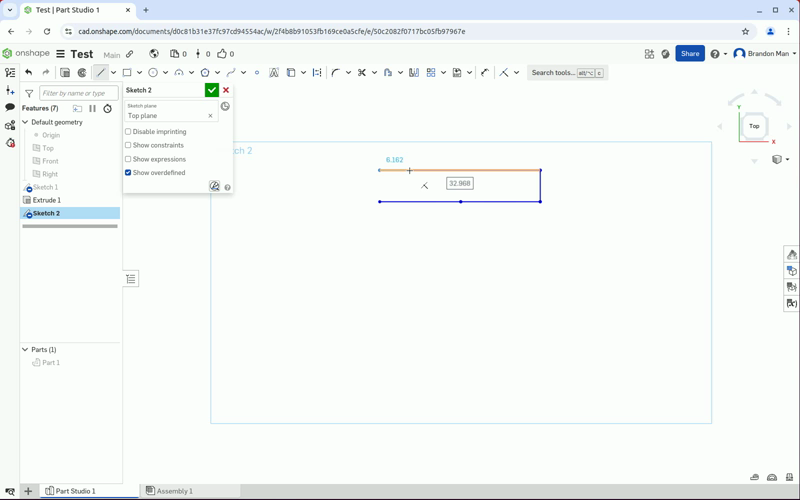
mouse_move(379, 201)
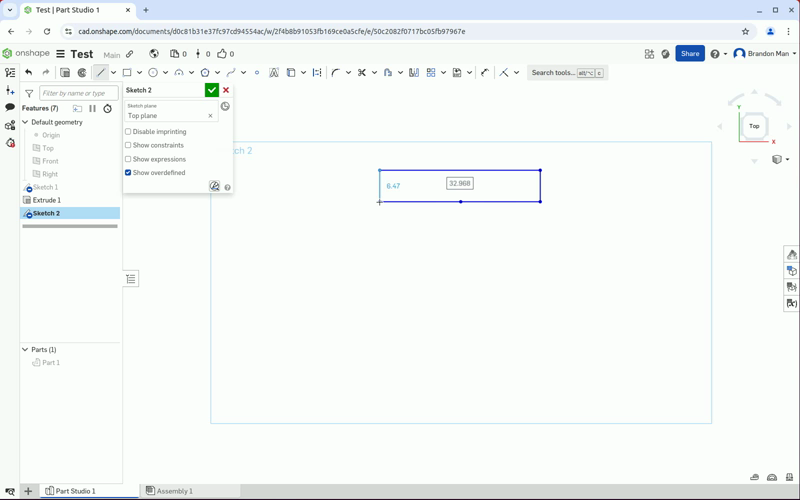
key_up(shift)
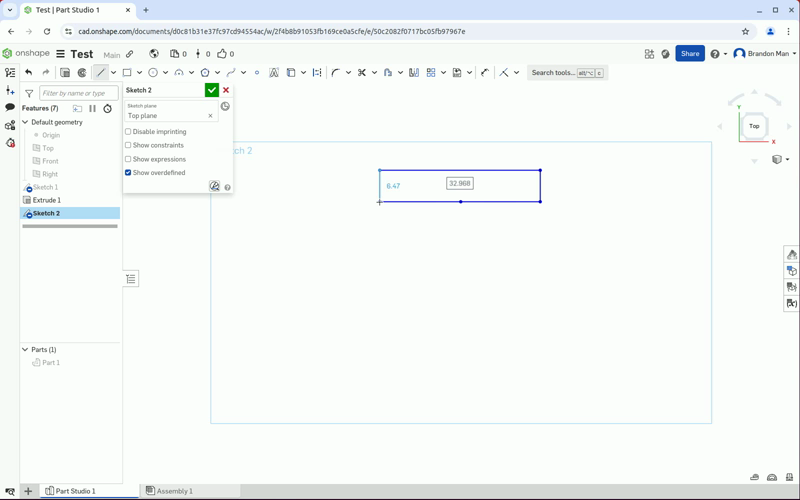
click(379, 201)
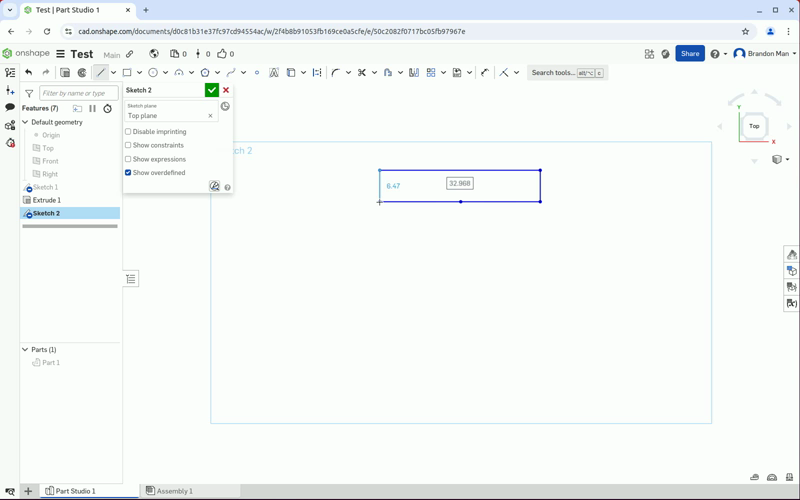
key(esc)
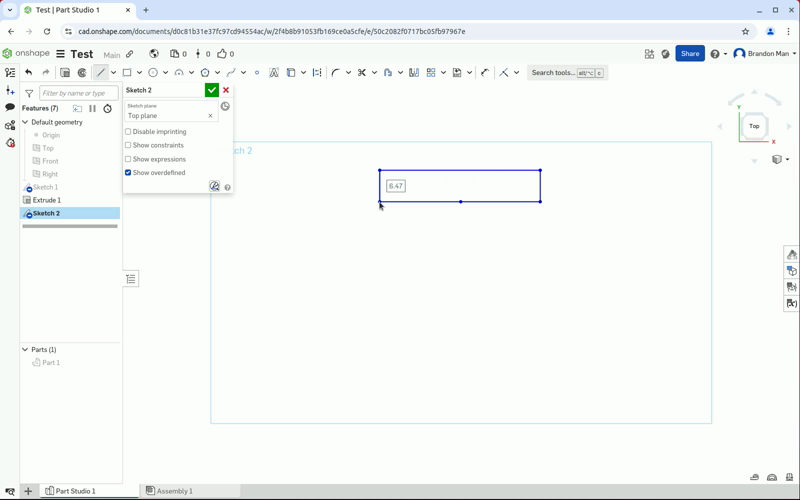
mouse_move(495, 176)
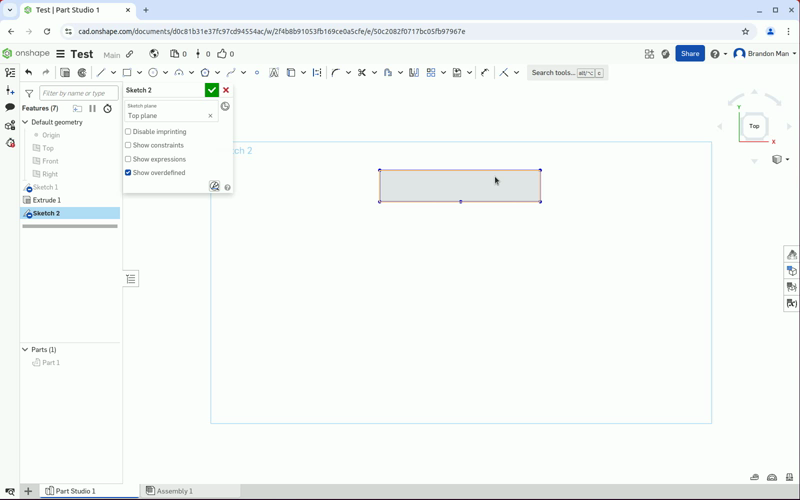
click(495, 176)
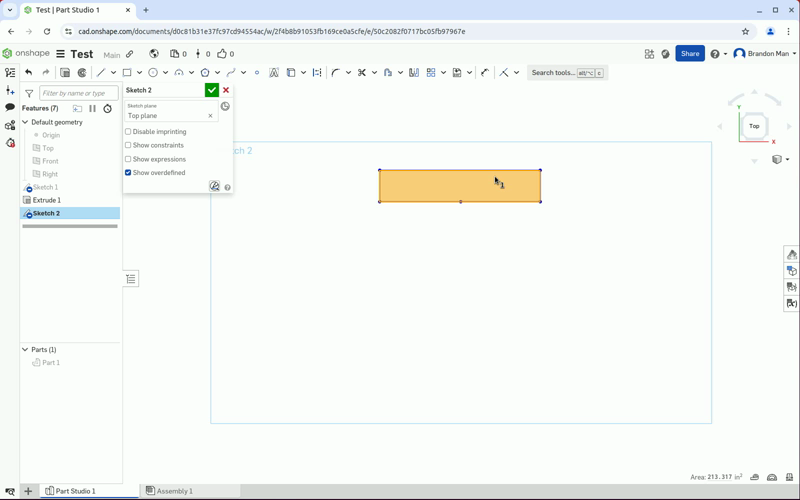
mouse_move(73, 352)
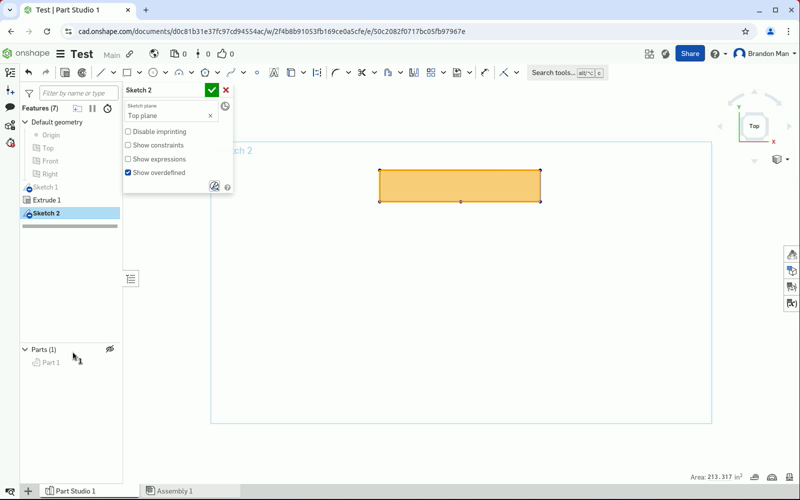
key(shift+y)
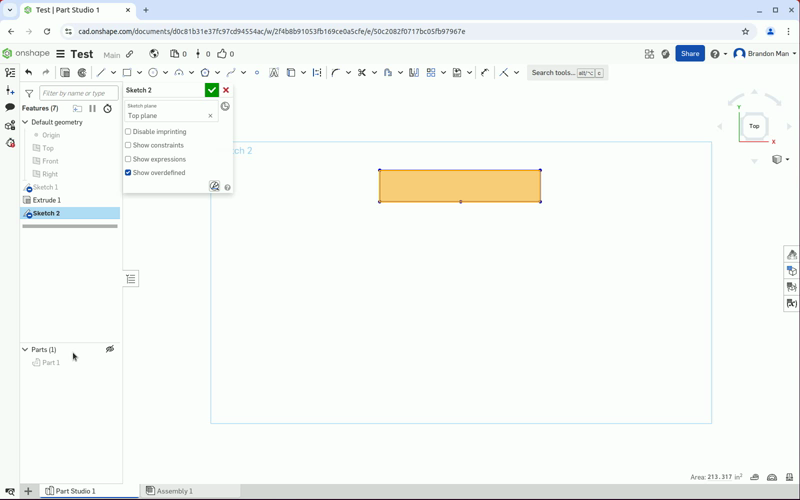
key(shift+e)
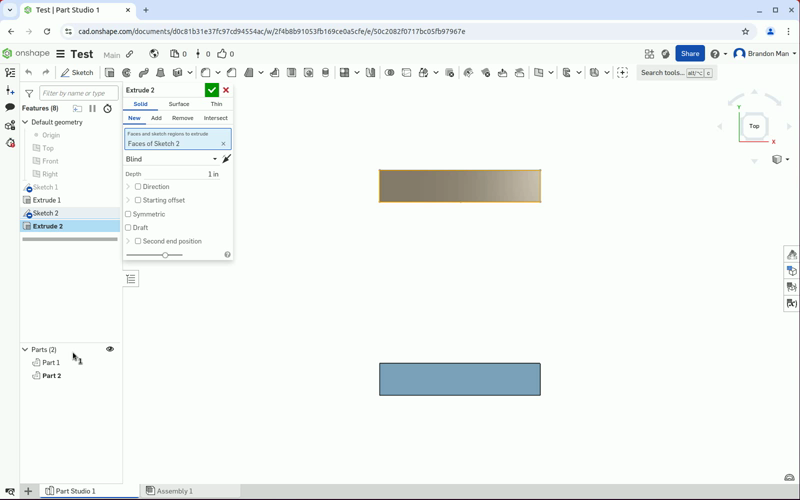
mouse_move(143, 106)
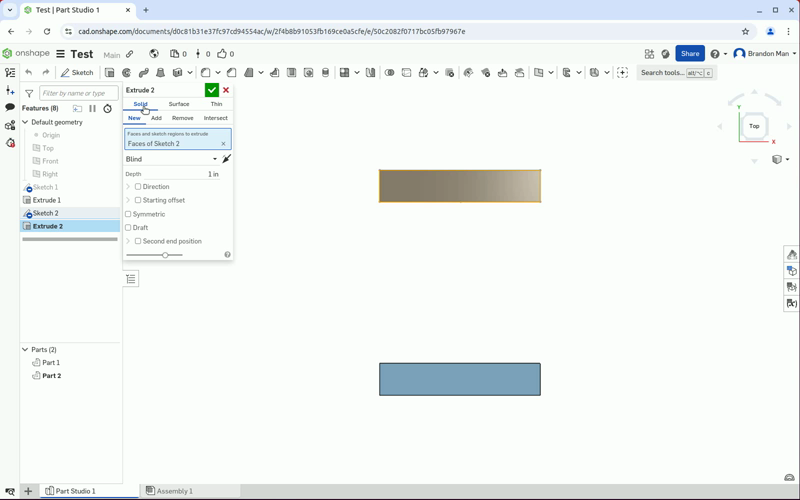
click(143, 106)
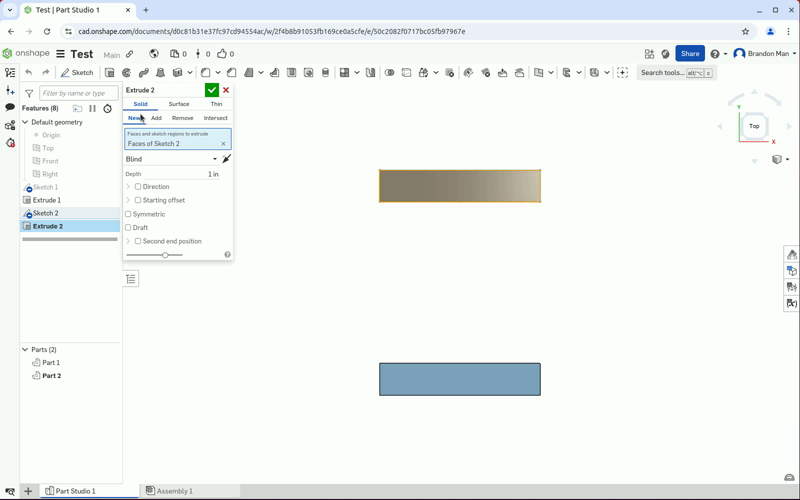
mouse_move(137, 120)
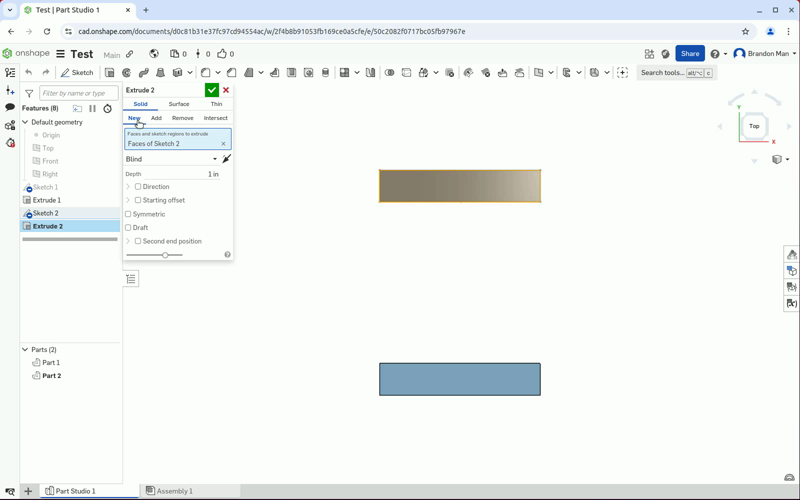
click(137, 120)
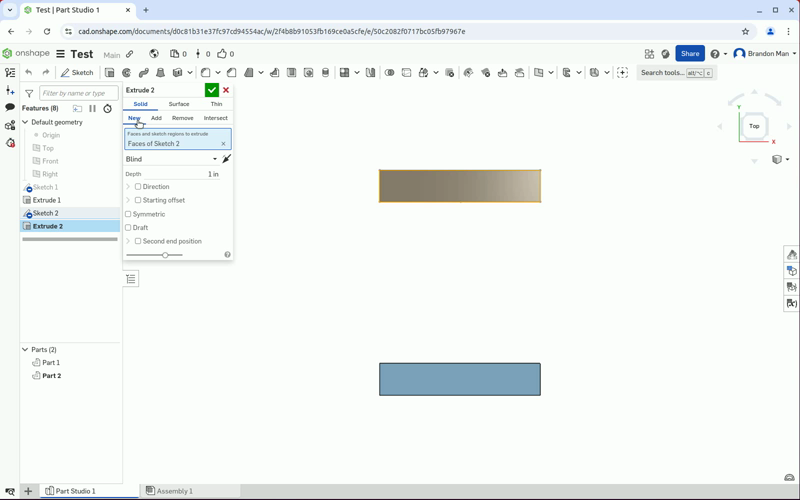
key(tab, 4)
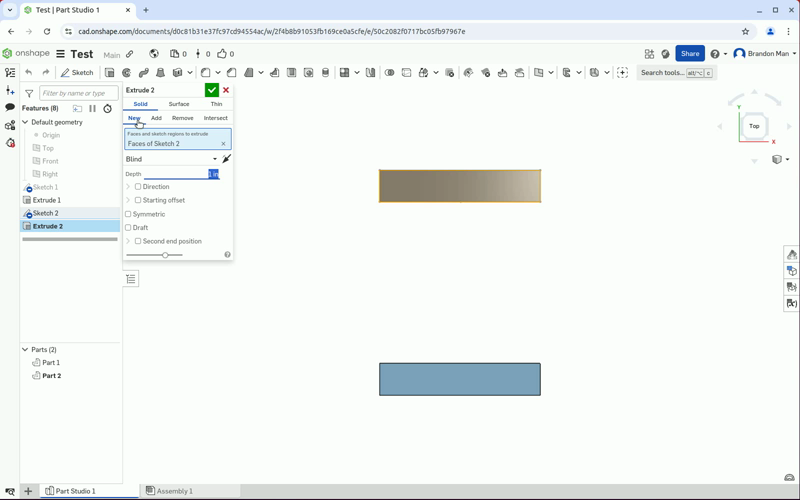
text(6.981)
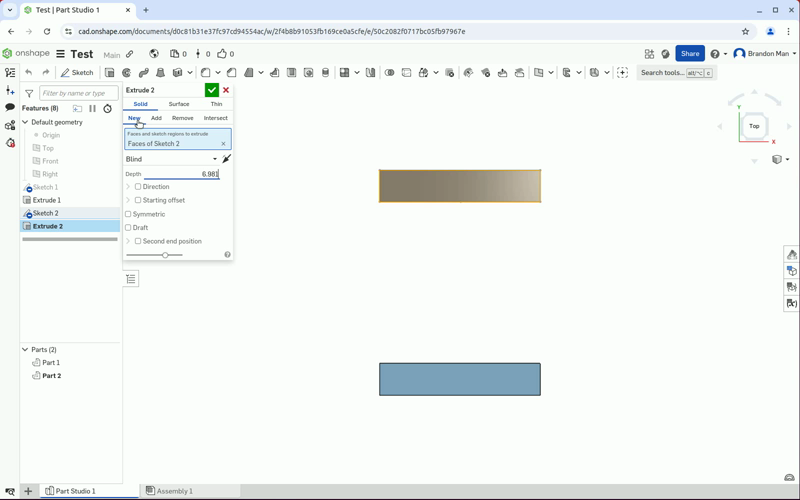
key(enter)
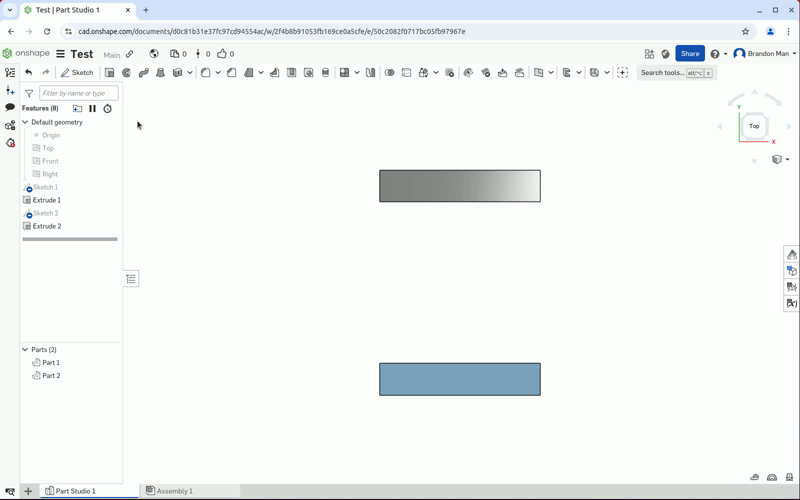
key(shift+h)
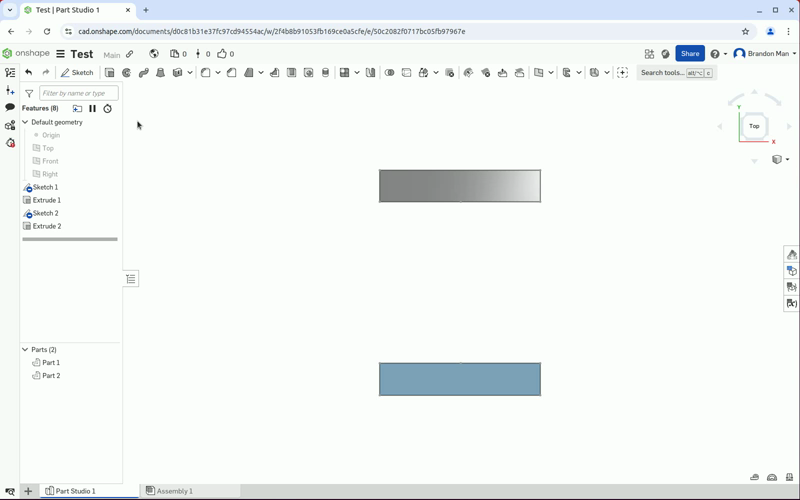
key(shift+h)
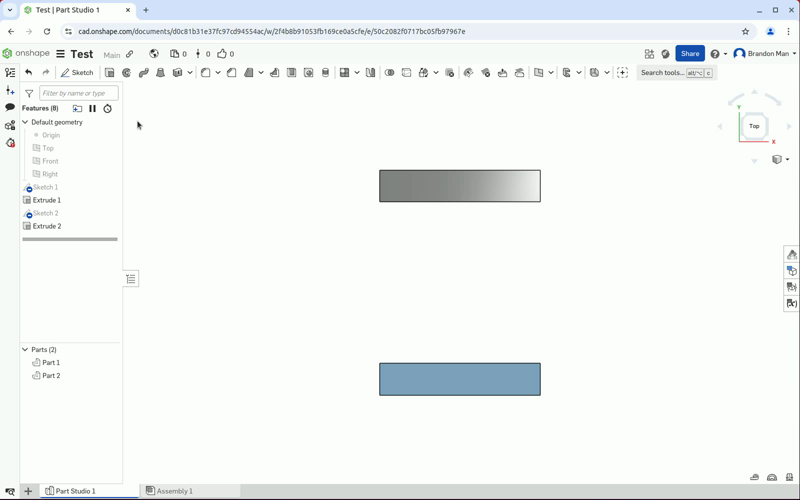
mouse_move(73, 189)
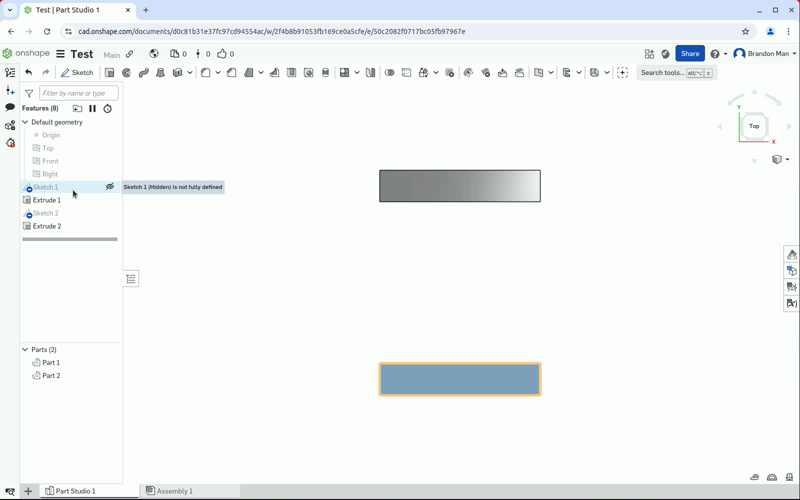
click(73, 189)
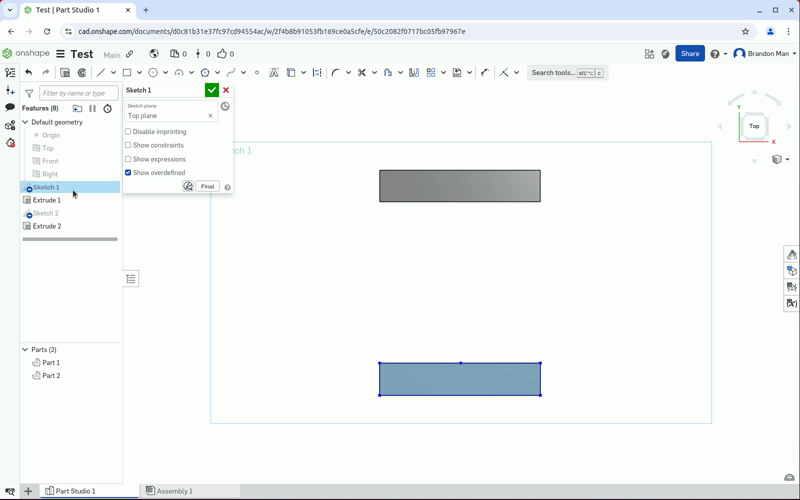
mouse_move(229, 92)
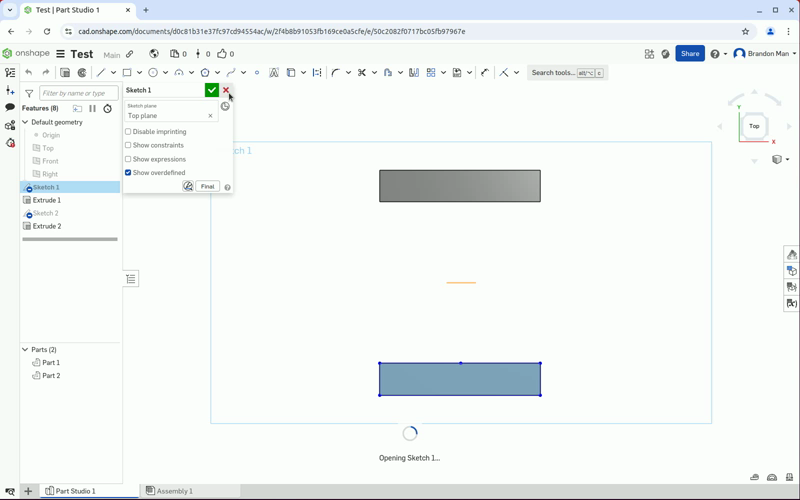
click(229, 92)
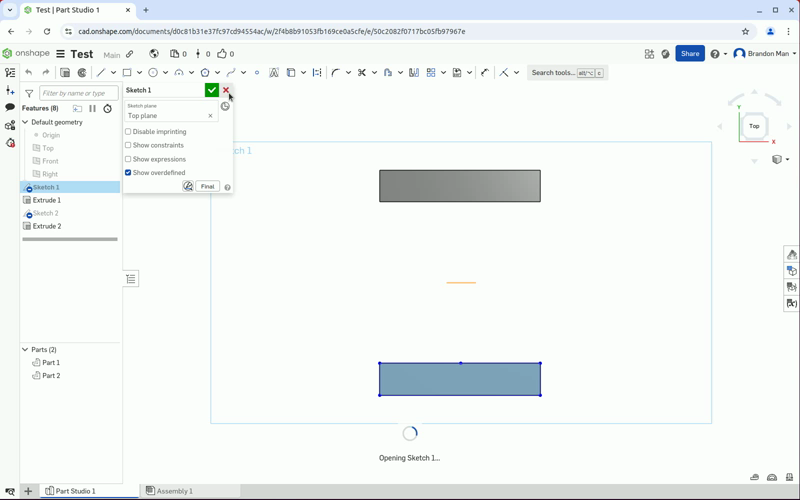
key(shift+s)
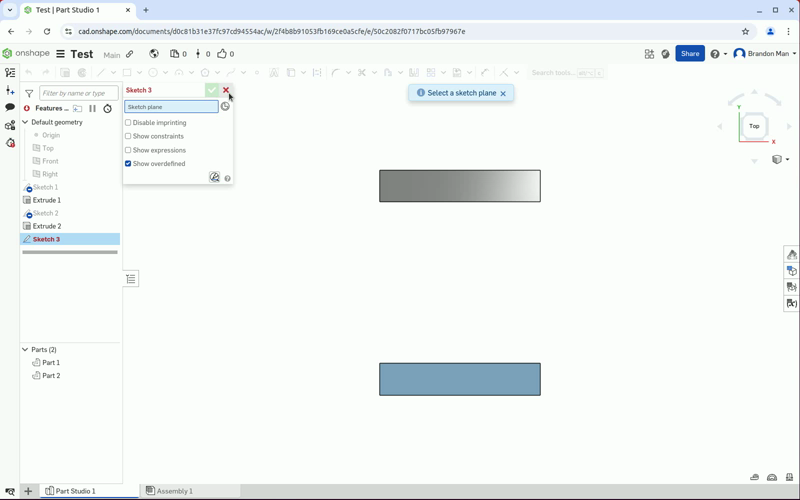
mouse_move(73, 150)
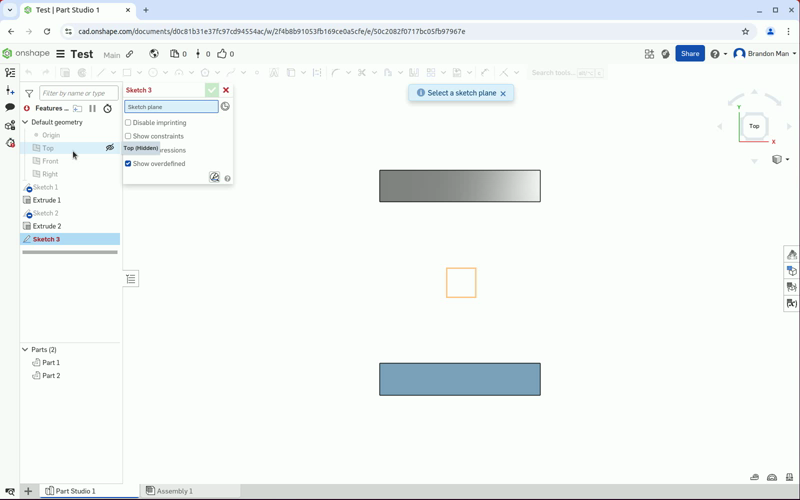
click(73, 150)
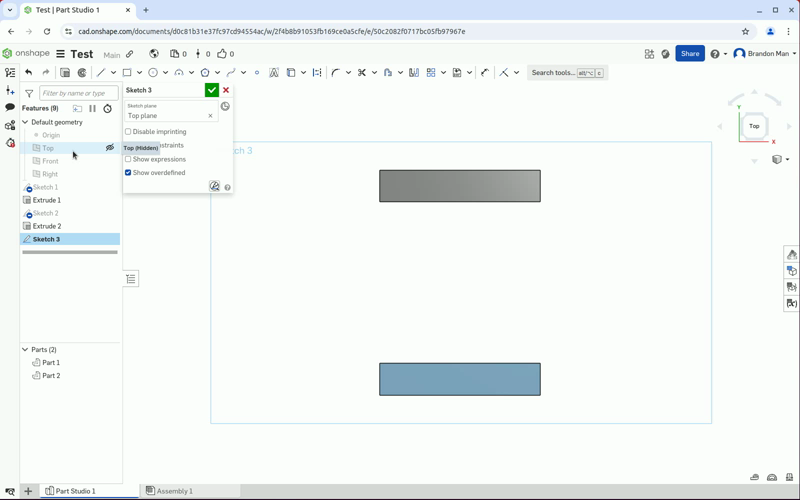
mouse_move(73, 352)
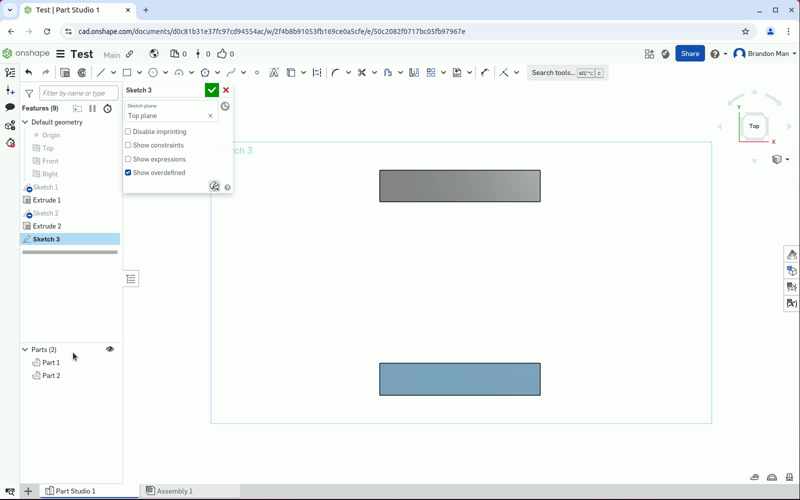
key(y)
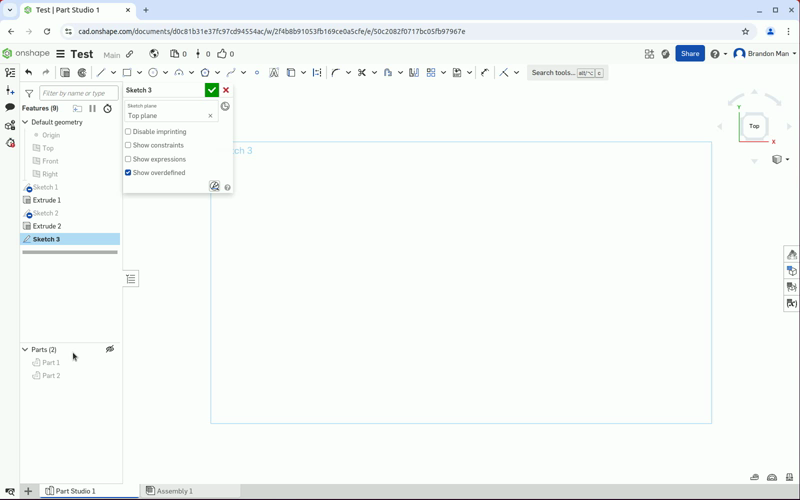
key(l)
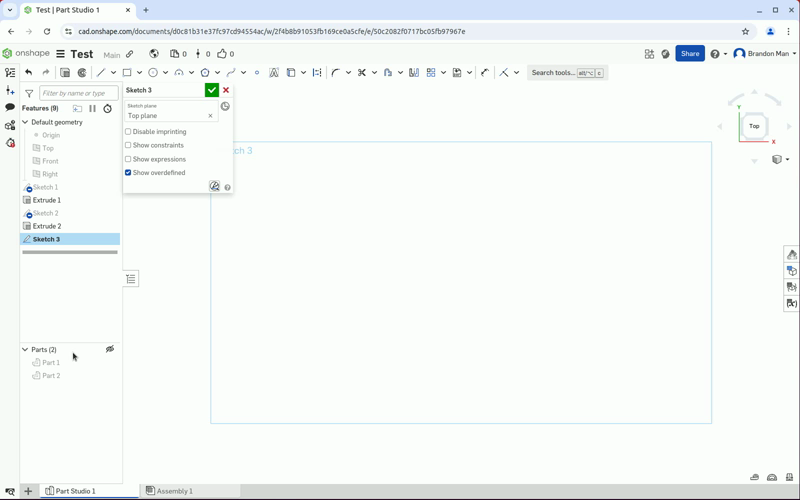
key_down(shift)
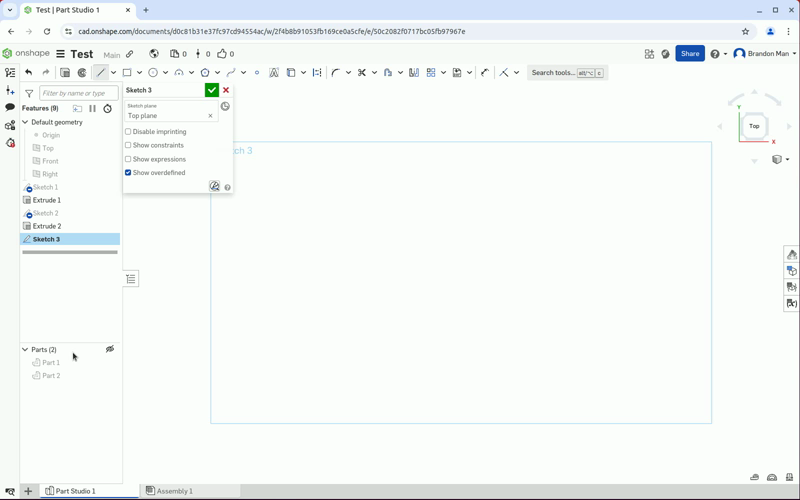
mouse_move(541, 363)
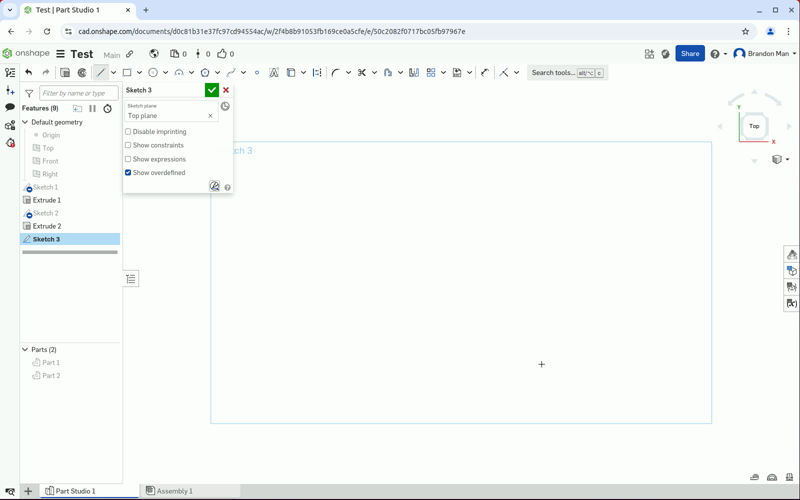
click(541, 363)
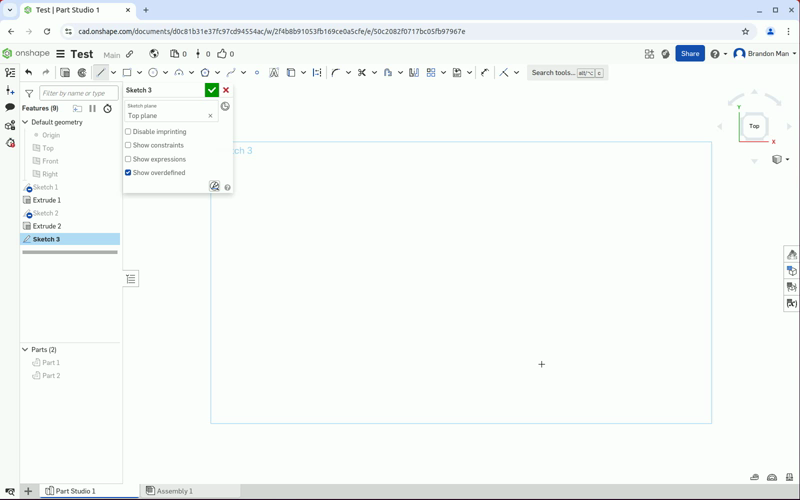
key_up(shift)
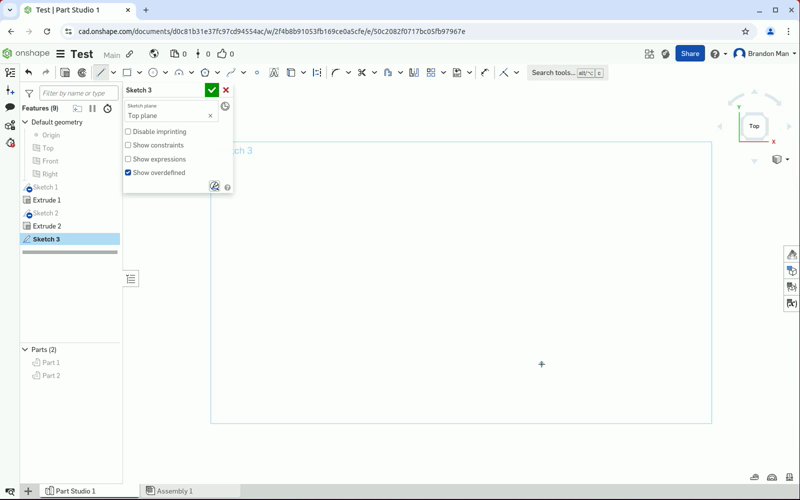
key_down(shift)
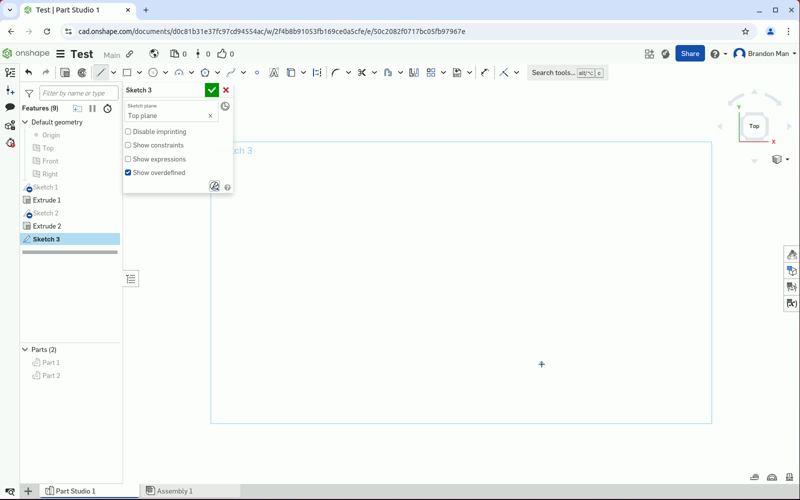
mouse_move(571, 363)
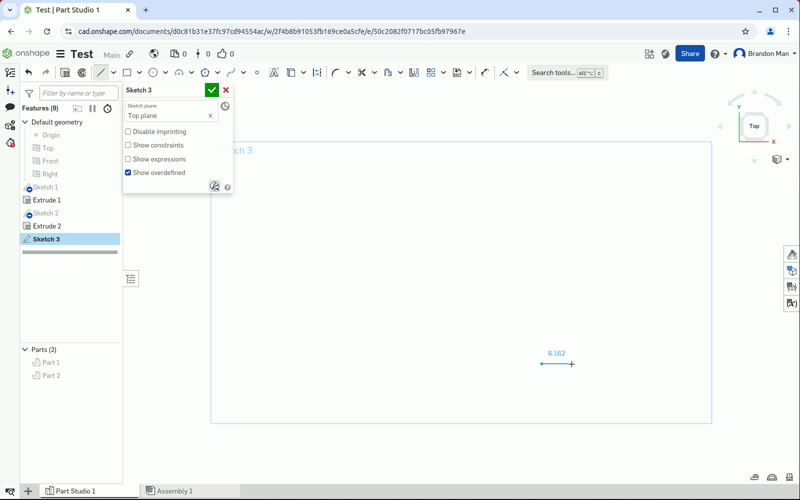
mouse_move(573, 363)
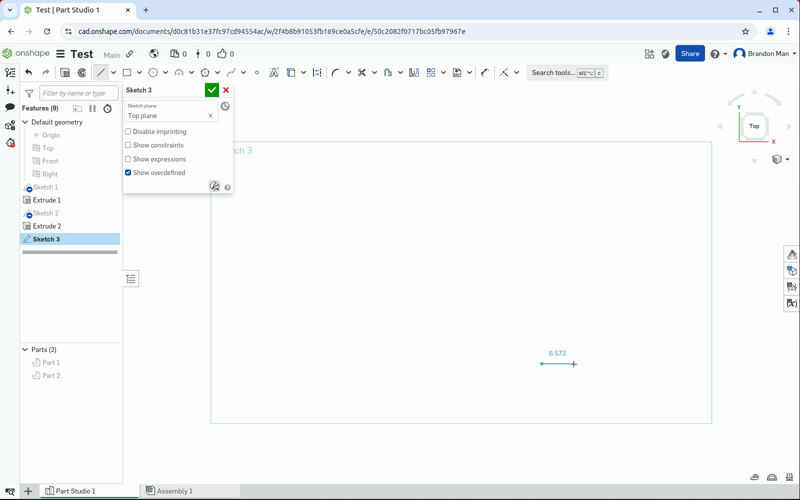
click(573, 363)
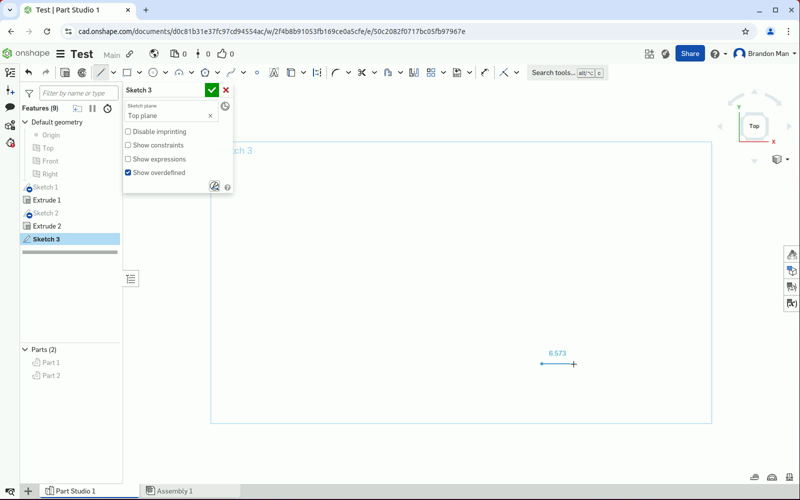
key_up(shift)
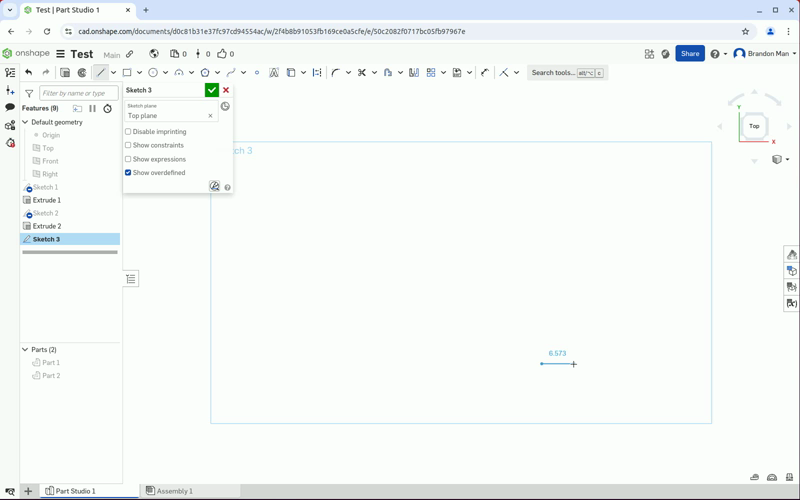
key_down(shift)
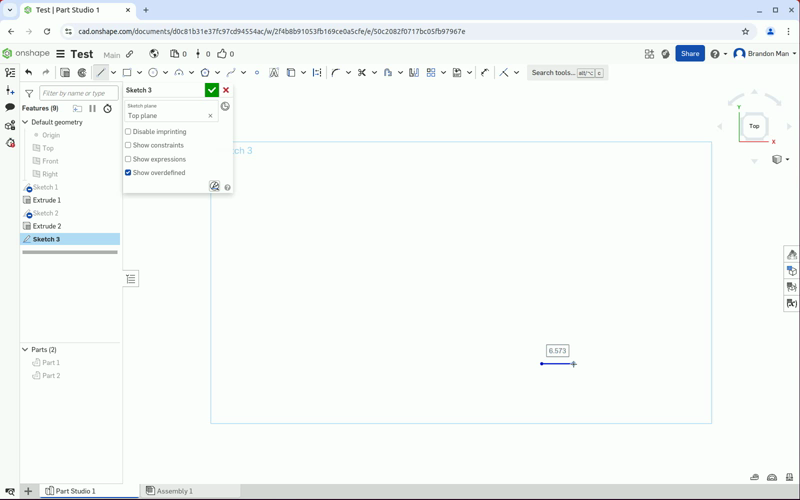
mouse_move(573, 203)
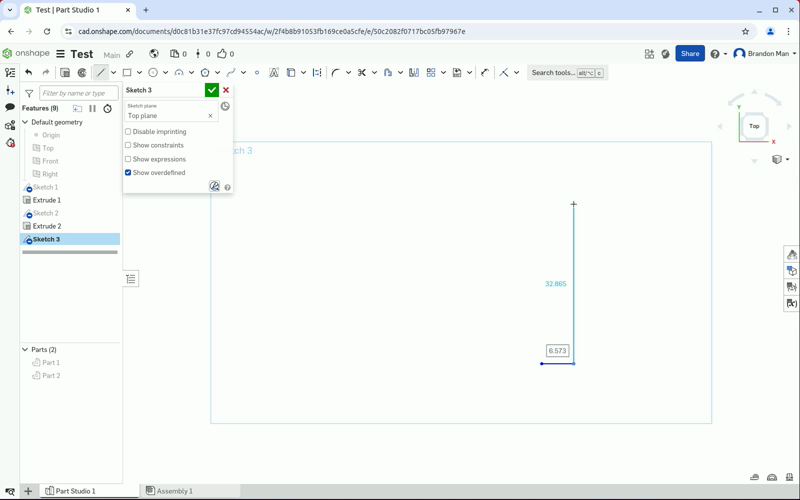
click(573, 203)
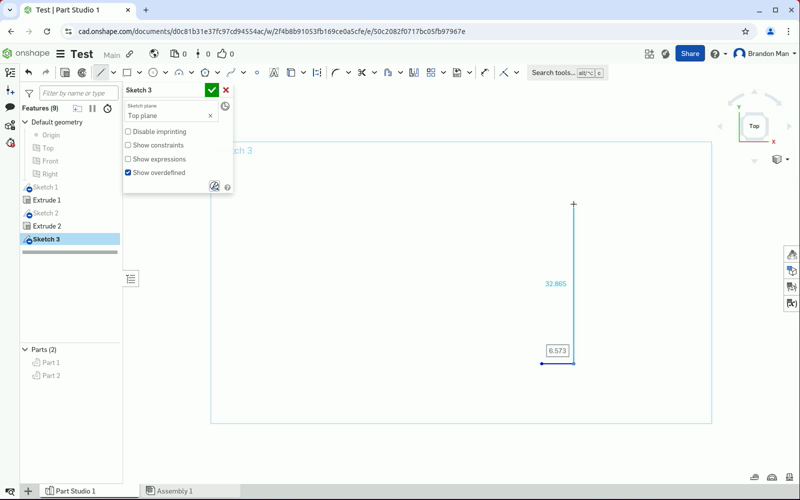
key_up(shift)
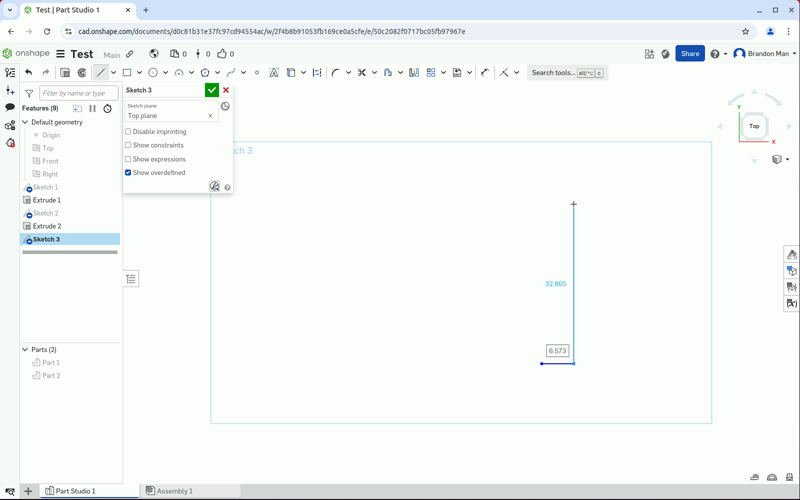
key_down(shift)
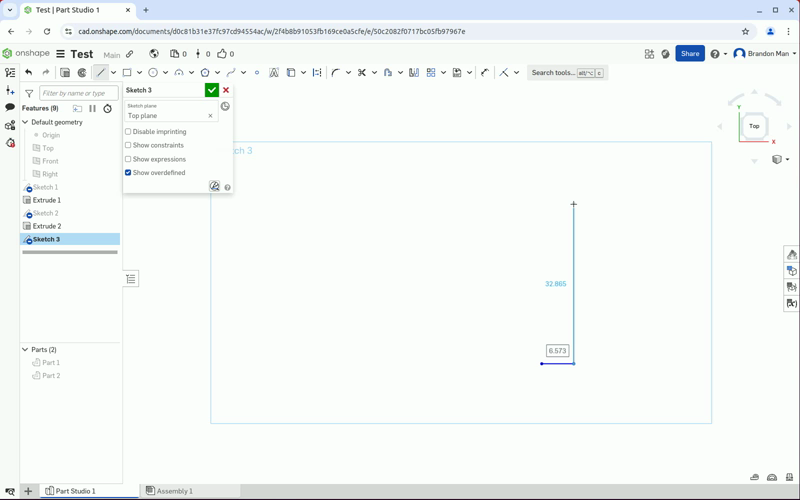
mouse_move(589, 203)
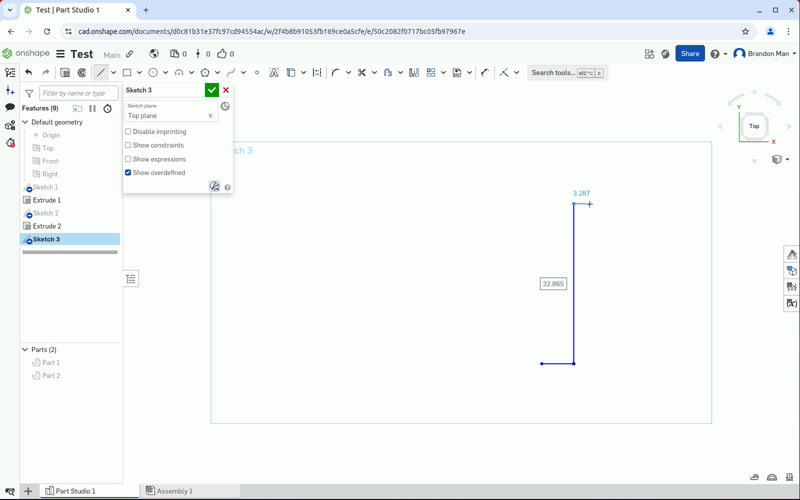
mouse_move(541, 203)
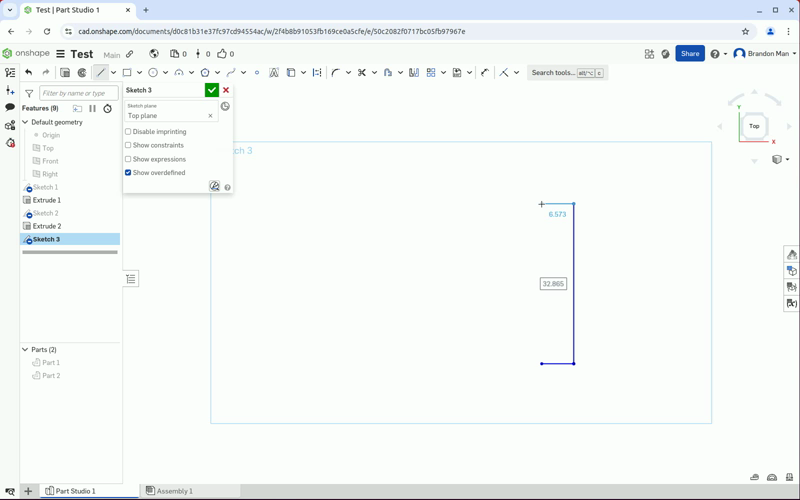
click(541, 203)
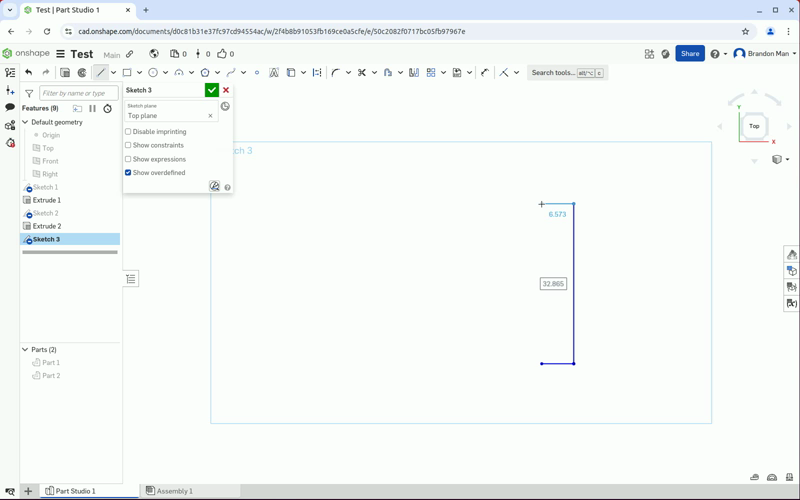
key_up(shift)
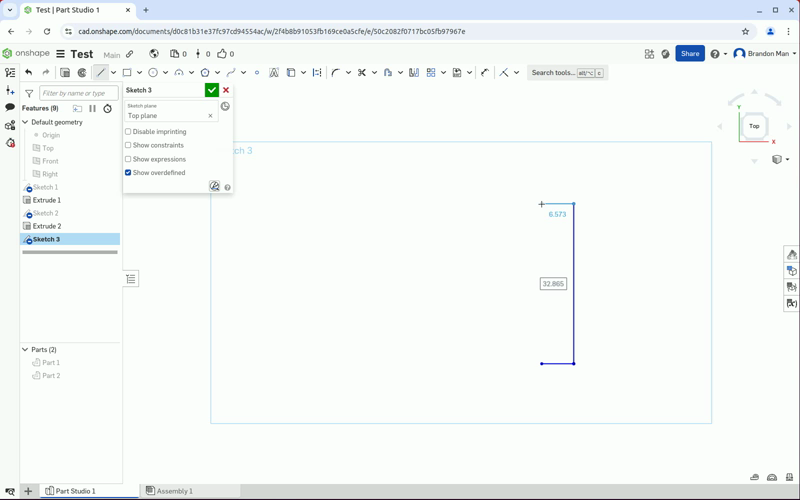
key_down(shift)
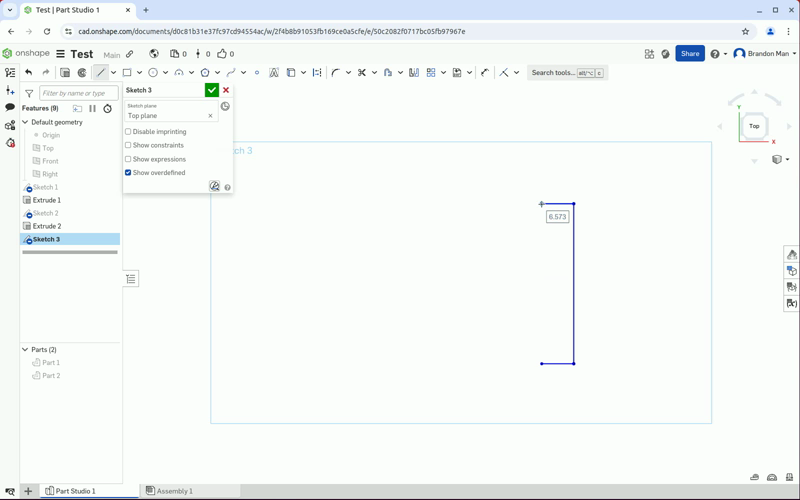
mouse_move(541, 282)
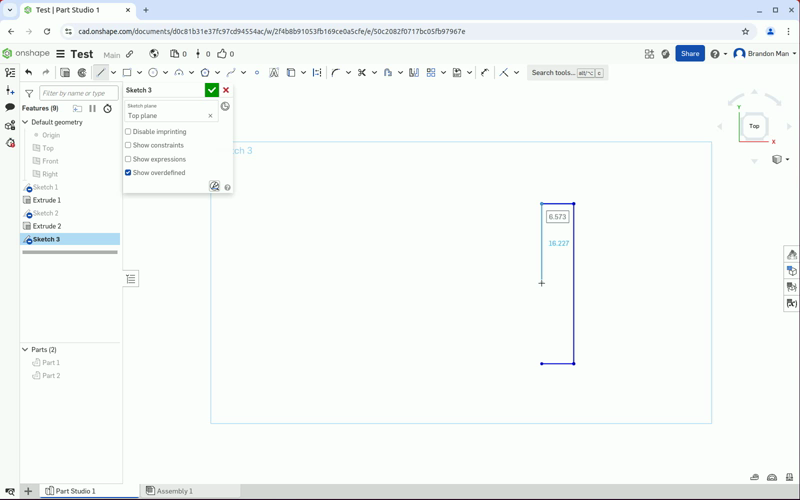
click(541, 282)
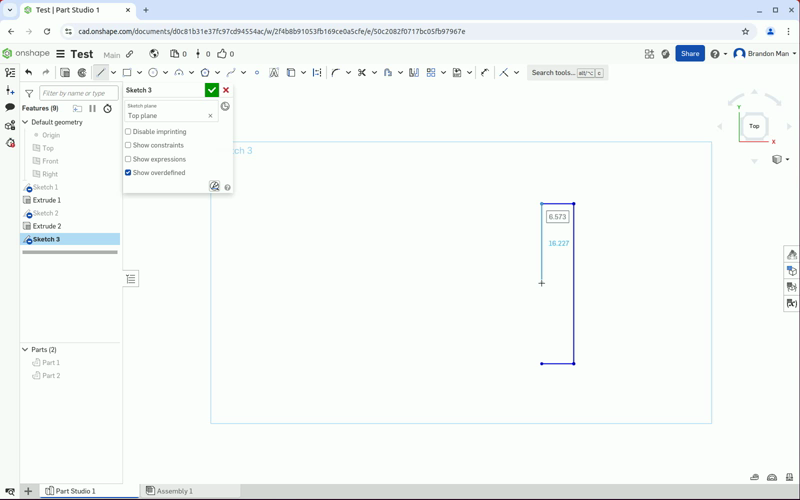
key_up(shift)
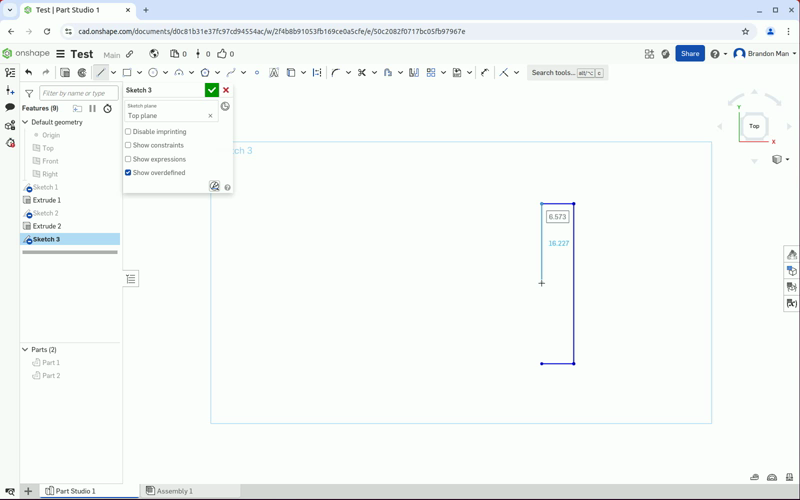
key_down(shift)
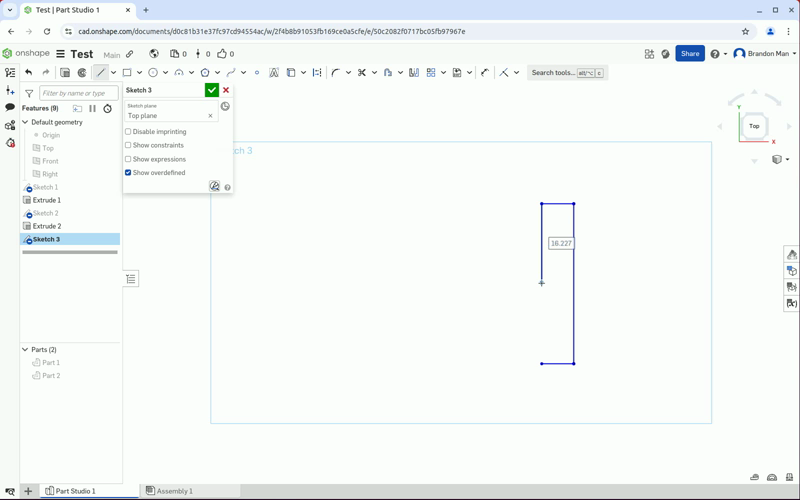
mouse_move(541, 363)
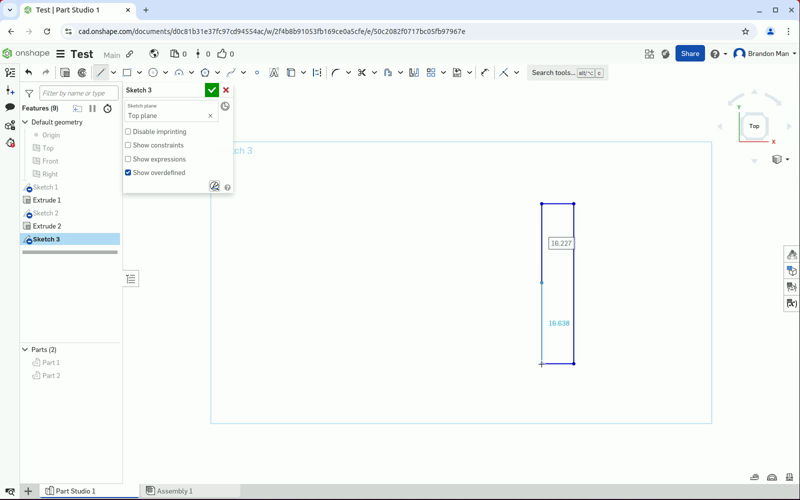
key_up(shift)
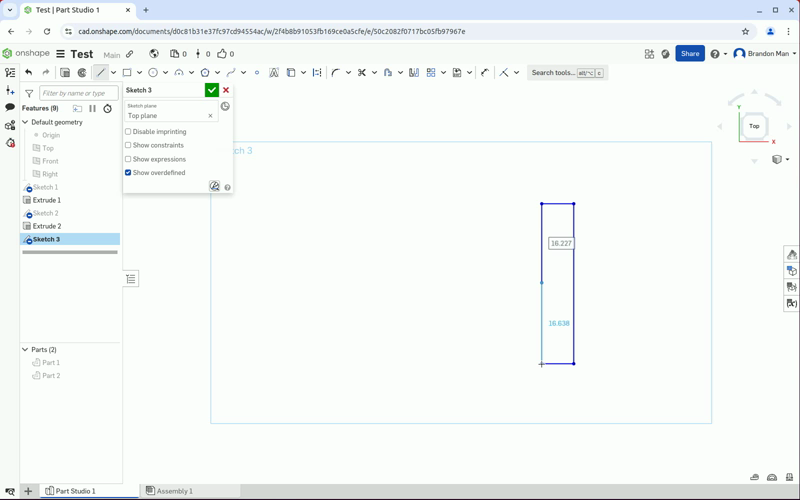
click(541, 363)
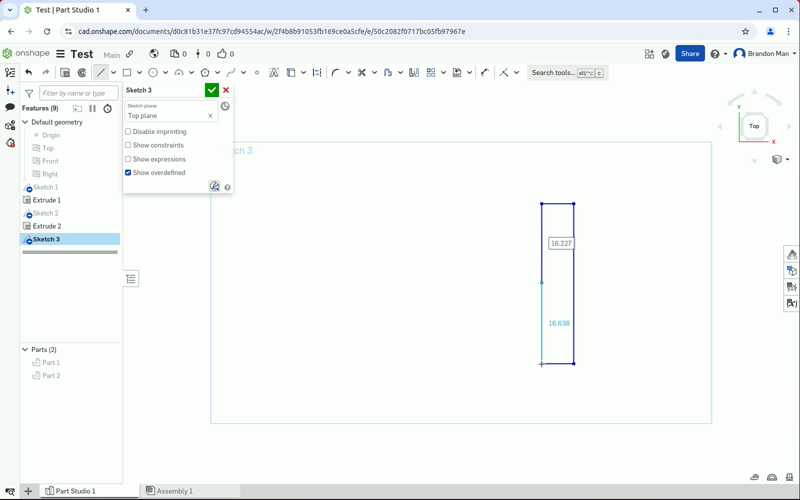
key(esc)
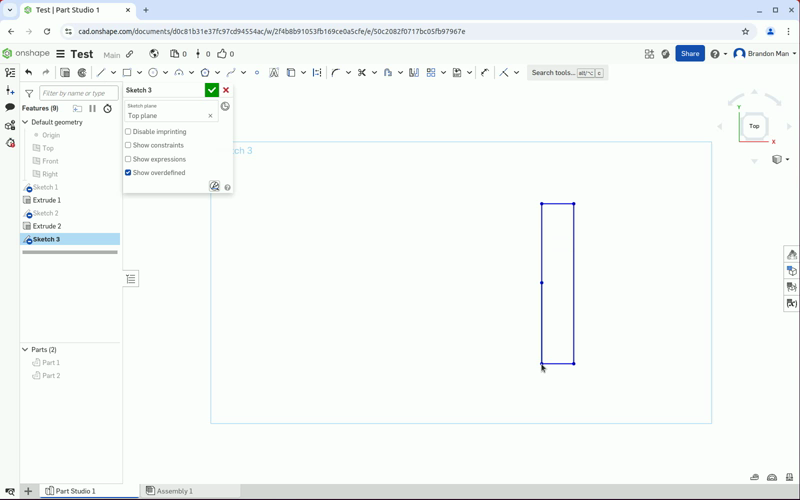
mouse_move(564, 242)
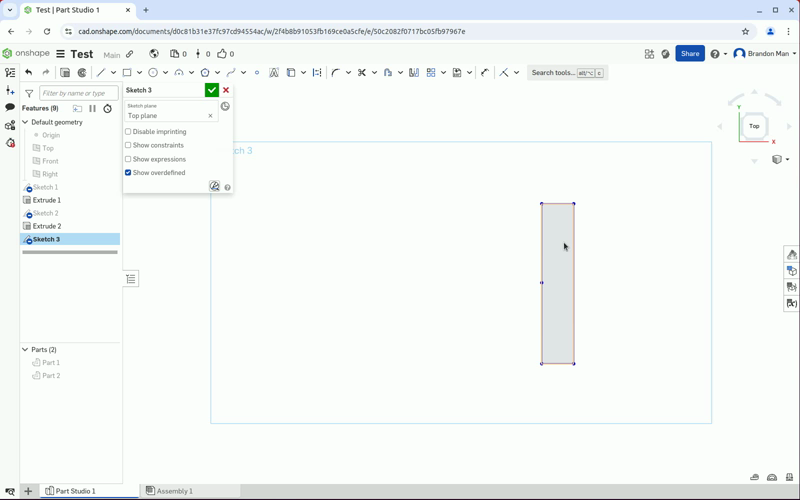
click(564, 242)
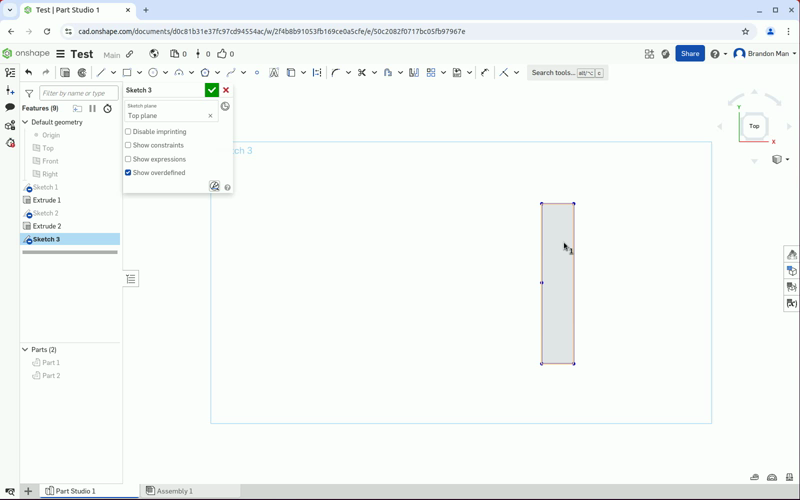
mouse_move(73, 352)
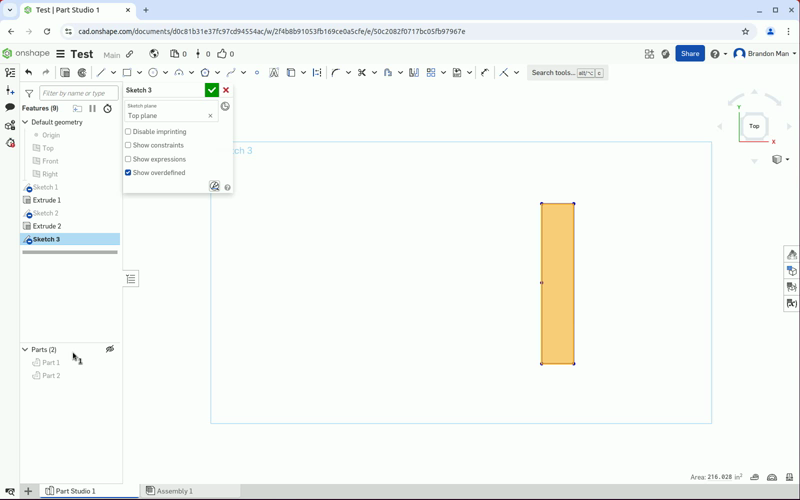
key(shift+y)
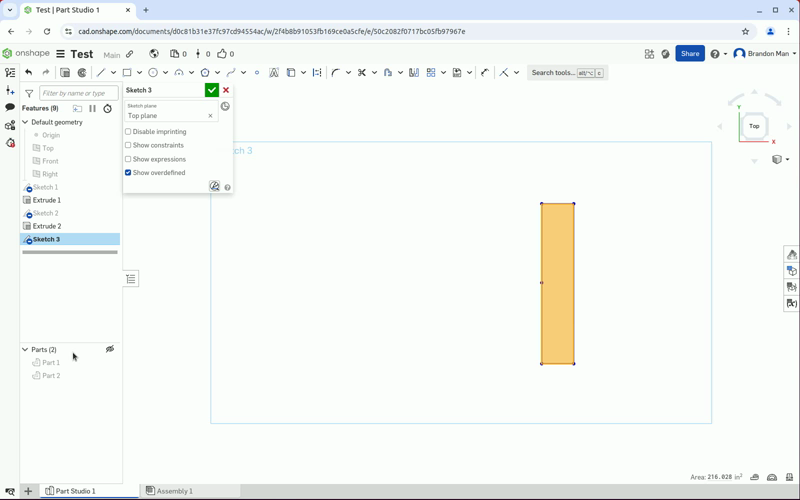
key(shift+e)
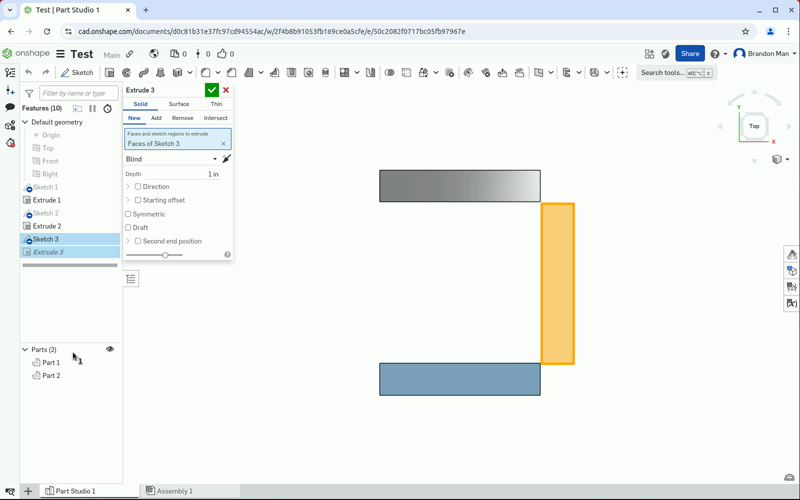
mouse_move(143, 106)
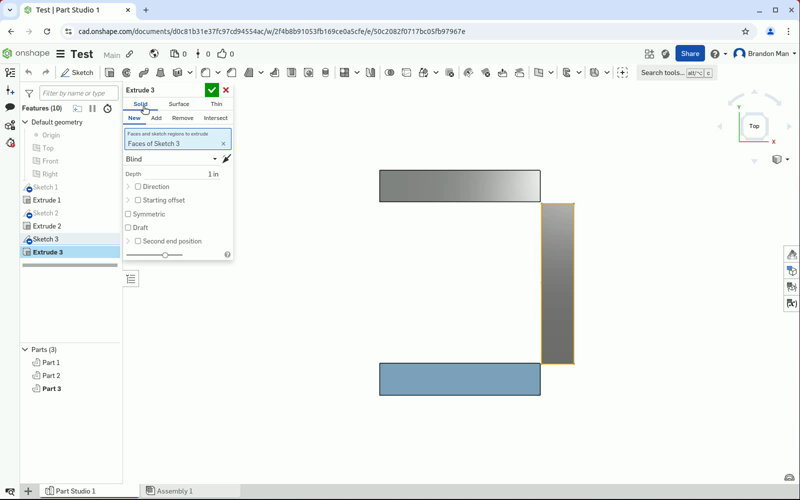
click(143, 106)
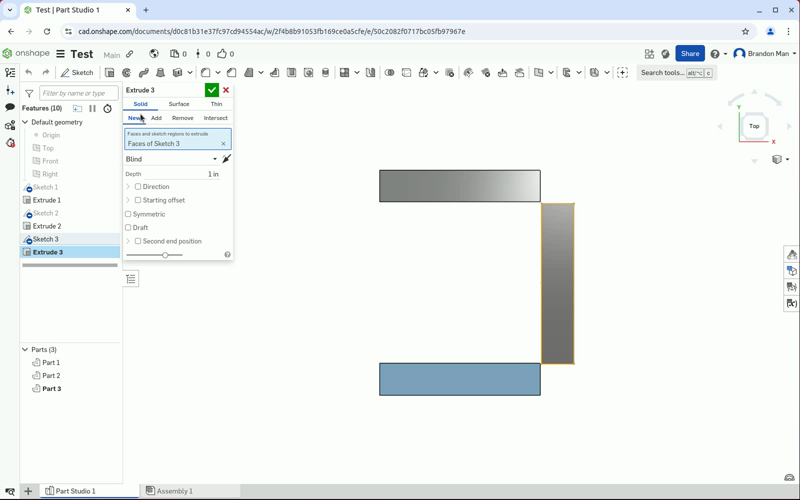
mouse_move(137, 120)
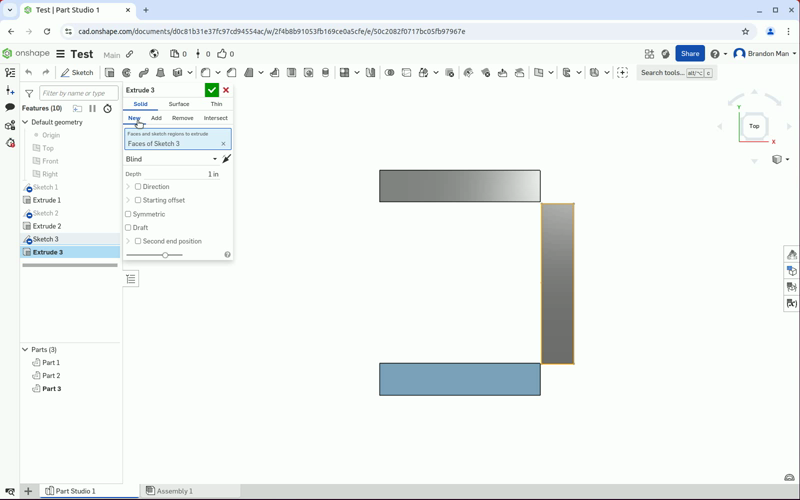
click(137, 120)
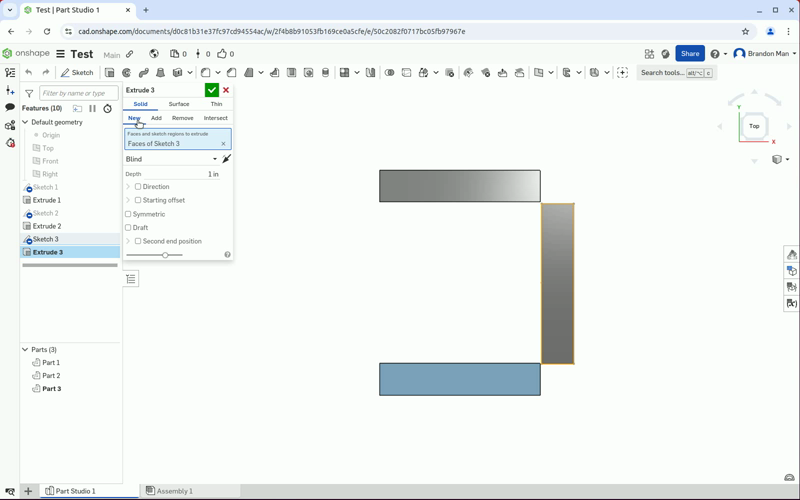
key(tab, 4)
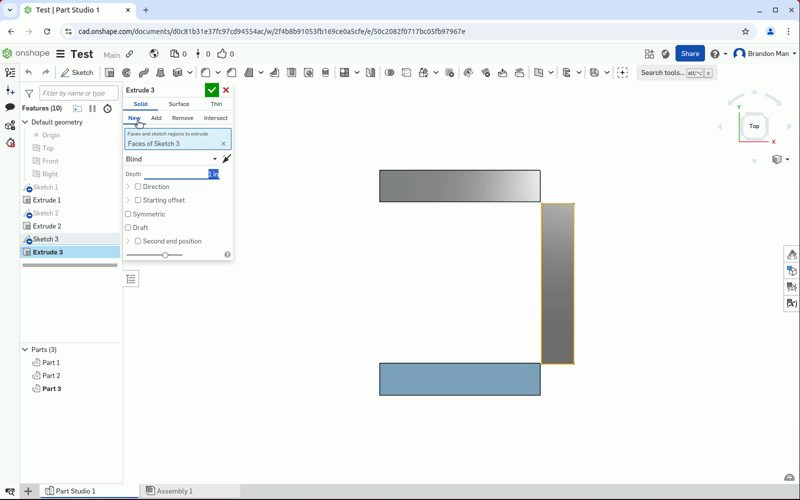
text(6.981)
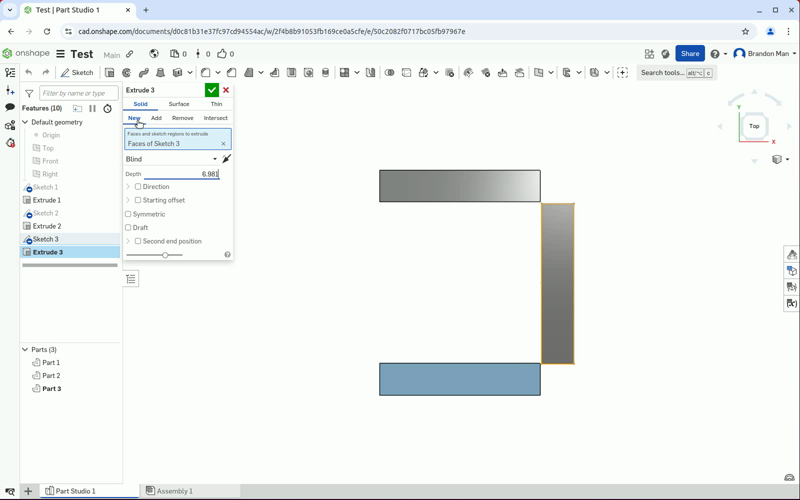
key(enter)
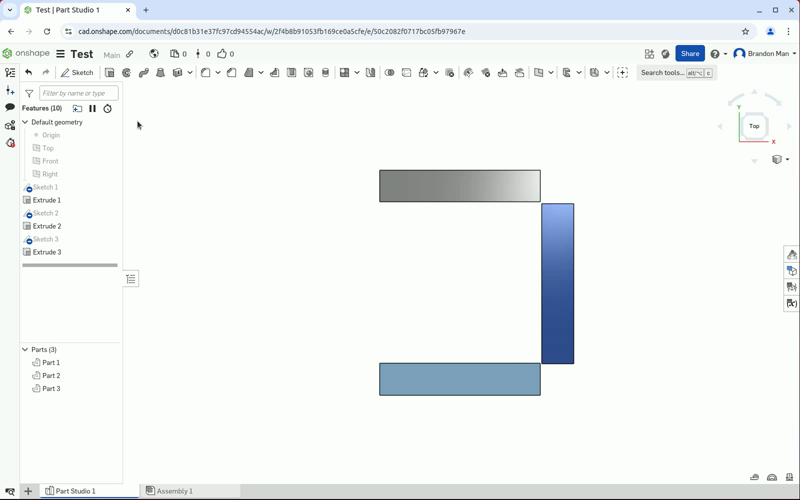
key(shift+h)
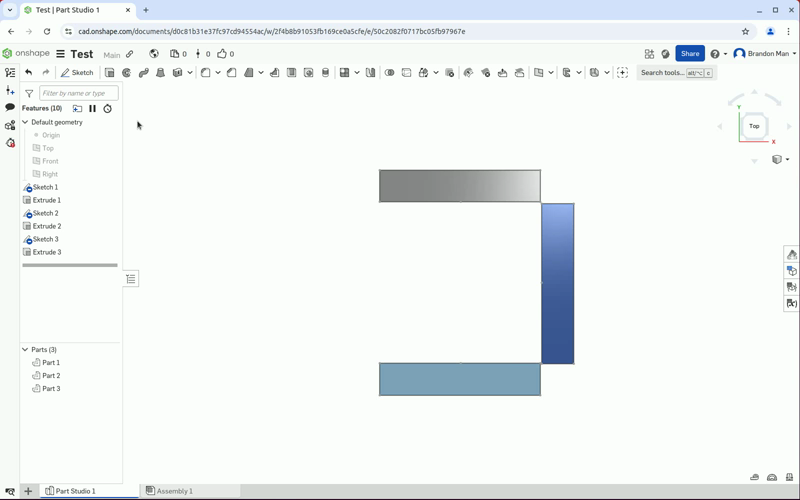
key(shift+h)
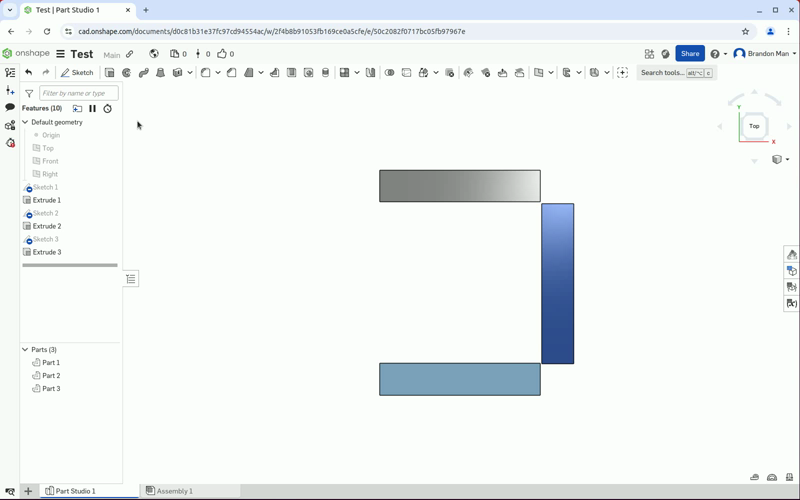
mouse_move(73, 189)
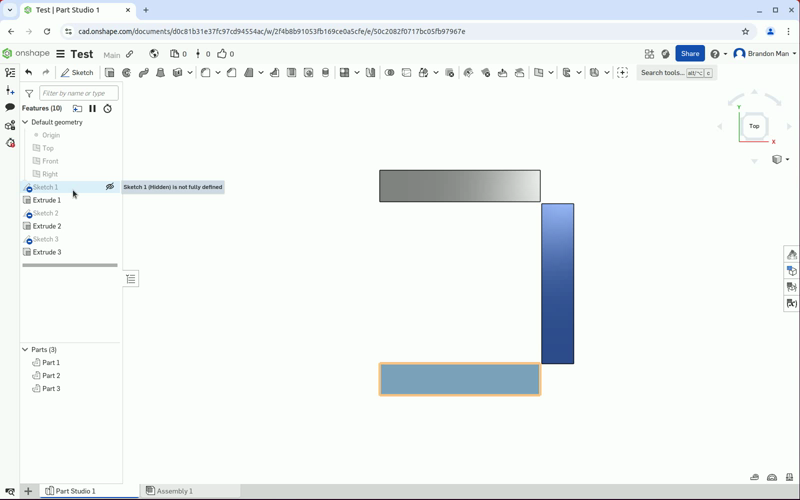
click(73, 189)
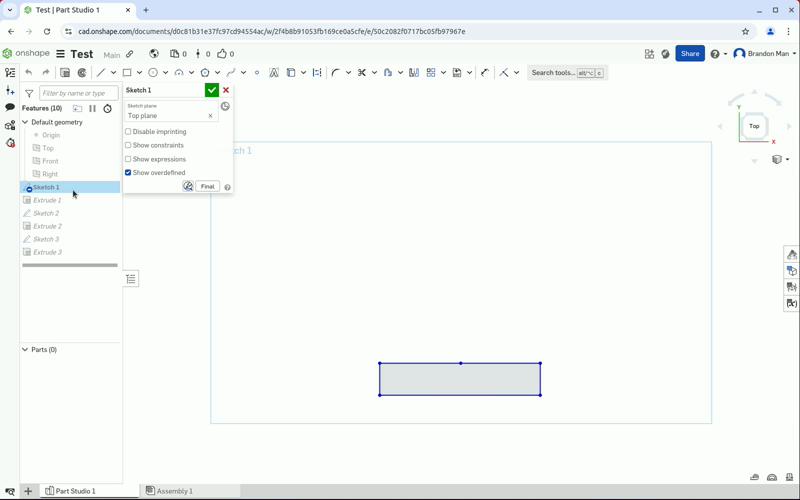
mouse_move(229, 92)
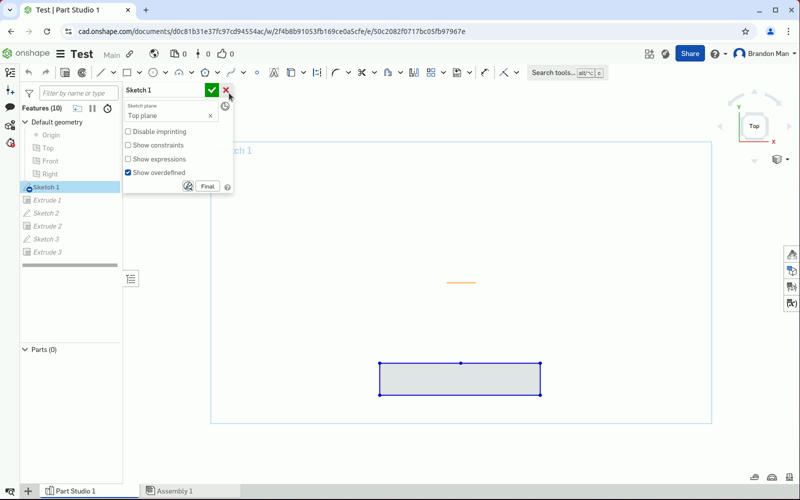
click(229, 92)
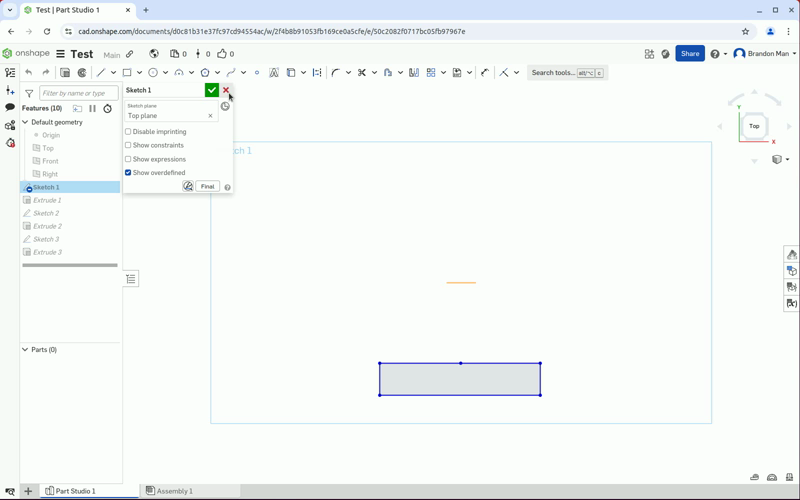
key(shift+s)
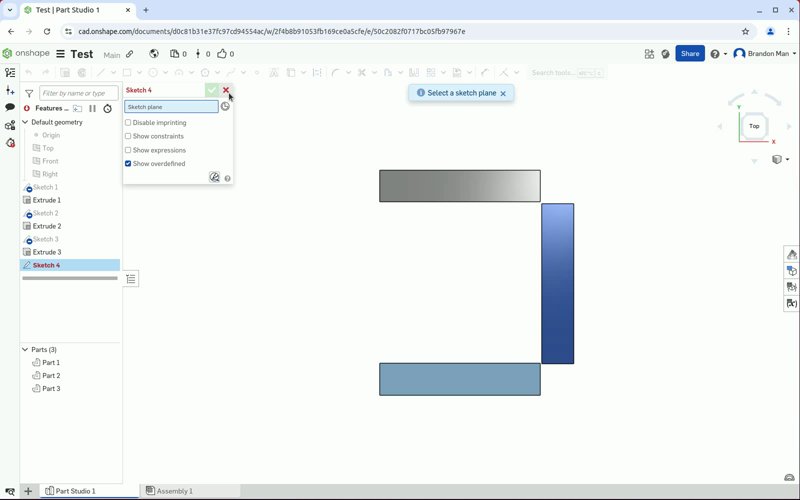
mouse_move(73, 150)
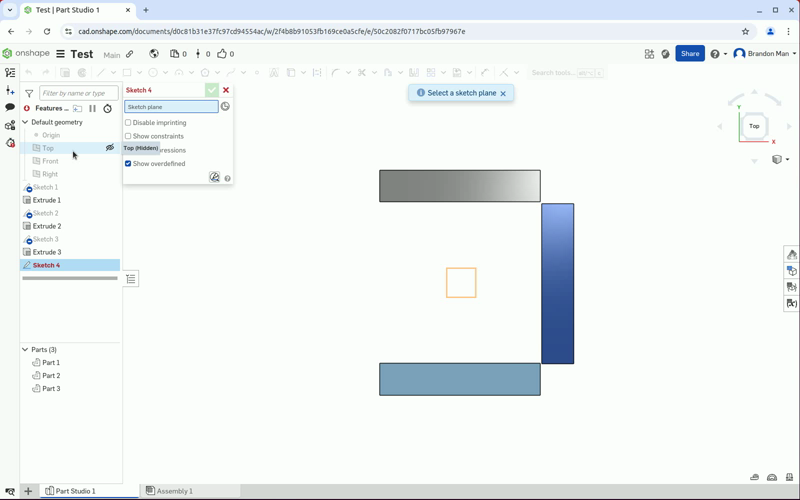
click(73, 150)
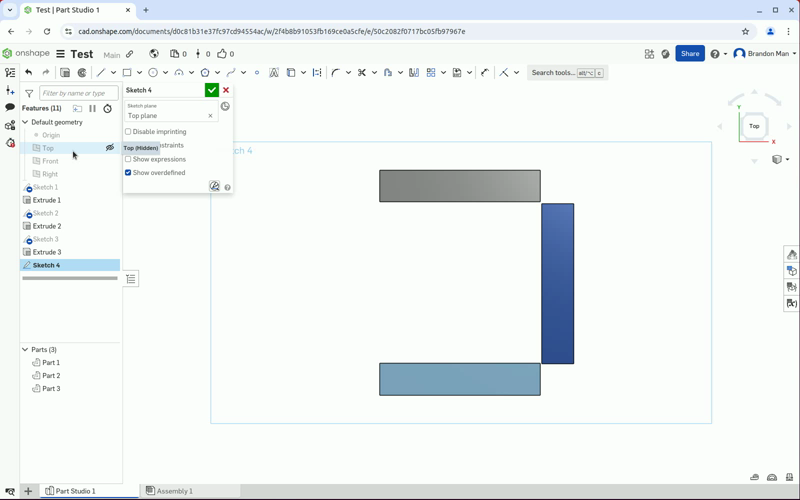
mouse_move(73, 352)
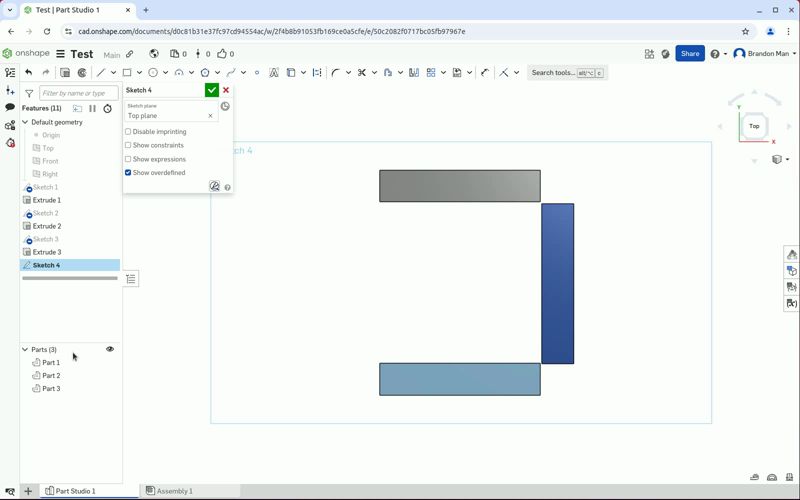
key(y)
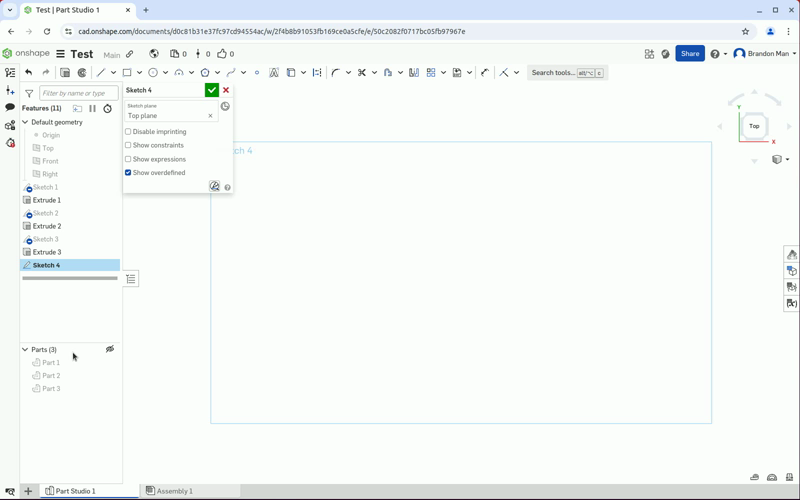
key(l)
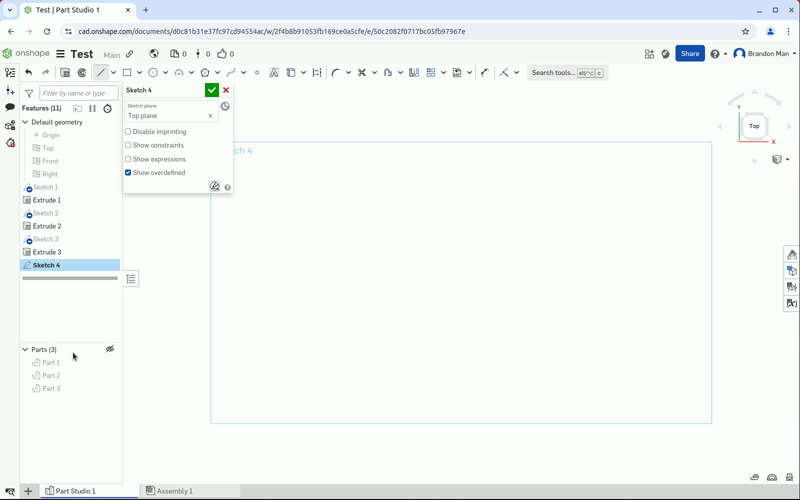
key_down(shift)
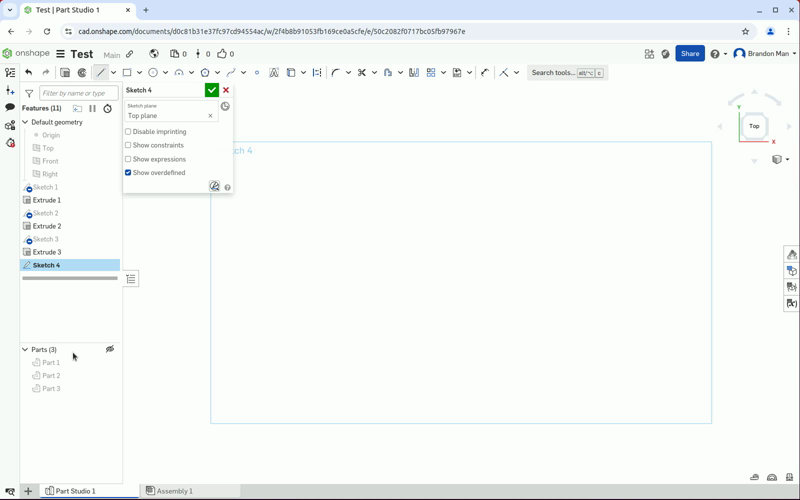
mouse_move(348, 363)
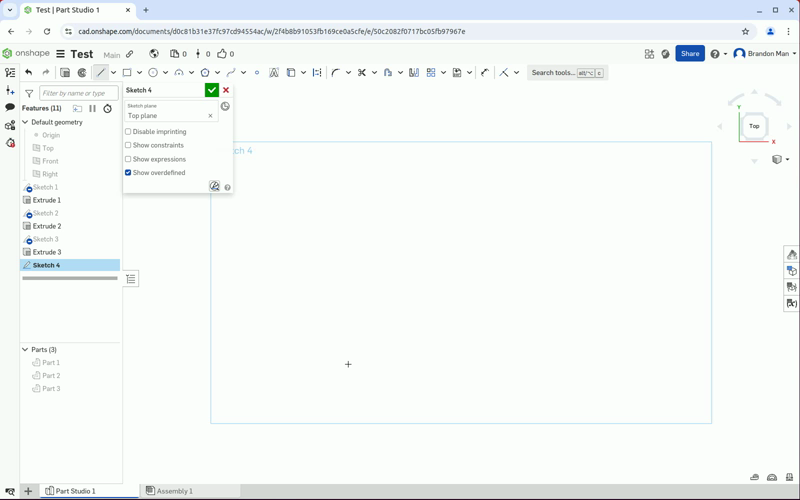
click(348, 363)
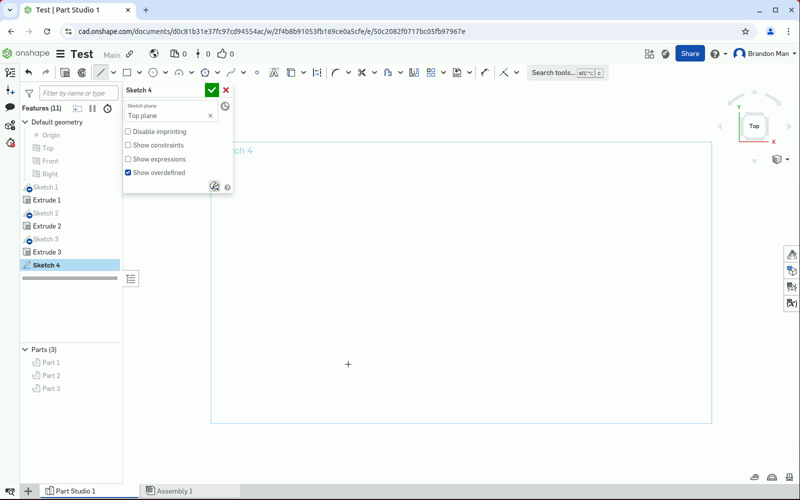
key_up(shift)
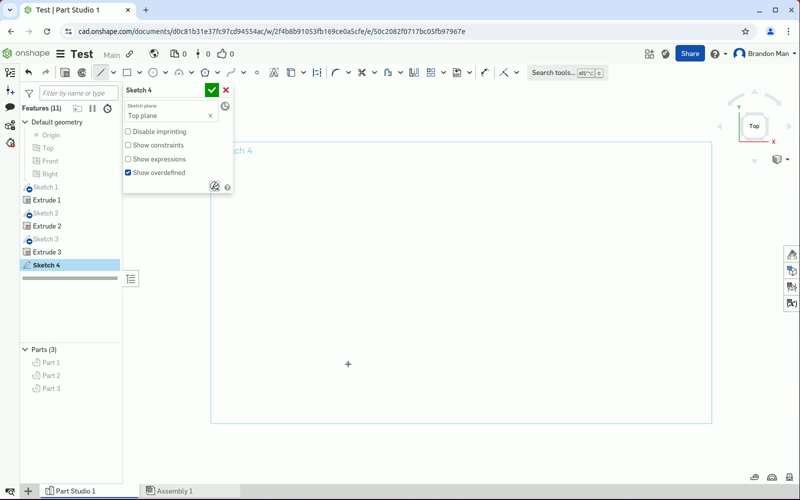
key_down(shift)
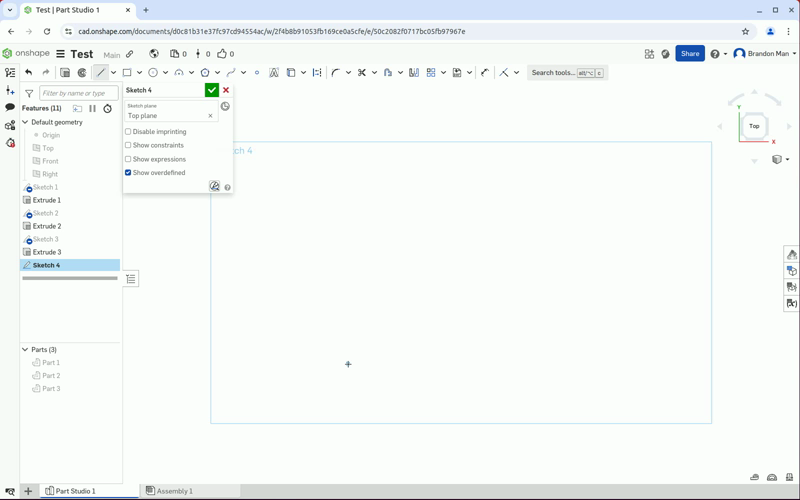
mouse_move(378, 363)
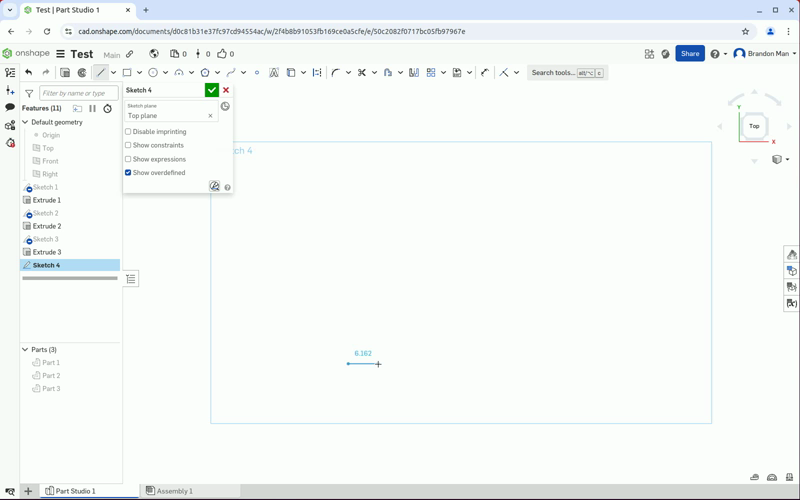
mouse_move(380, 363)
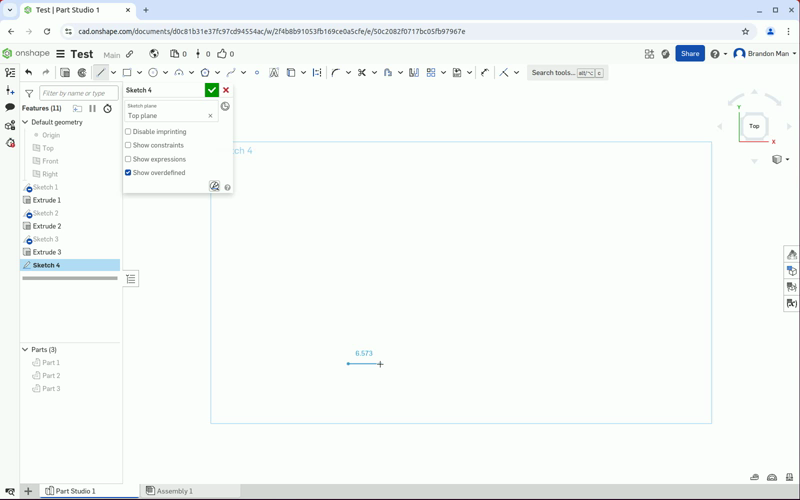
click(380, 363)
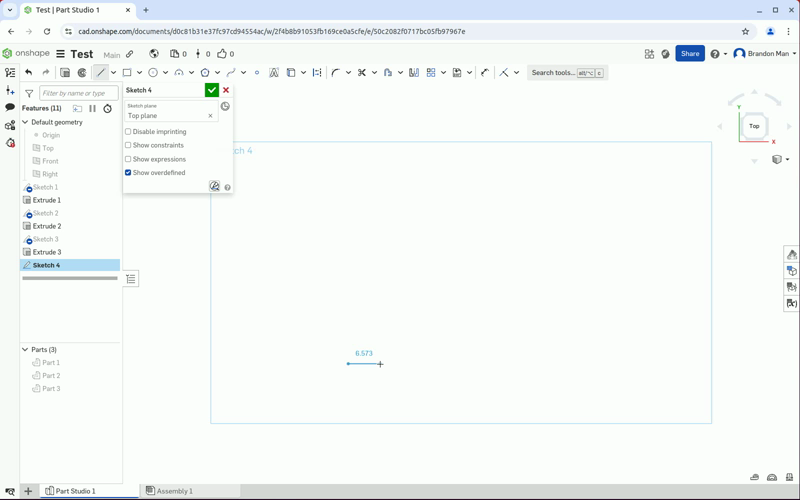
key_up(shift)
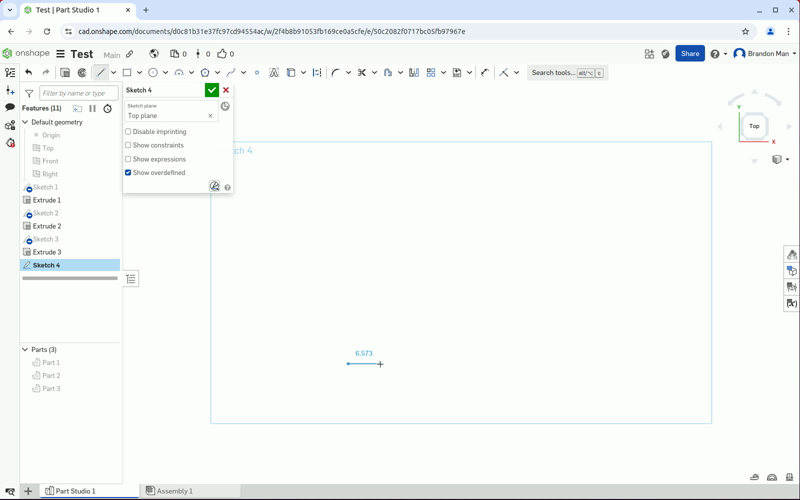
key_down(shift)
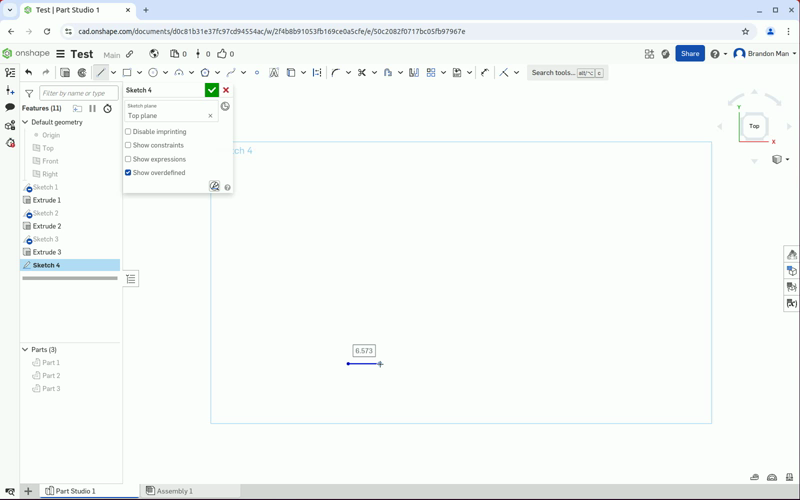
mouse_move(380, 282)
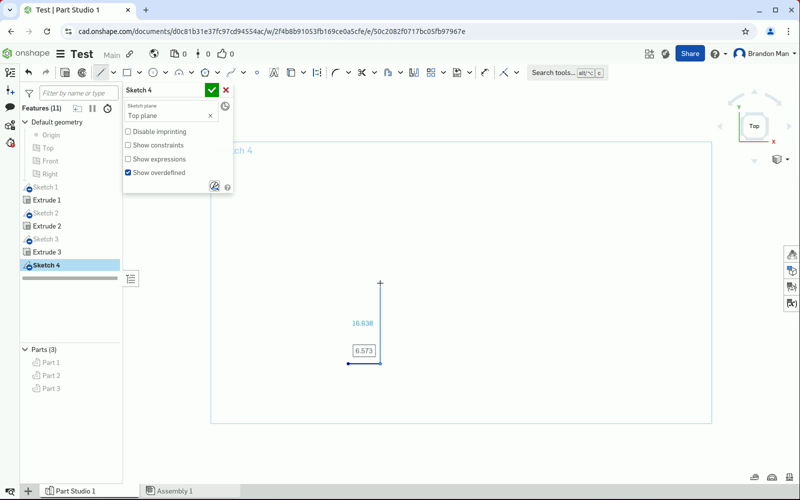
click(380, 282)
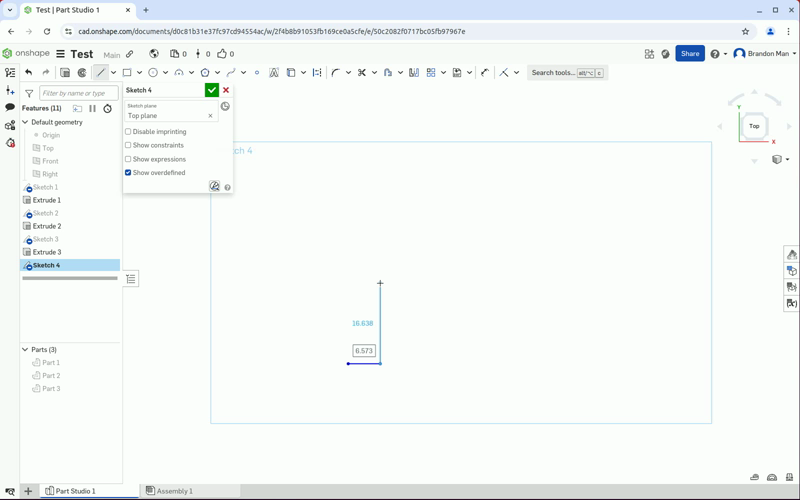
key_up(shift)
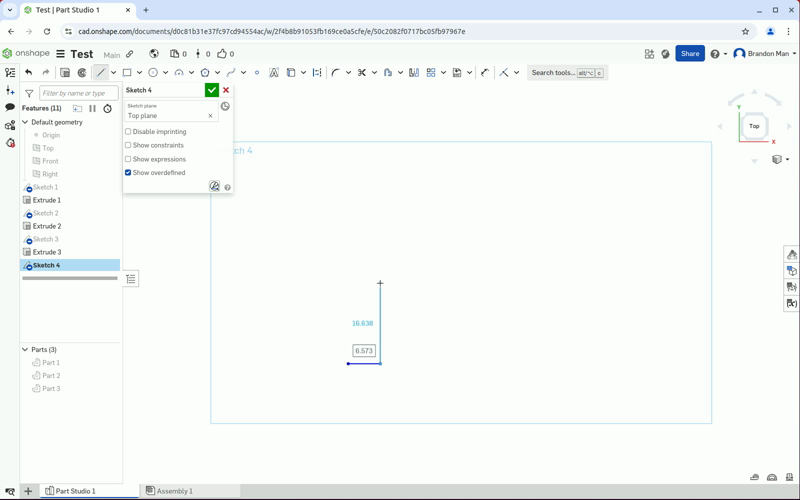
key_down(shift)
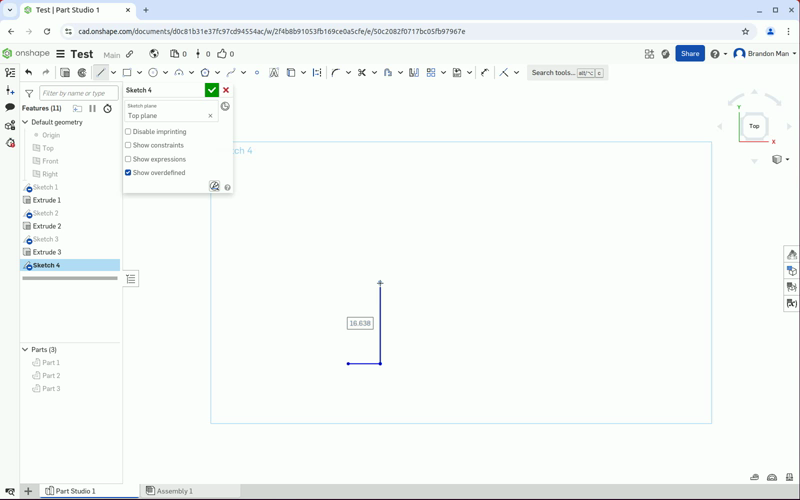
mouse_move(380, 203)
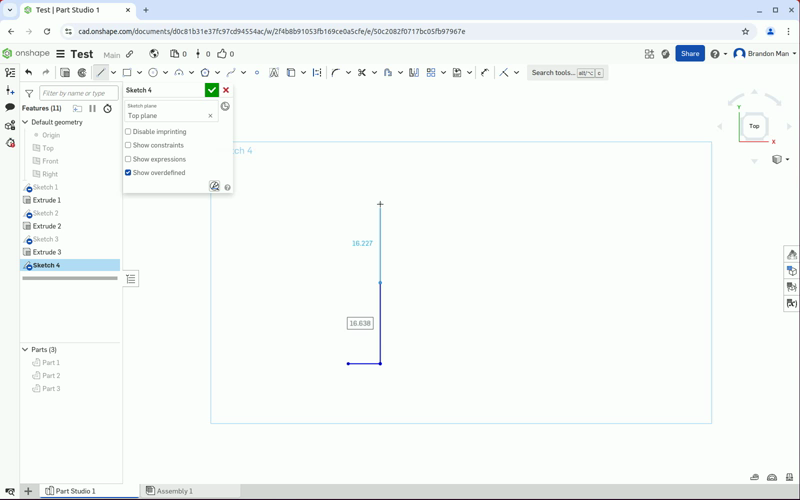
click(380, 203)
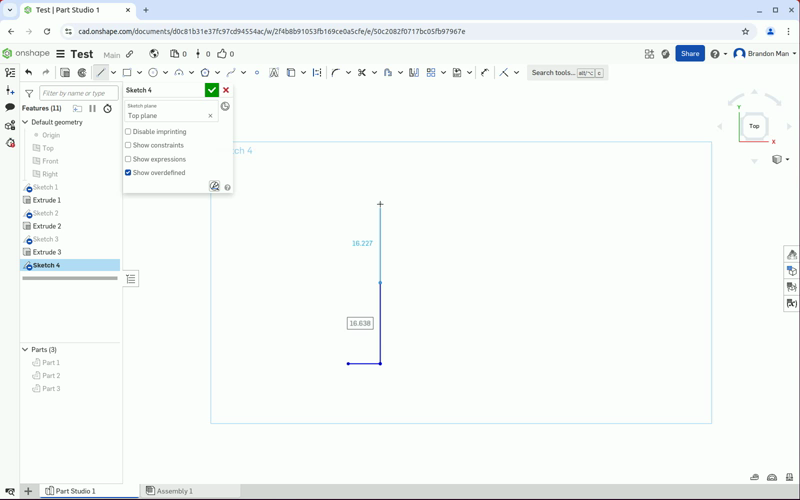
key_up(shift)
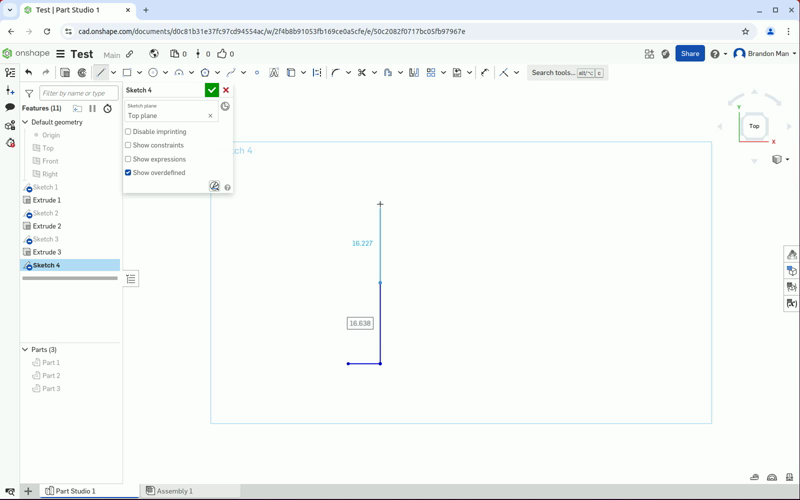
key_down(shift)
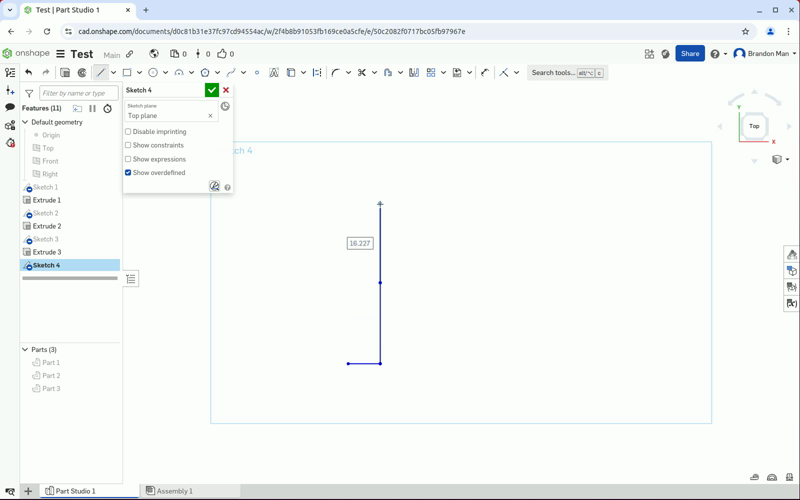
mouse_move(410, 203)
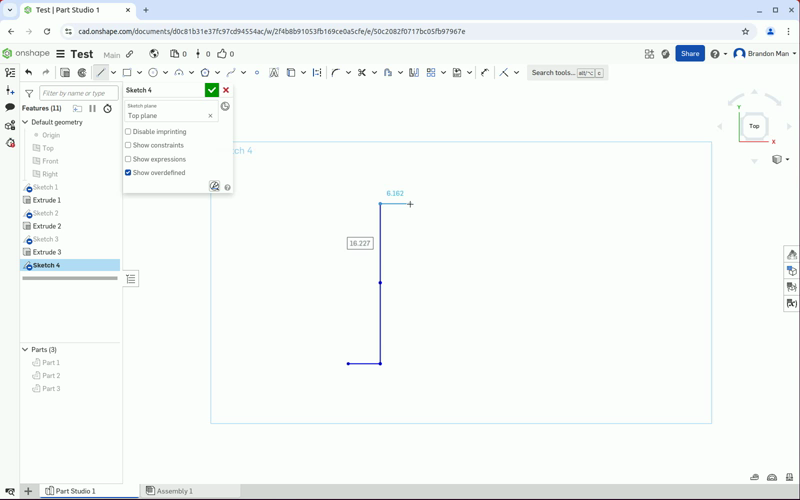
mouse_move(348, 203)
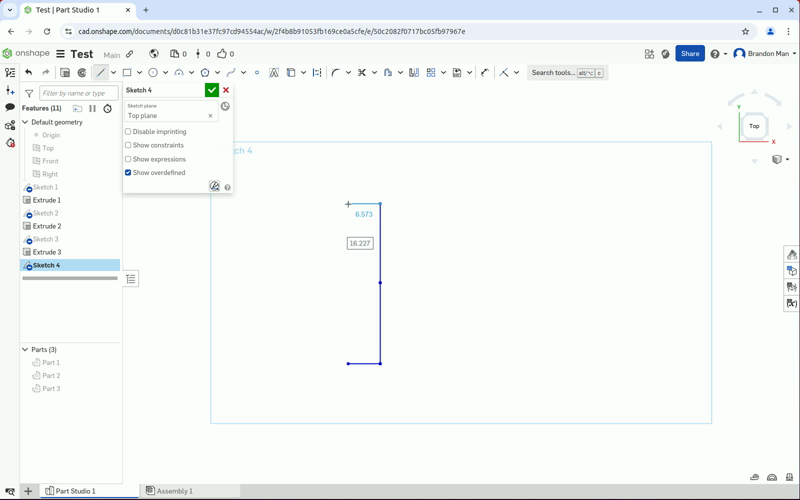
click(348, 203)
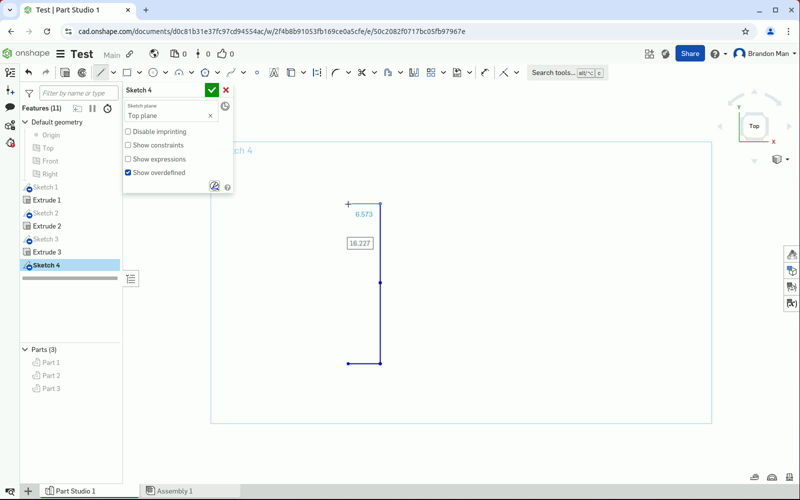
key_up(shift)
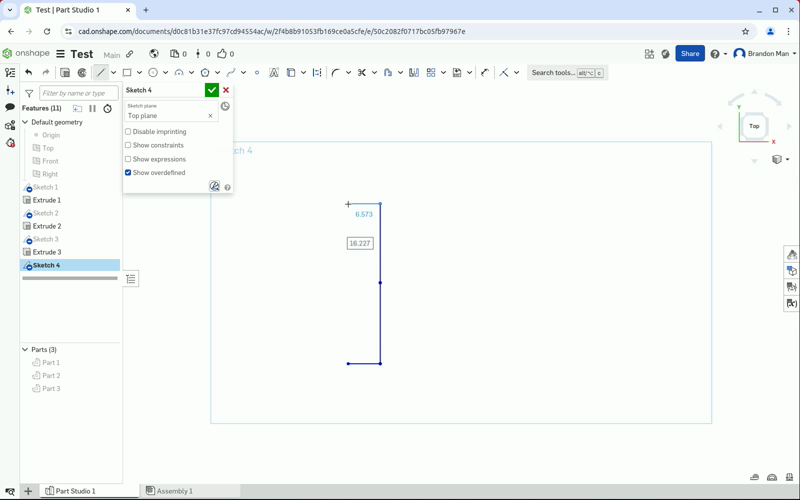
key_down(shift)
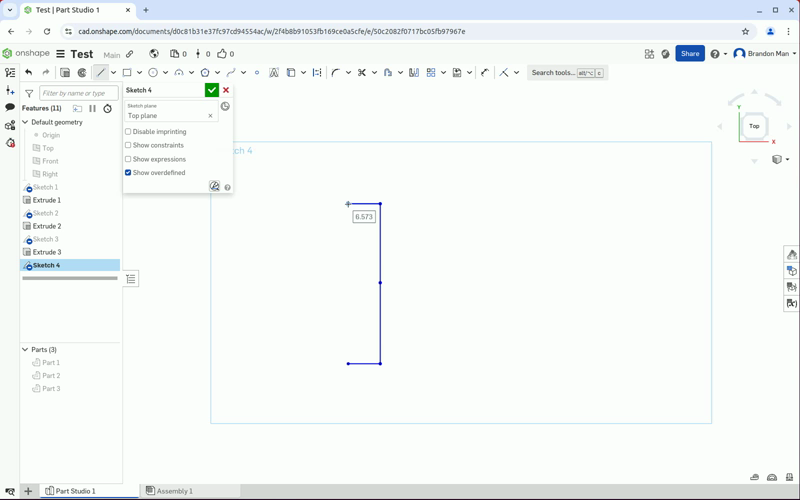
mouse_move(348, 363)
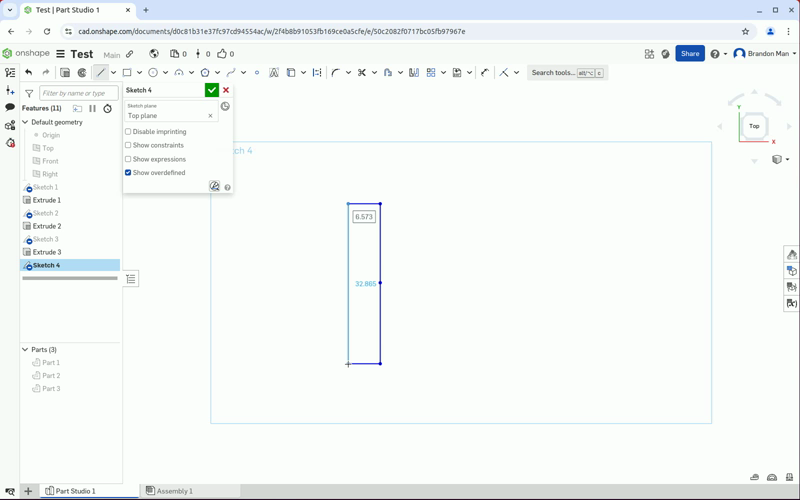
key_up(shift)
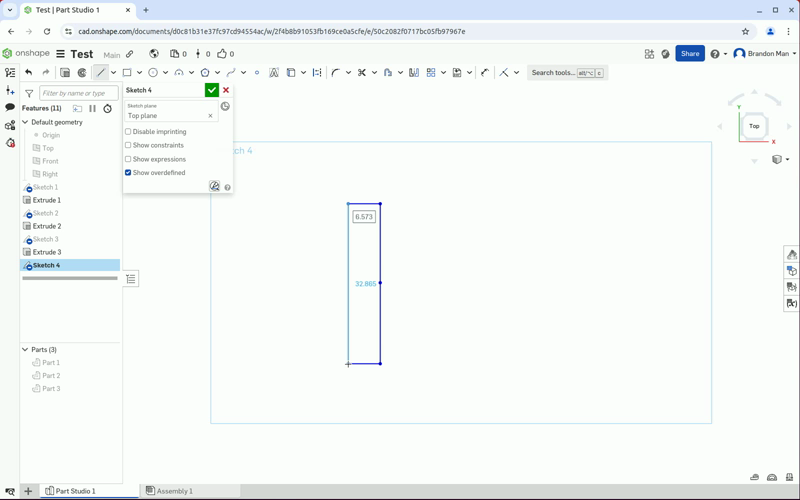
click(348, 363)
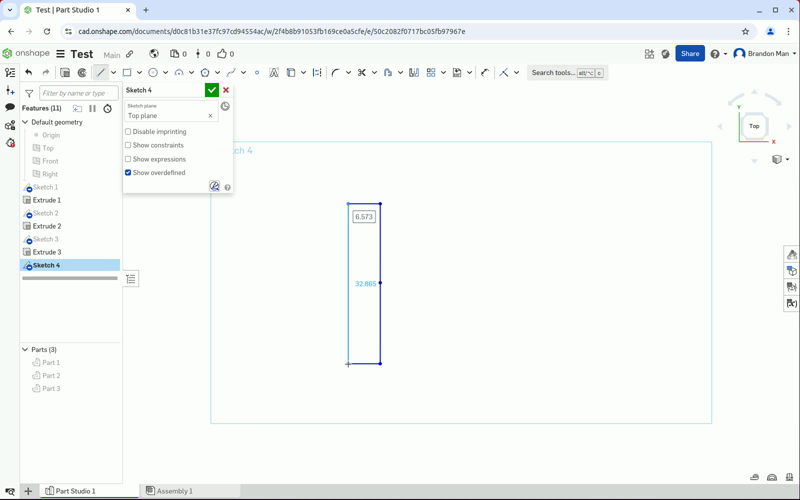
key(esc)
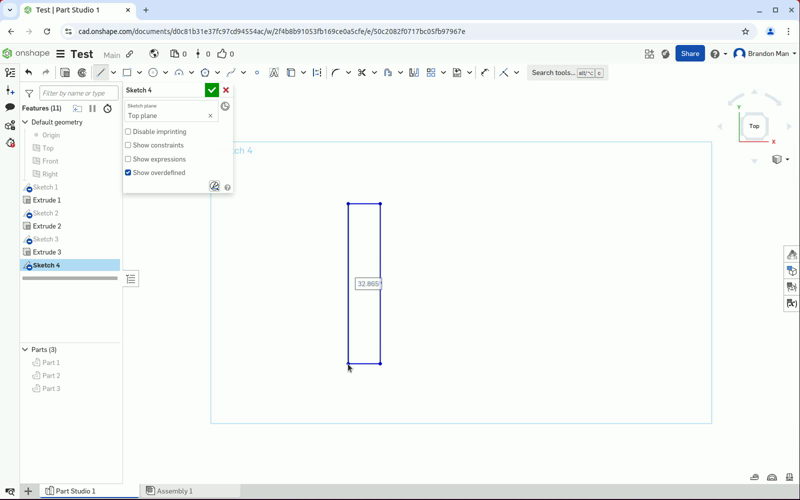
mouse_move(358, 267)
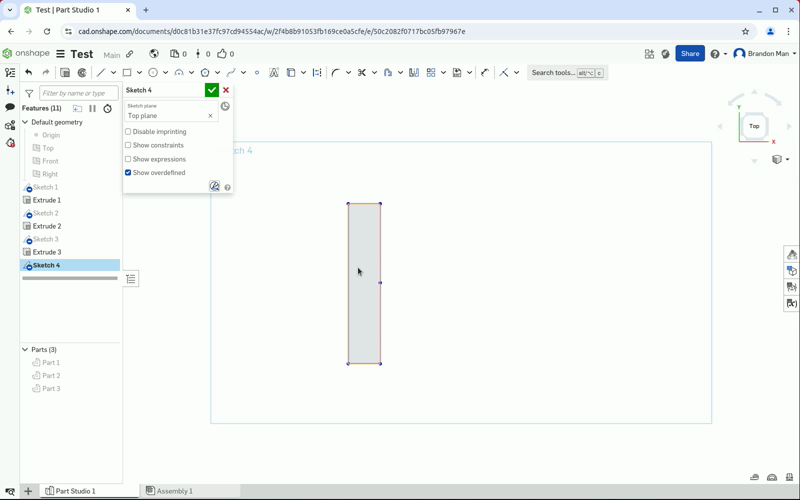
click(358, 267)
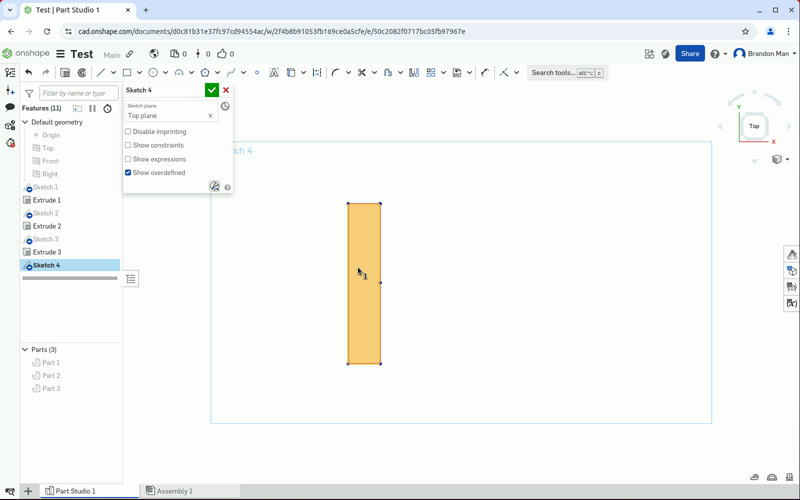
mouse_move(73, 352)
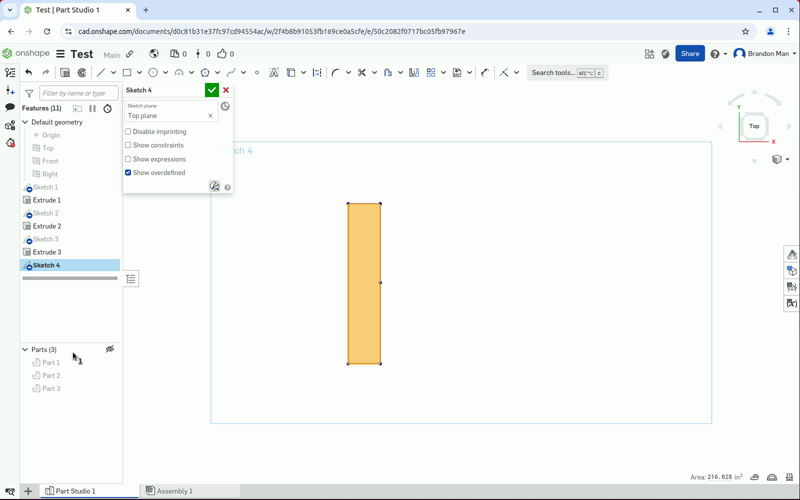
key(shift+y)
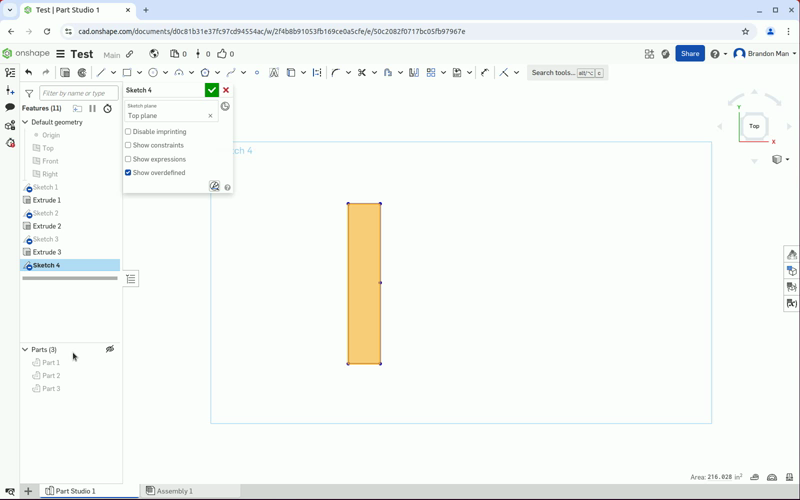
key(shift+e)
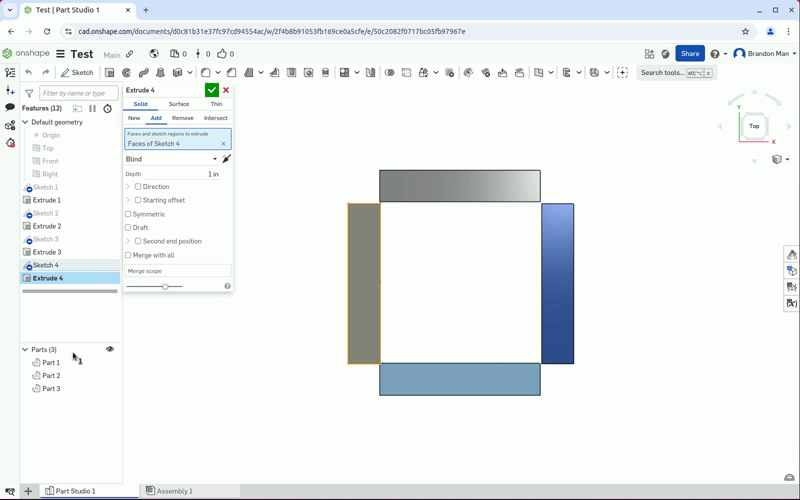
mouse_move(143, 106)
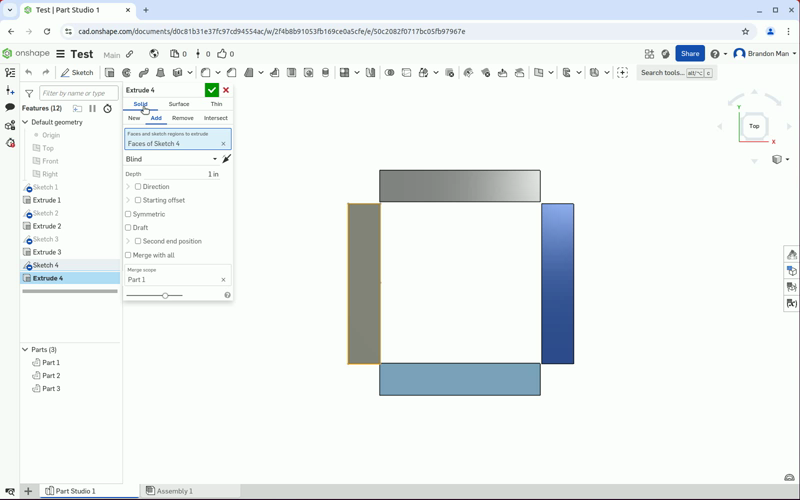
click(143, 106)
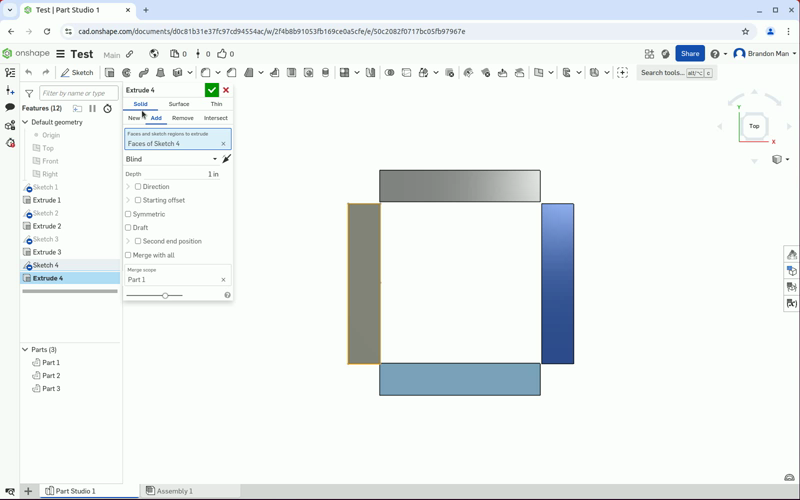
mouse_move(137, 120)
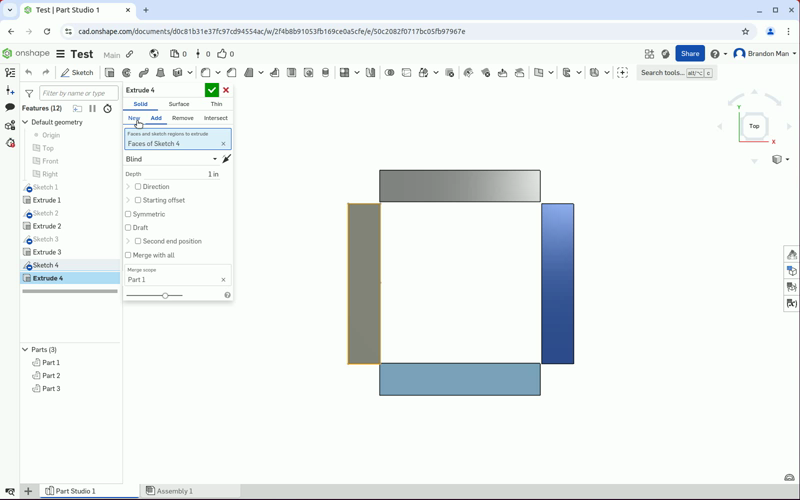
click(137, 120)
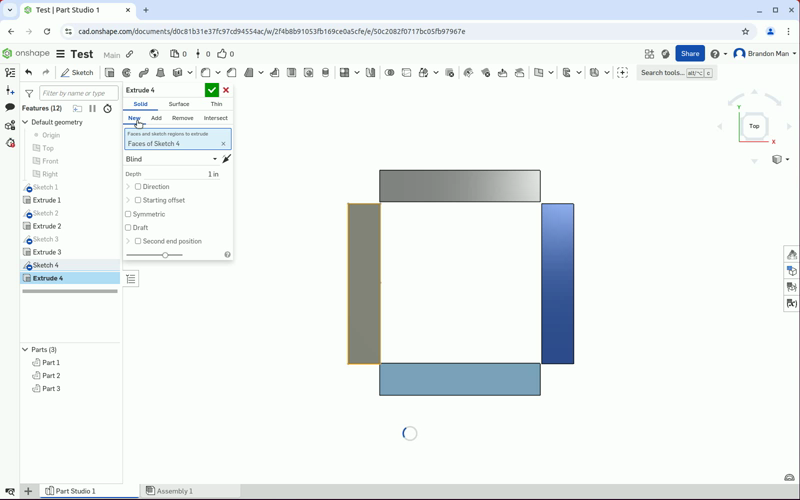
key(tab, 4)
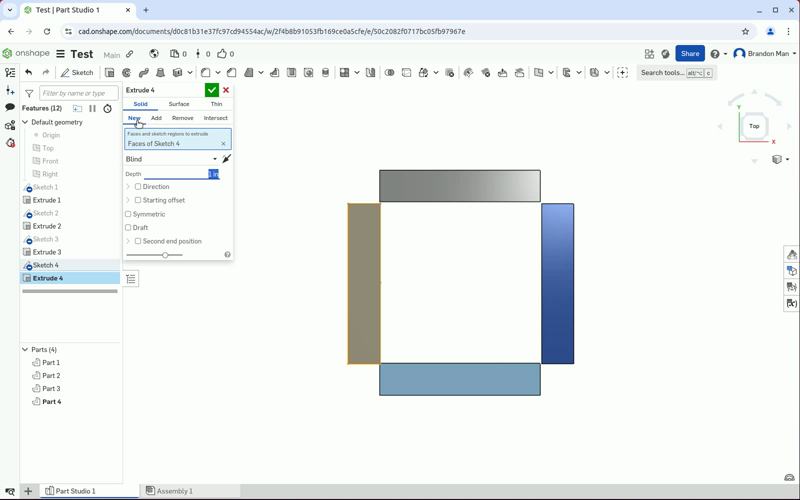
text(6.981)
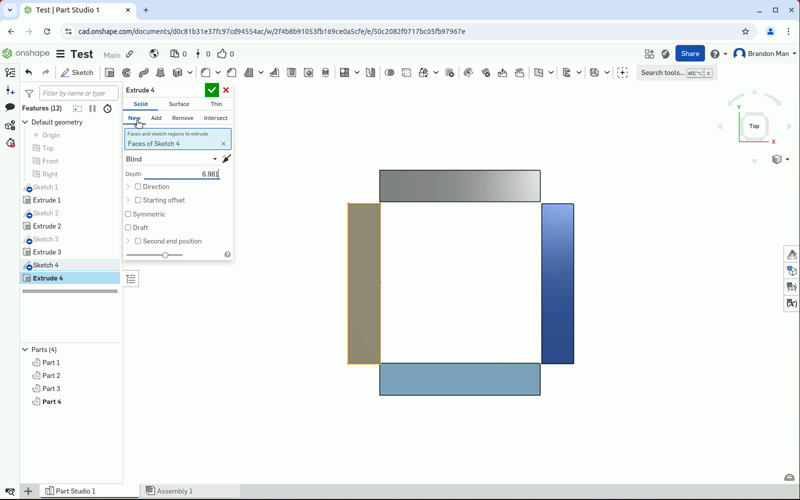
key(enter)
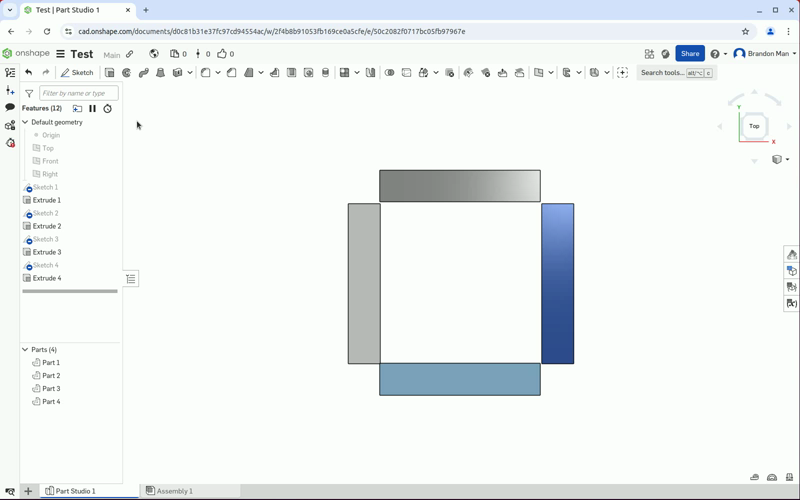
key(shift+h)
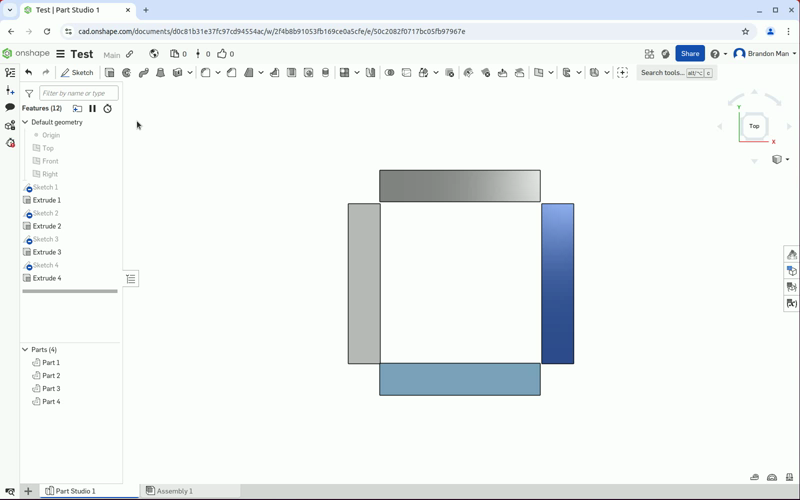
key(shift+h)
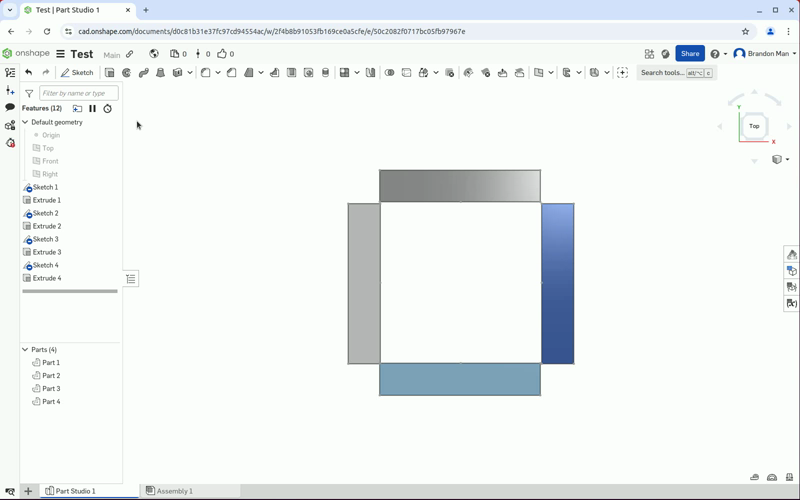
key(shift+7)
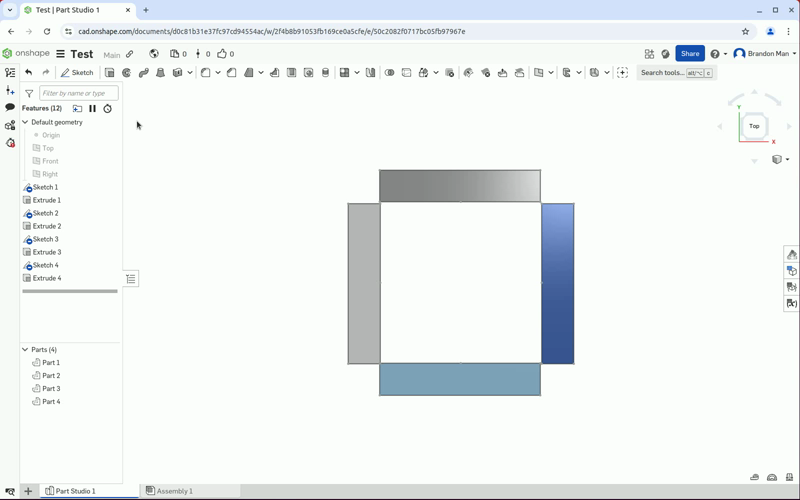
key(up, 3)
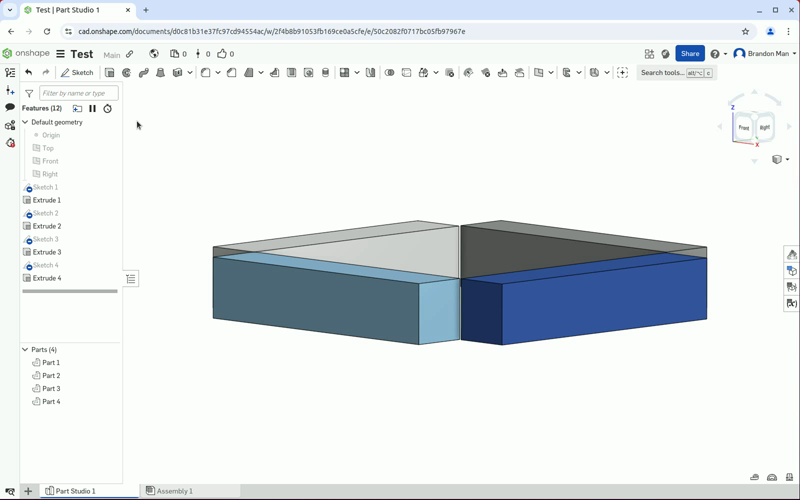
key(left, 3)
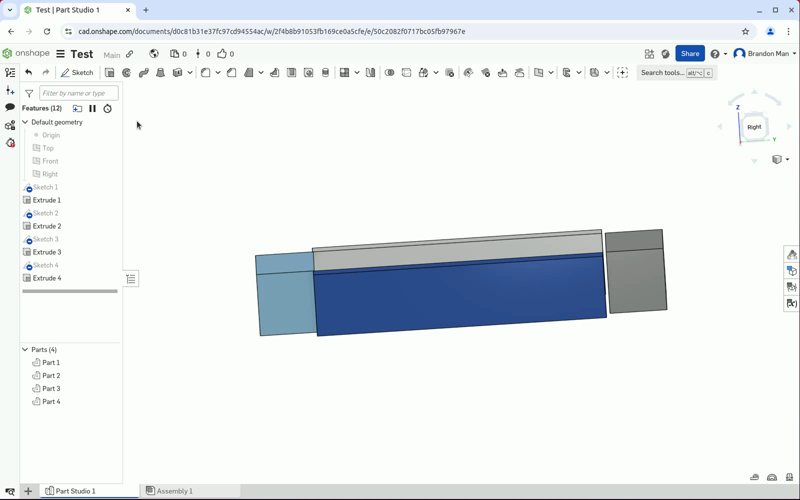
key(right, 3)
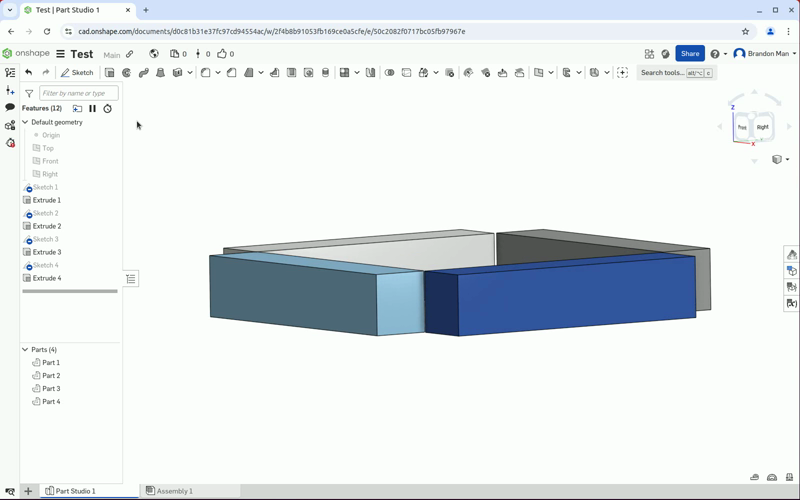
key(down, 3)
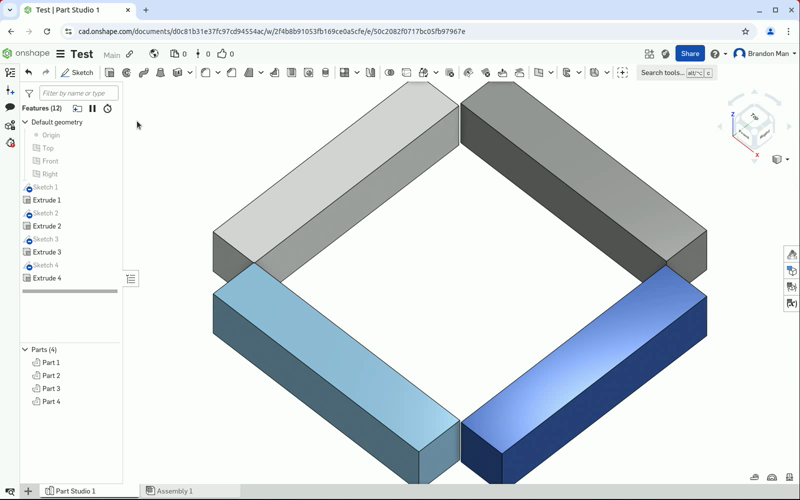
mouse_move(73, 189)
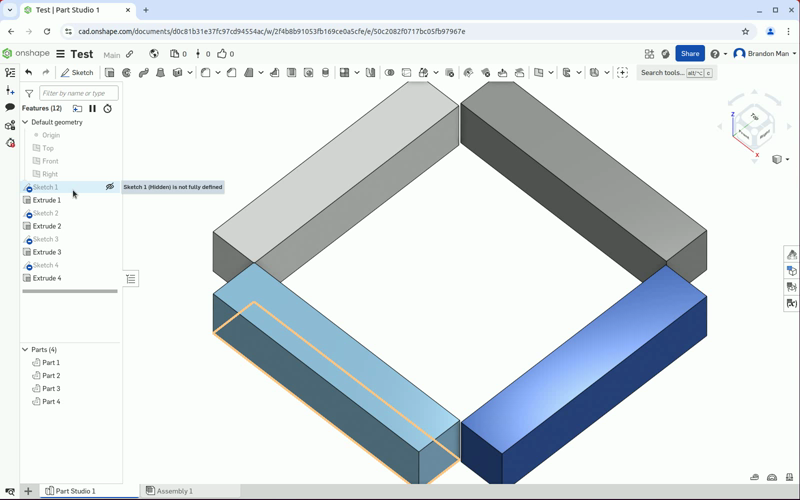
click(73, 189)